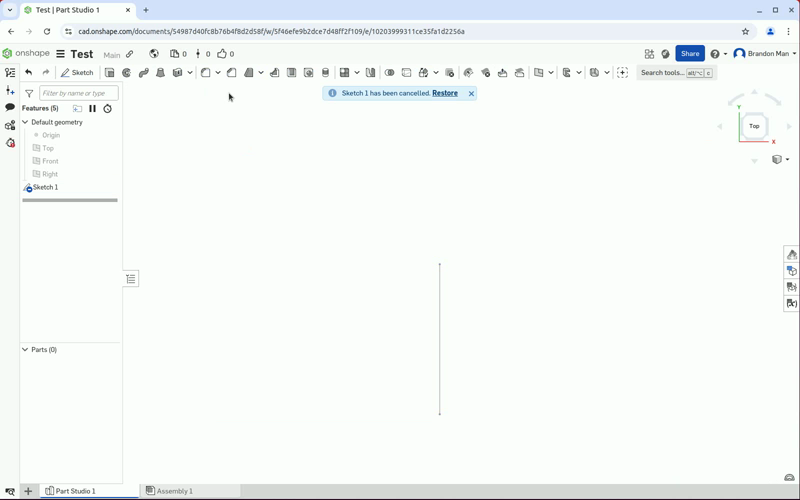
key(shift+h)
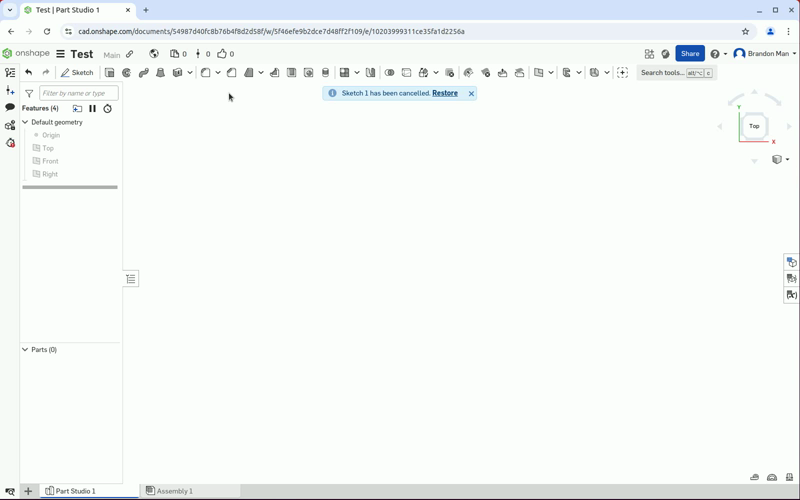
mouse_move(73, 352)
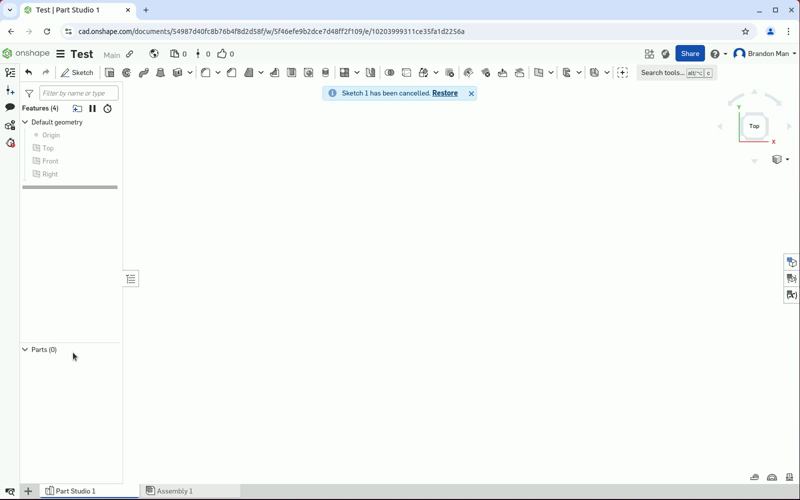
key(y)
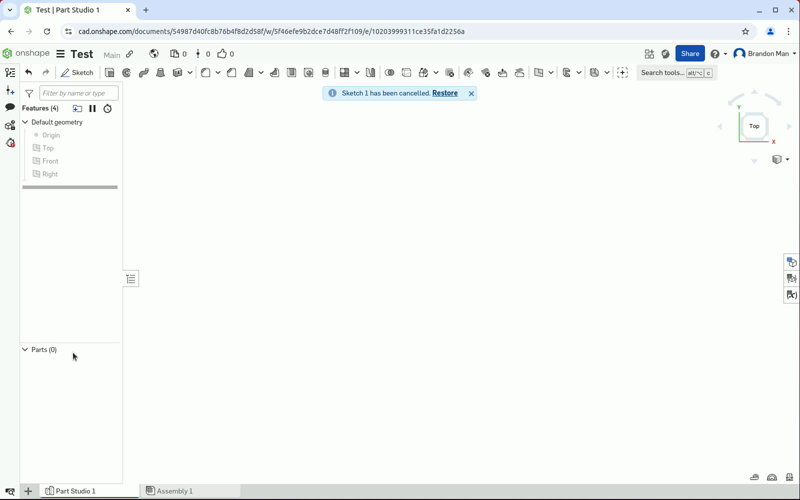
key(shift+p)
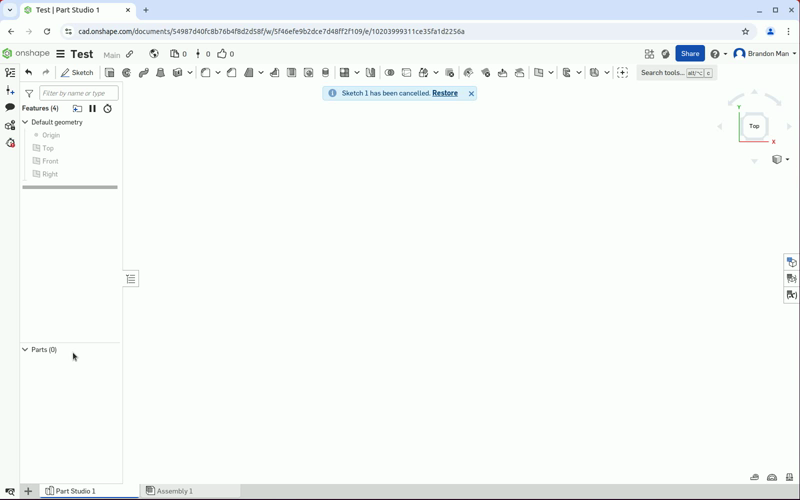
key(space)
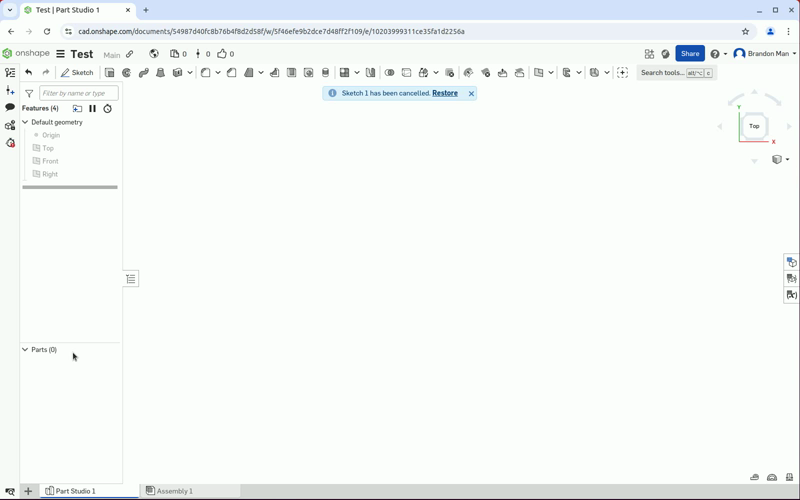
key_down(shift)
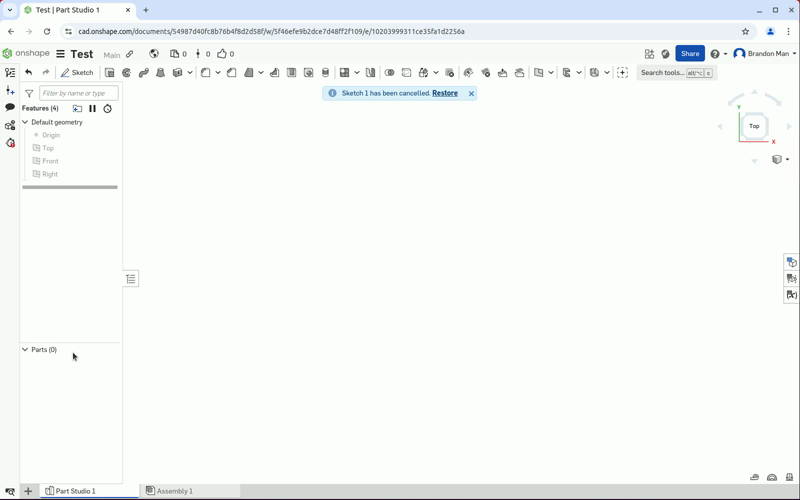
key(up)
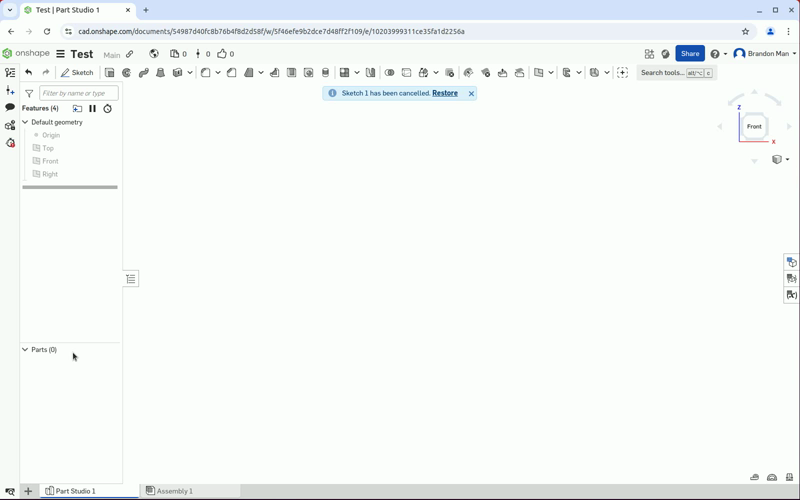
key_up(shift)
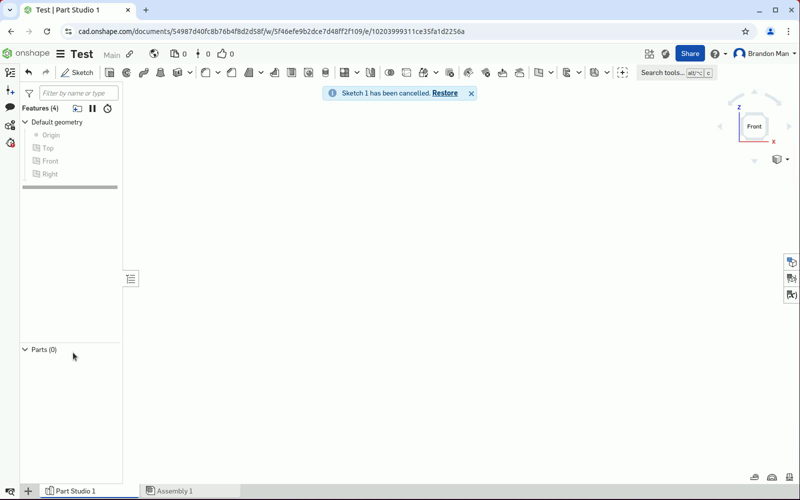
mouse_move(73, 352)
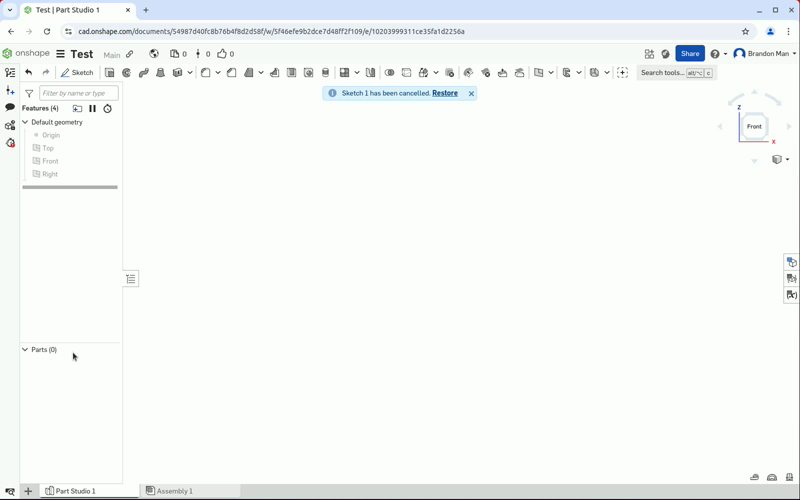
key(shift+y)
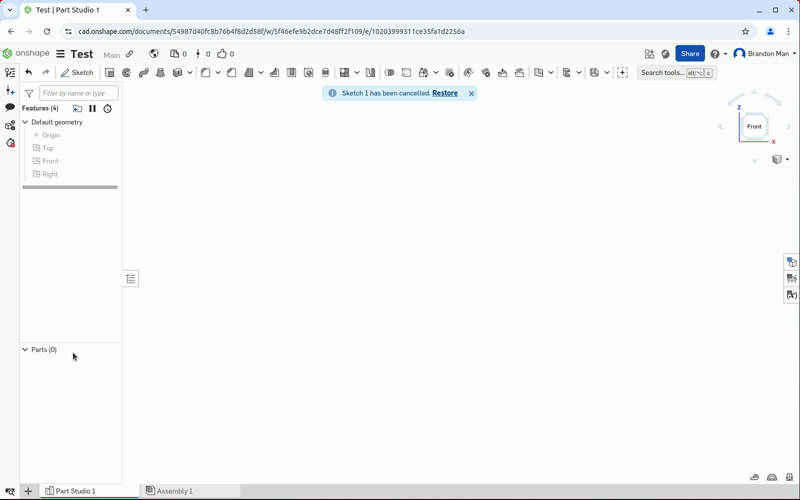
key(shift+s)
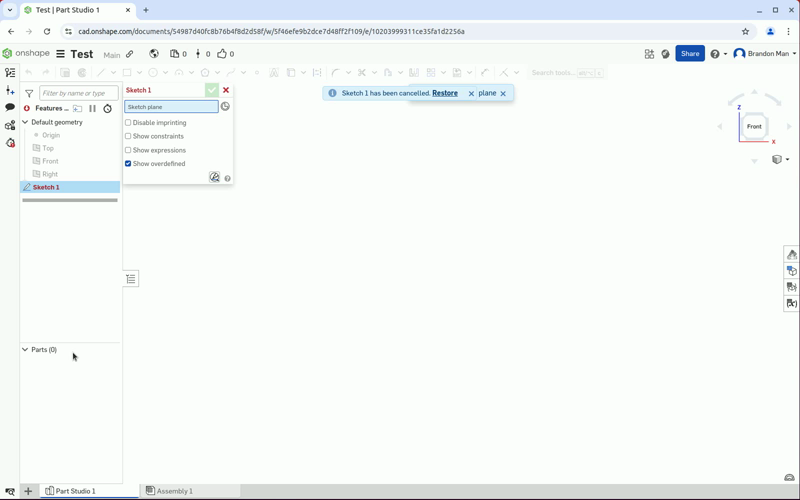
mouse_move(73, 163)
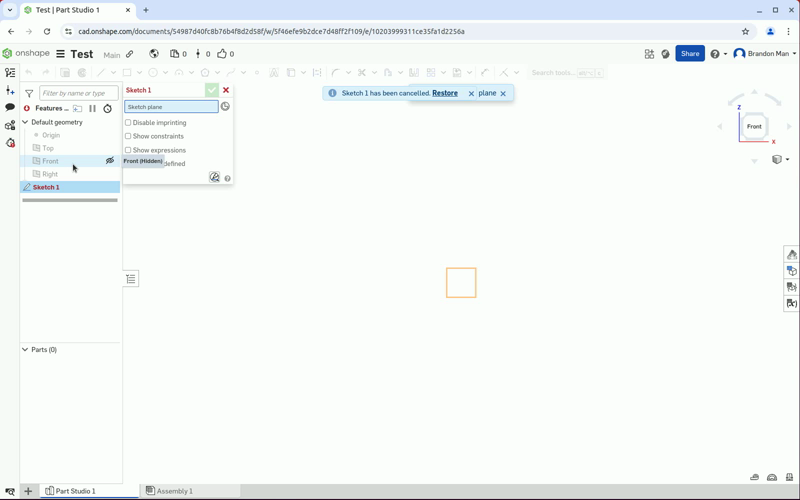
click(73, 163)
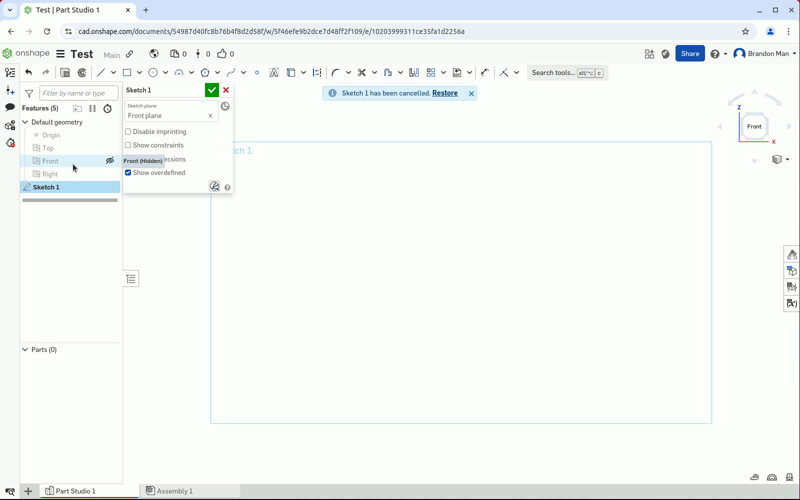
mouse_move(73, 352)
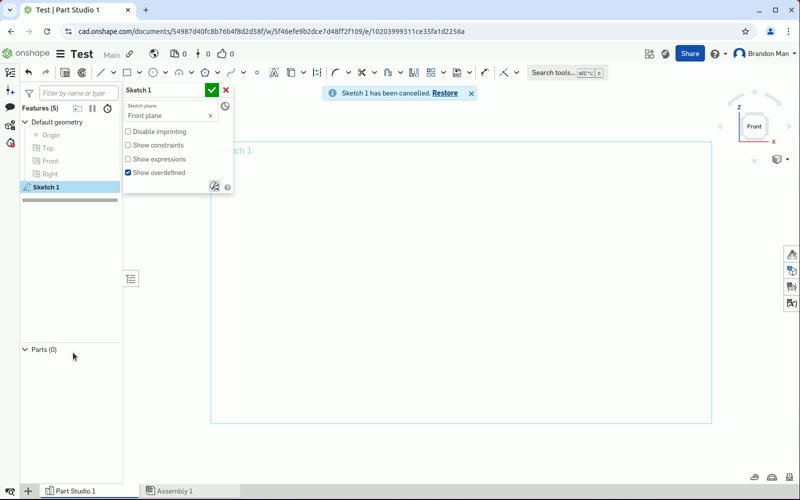
key(y)
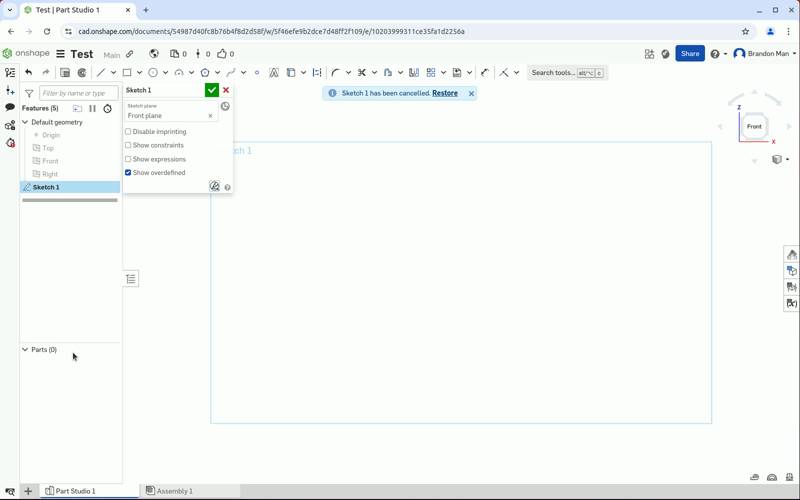
key(l)
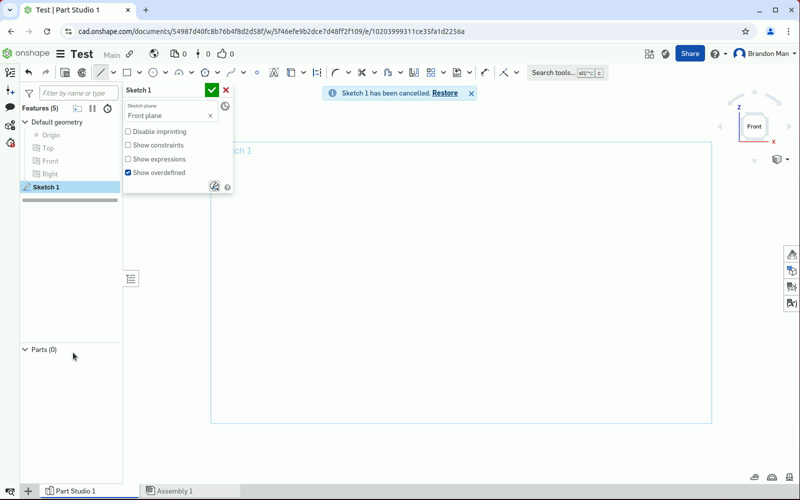
key_down(shift)
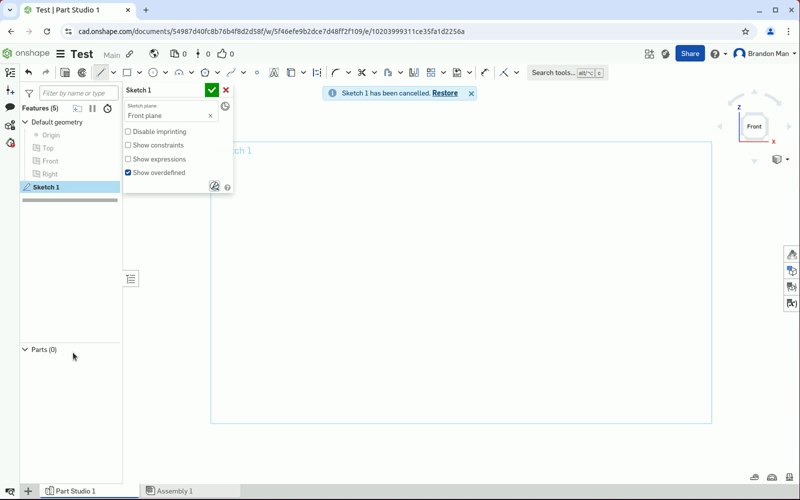
mouse_move(376, 282)
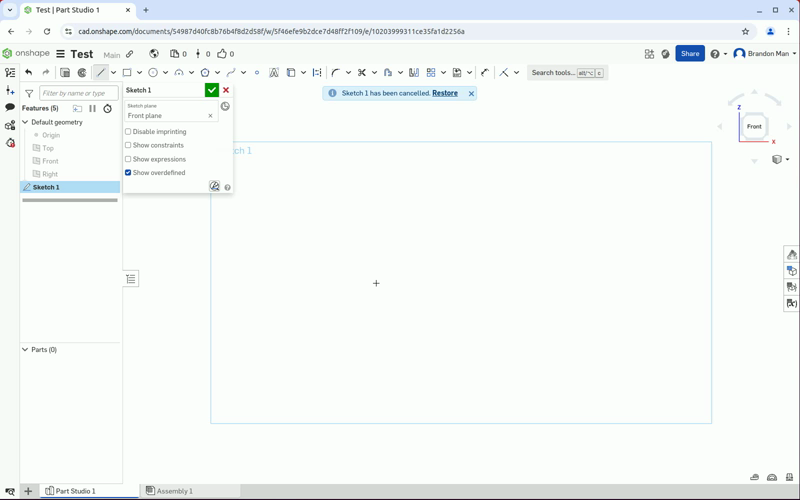
click(376, 282)
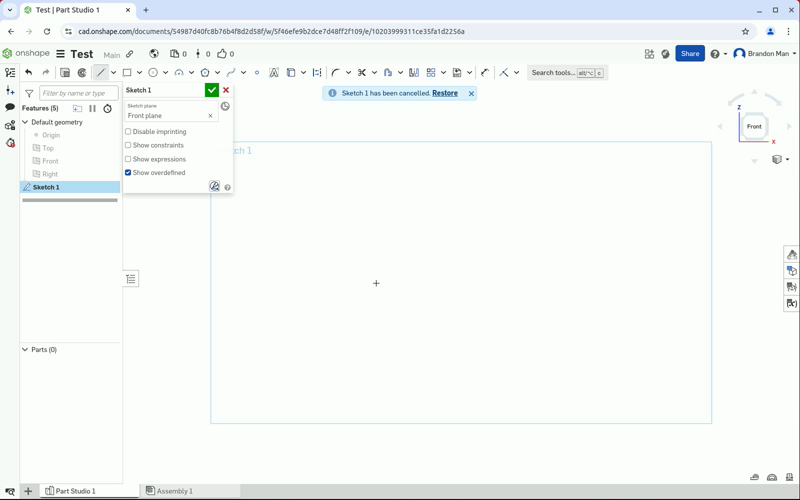
key_up(shift)
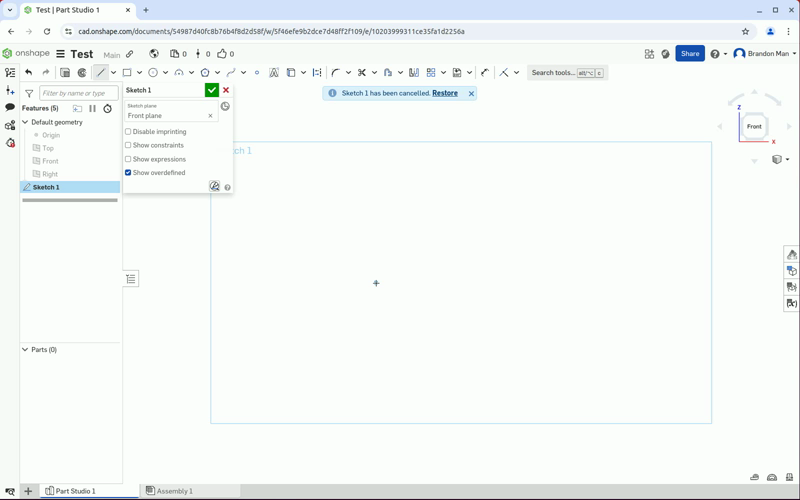
key_down(shift)
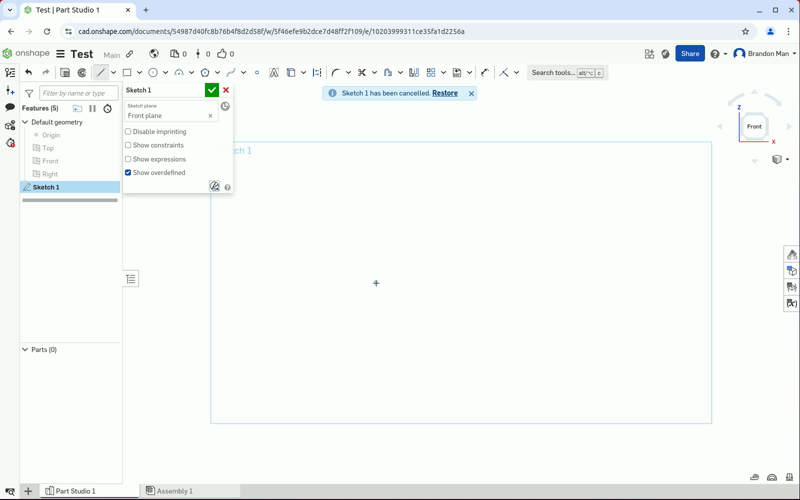
mouse_move(544, 282)
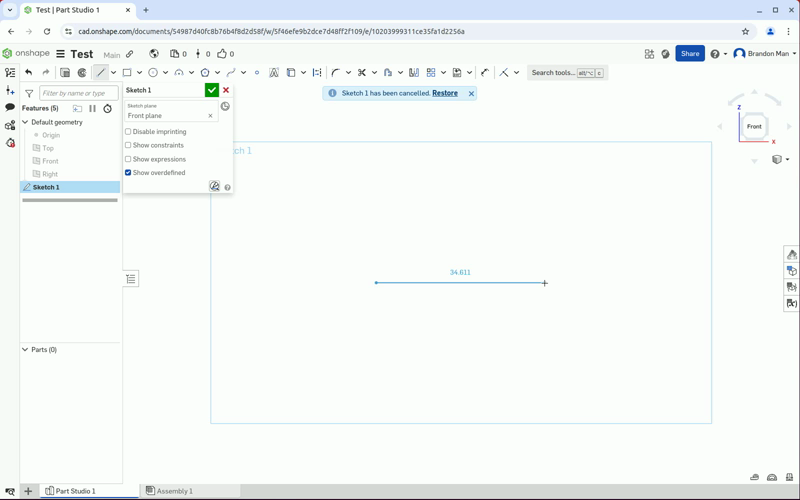
click(544, 282)
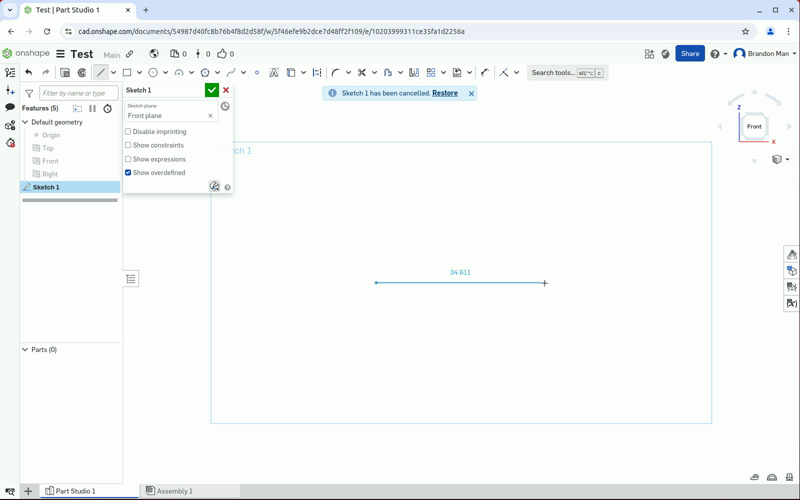
key_up(shift)
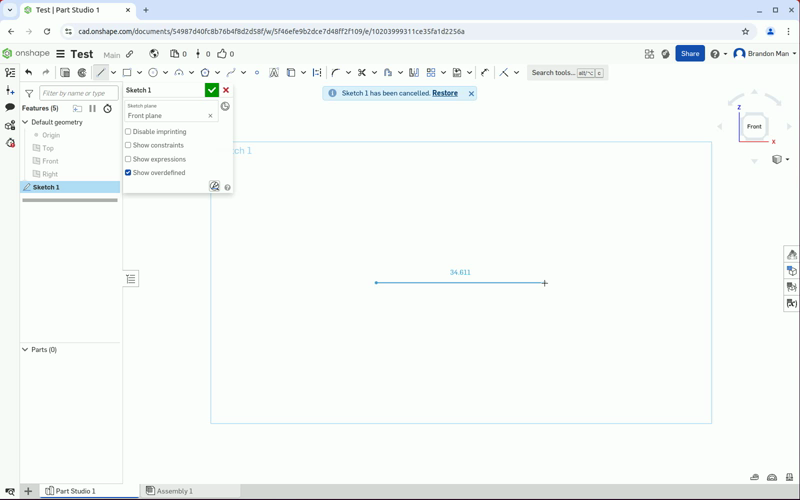
key_down(shift)
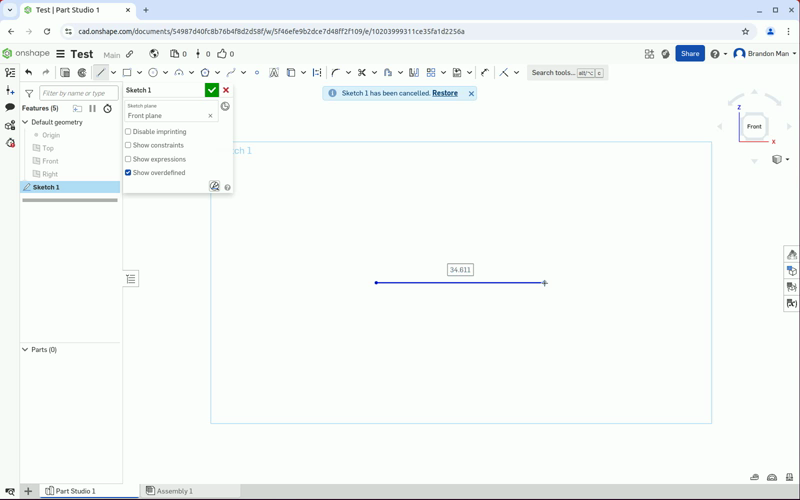
mouse_move(544, 171)
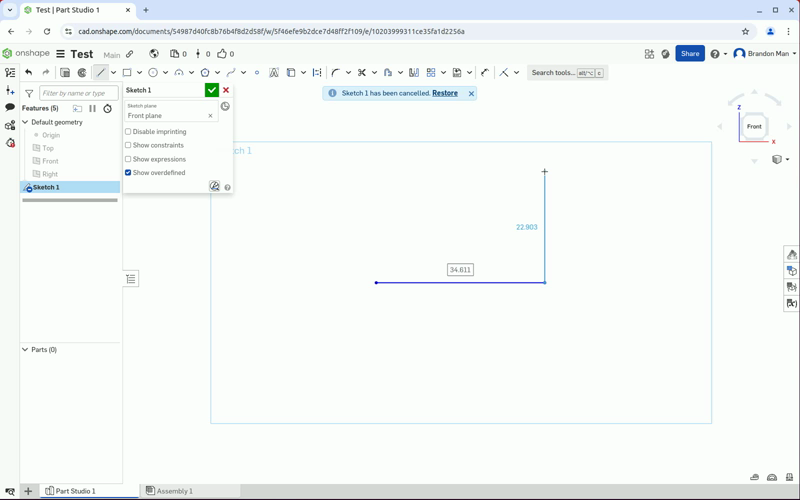
click(544, 171)
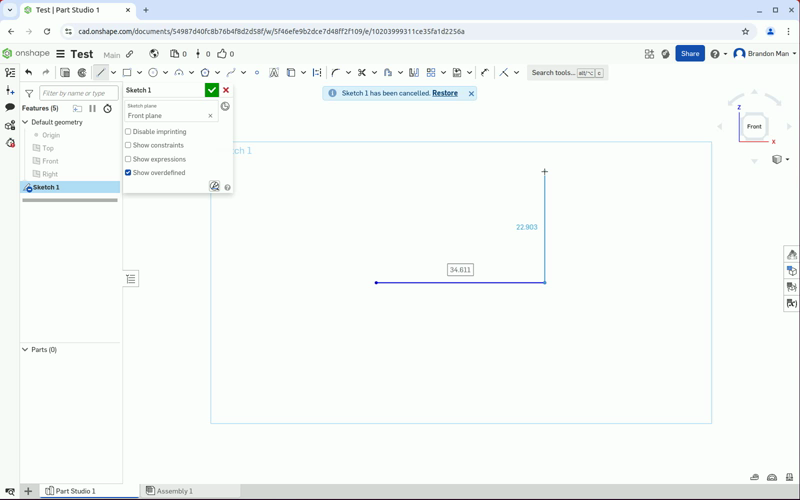
key_up(shift)
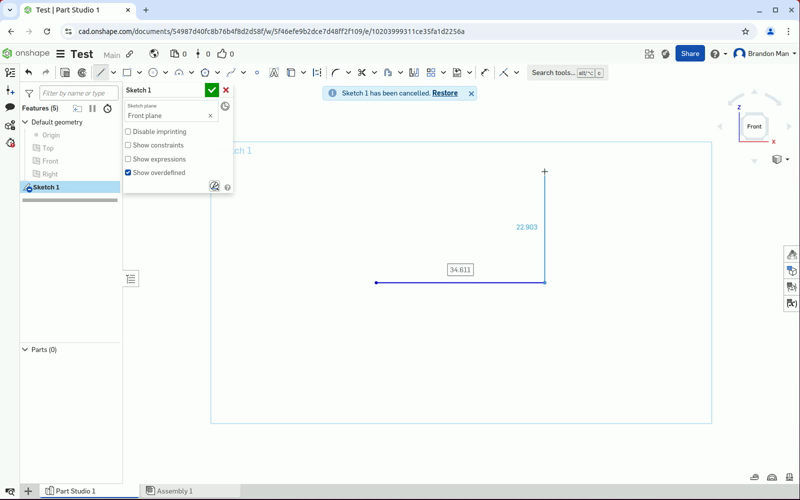
key_down(shift)
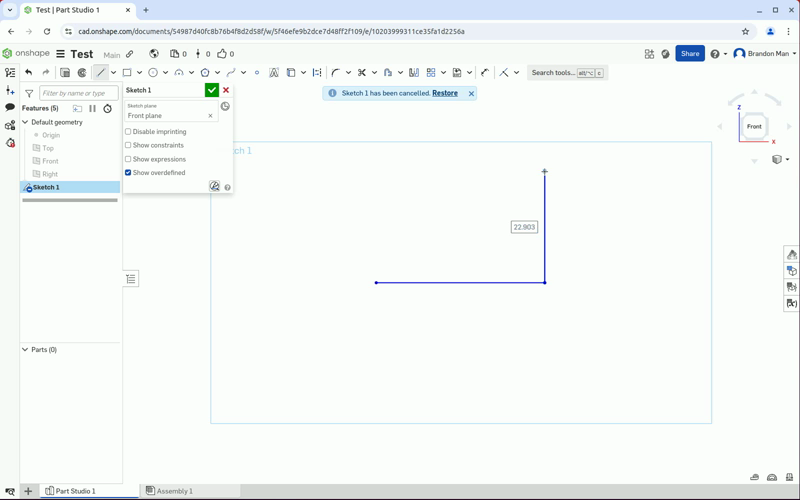
mouse_move(376, 171)
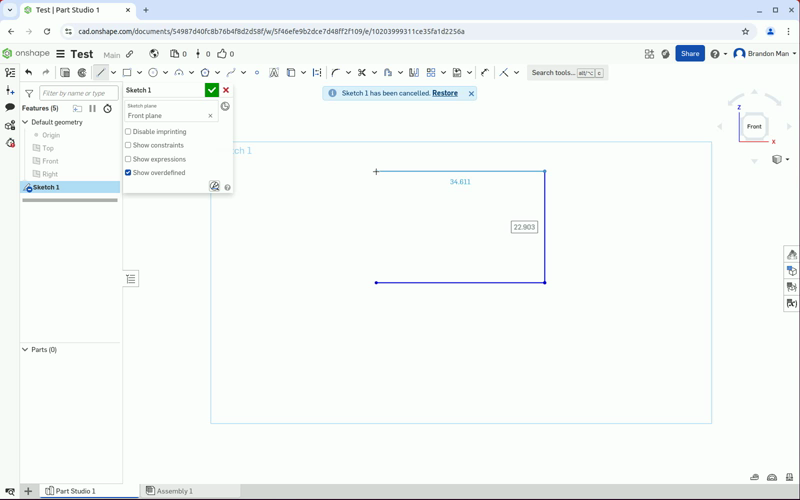
click(376, 171)
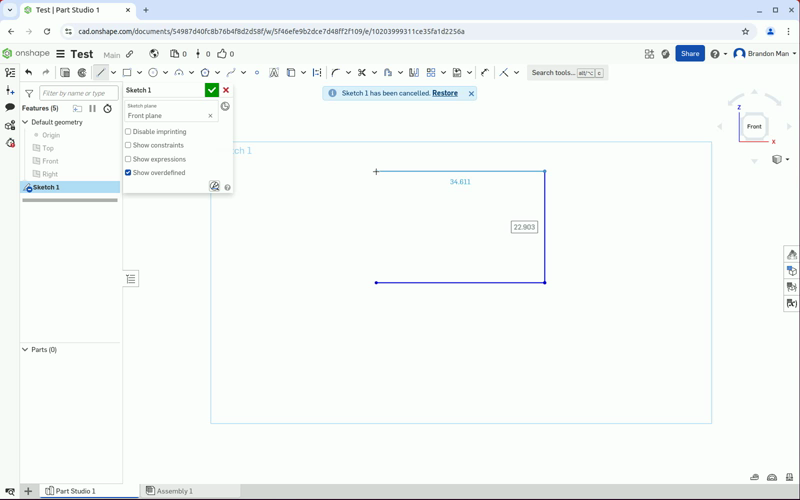
key_up(shift)
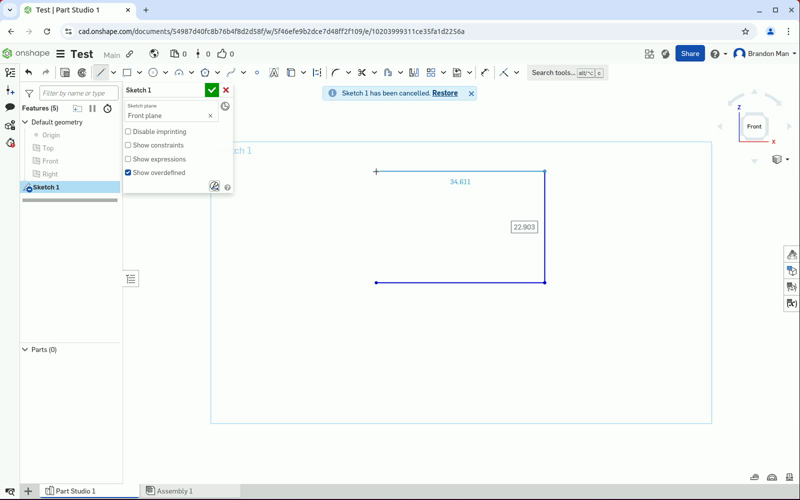
key_down(shift)
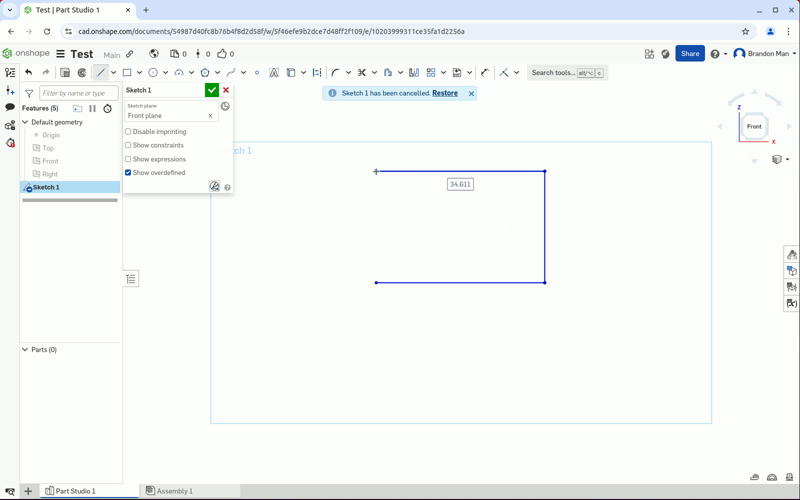
mouse_move(376, 282)
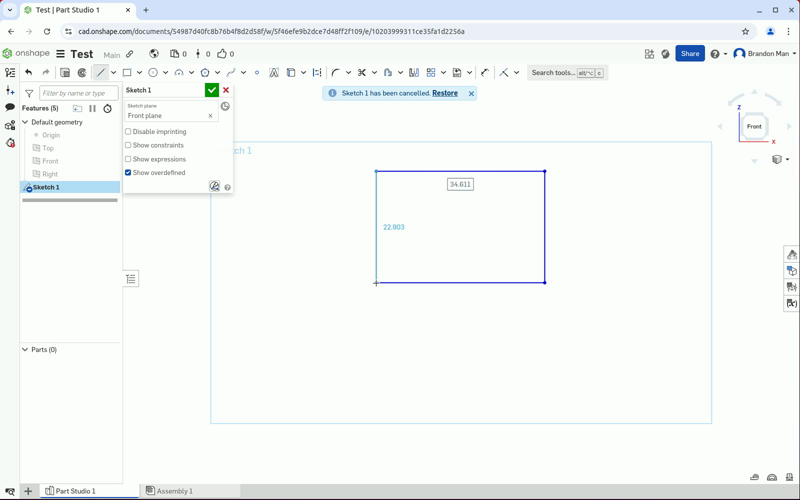
key_up(shift)
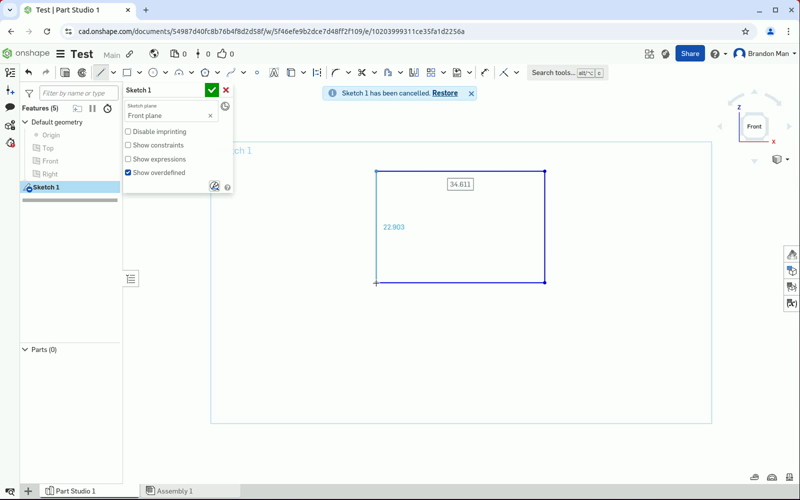
click(376, 282)
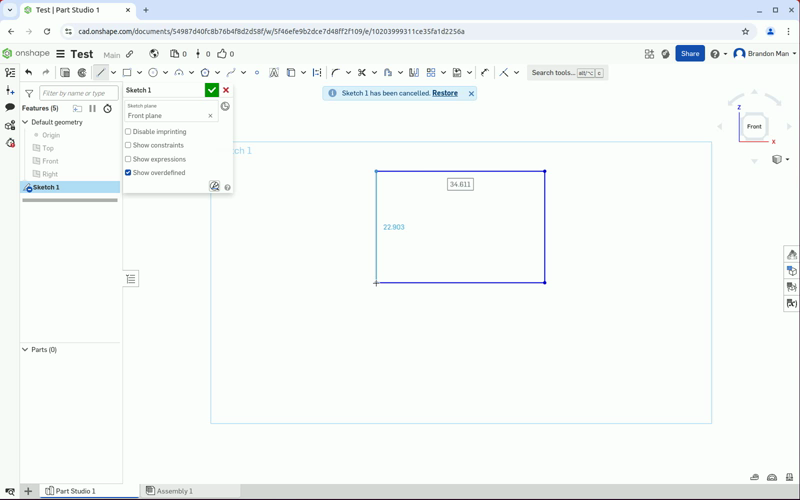
key(esc)
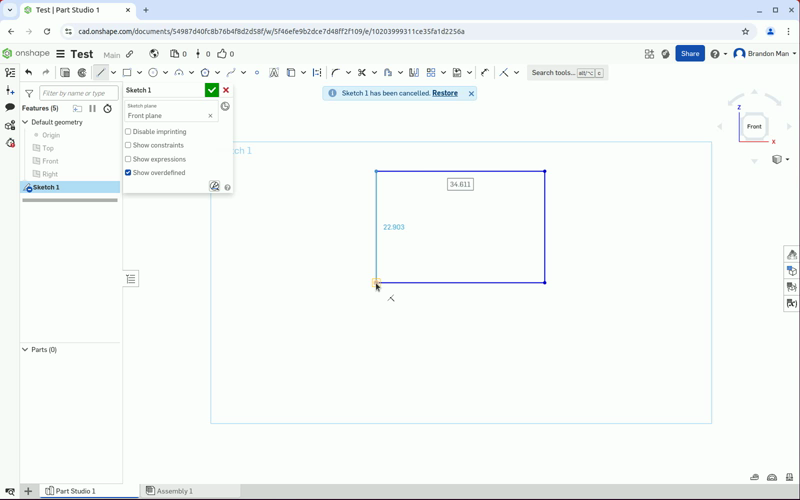
mouse_move(418, 216)
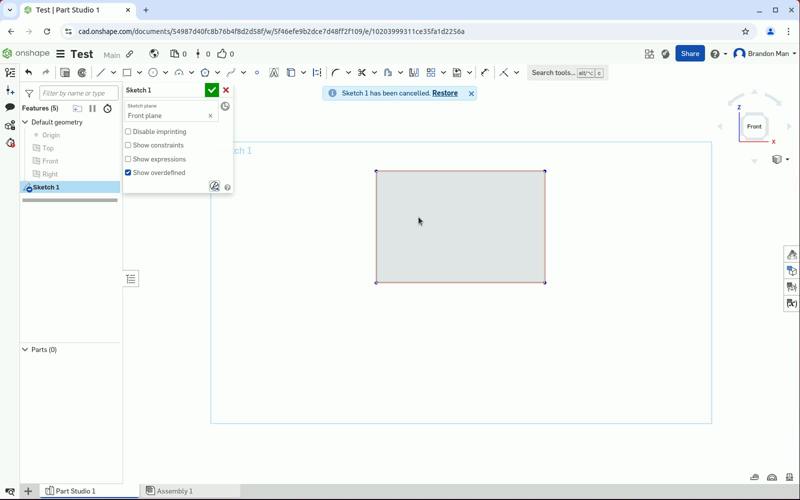
click(418, 216)
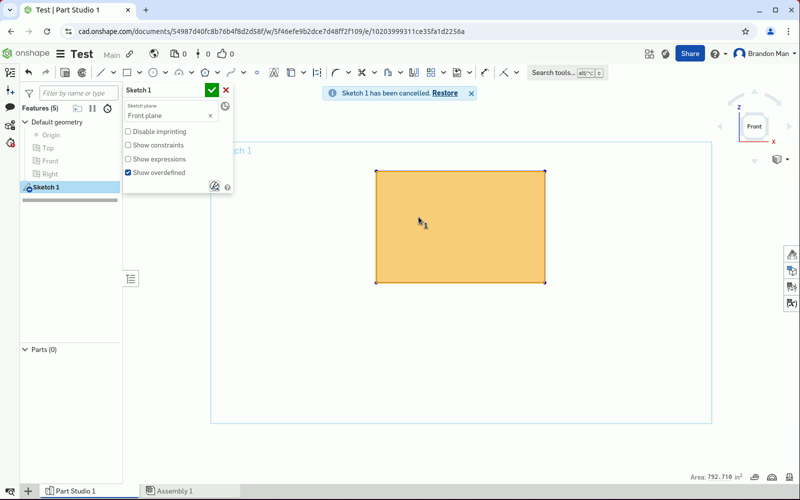
mouse_move(73, 352)
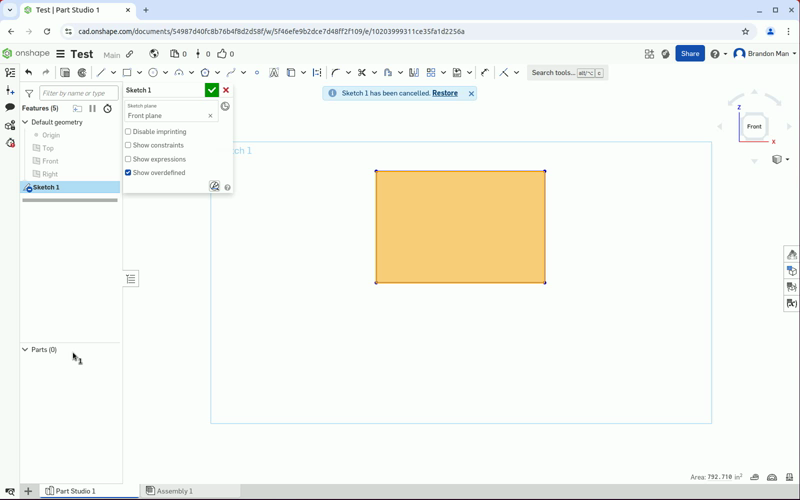
key(shift+y)
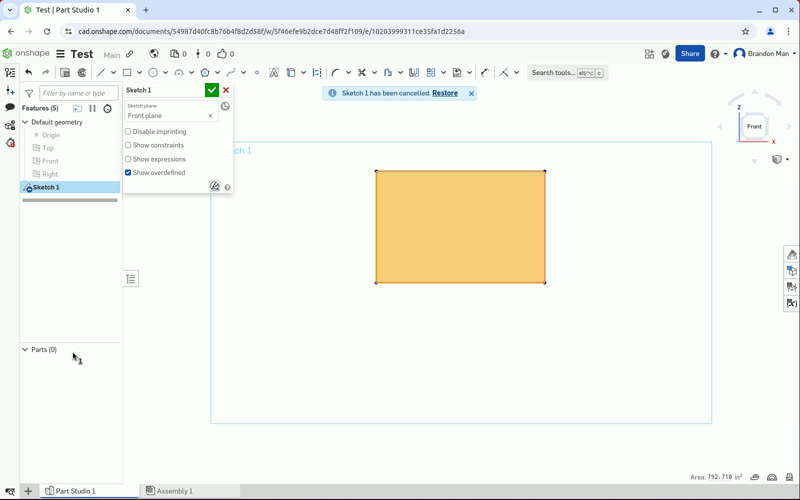
key(shift+e)
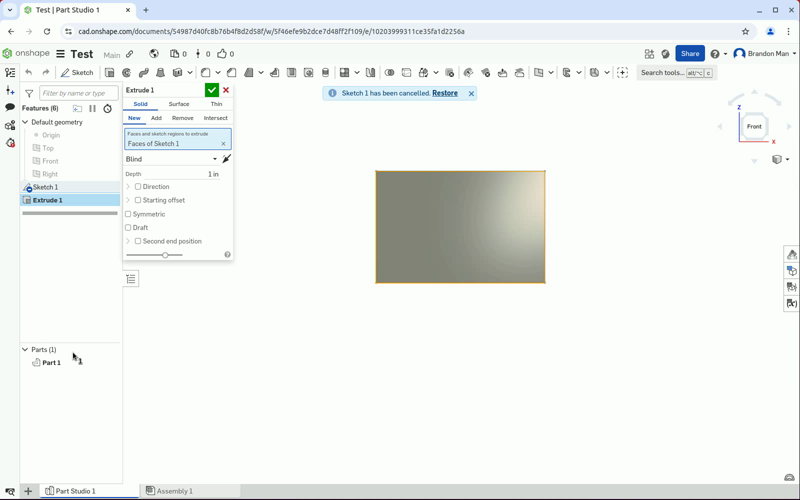
mouse_move(143, 106)
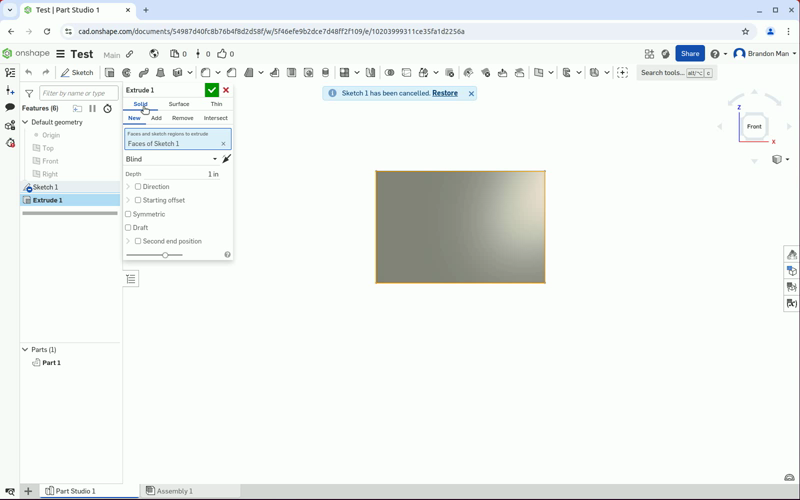
click(143, 106)
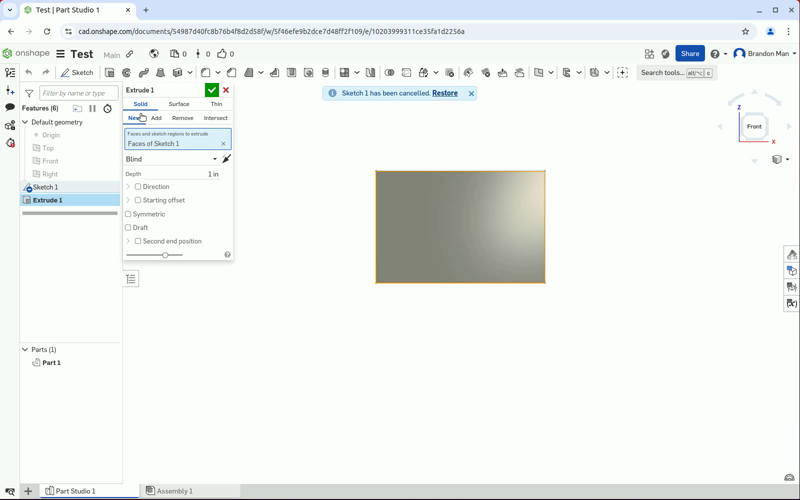
mouse_move(137, 120)
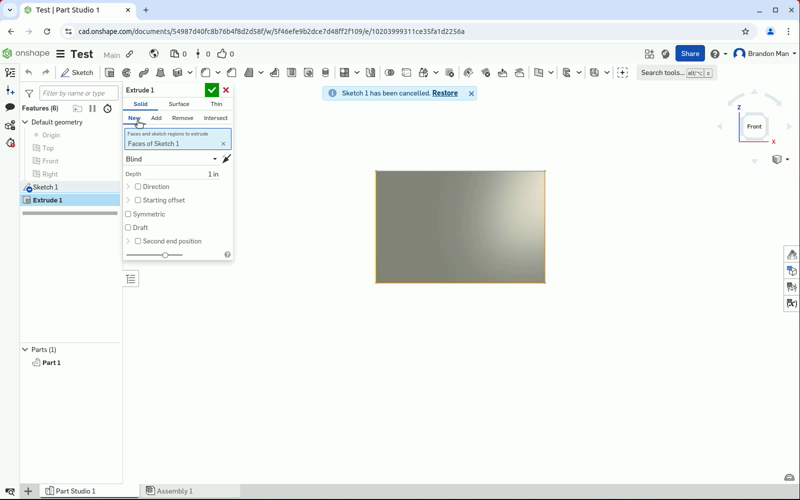
click(137, 120)
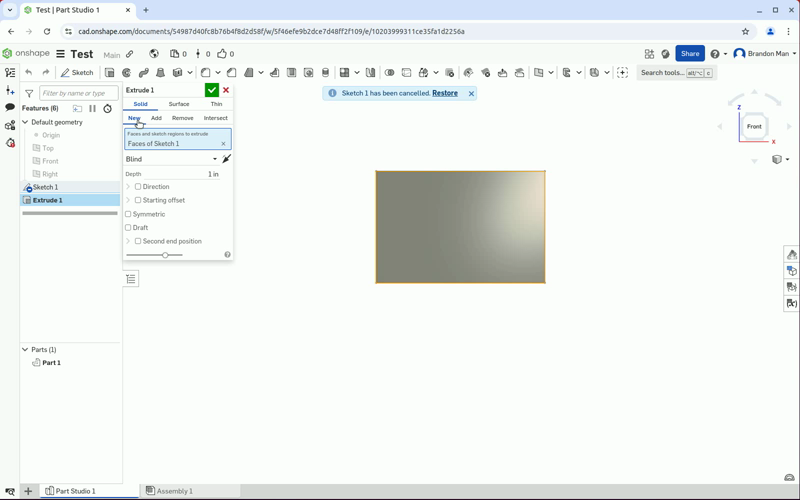
key(tab, 4)
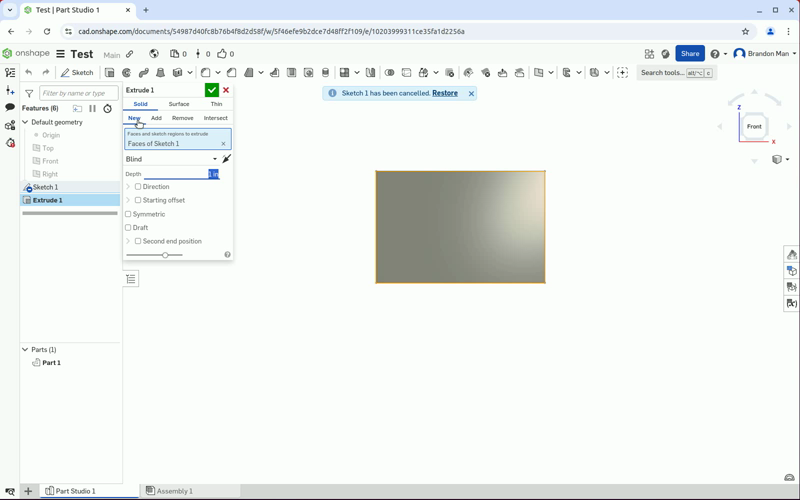
text(18.535)
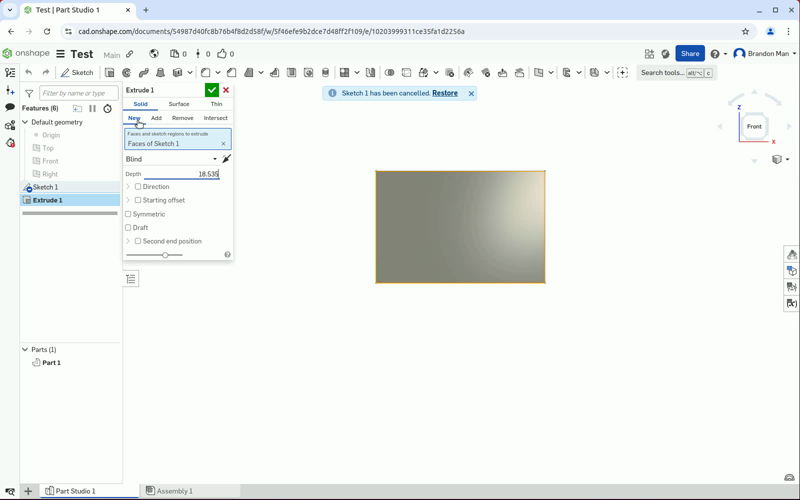
key(enter)
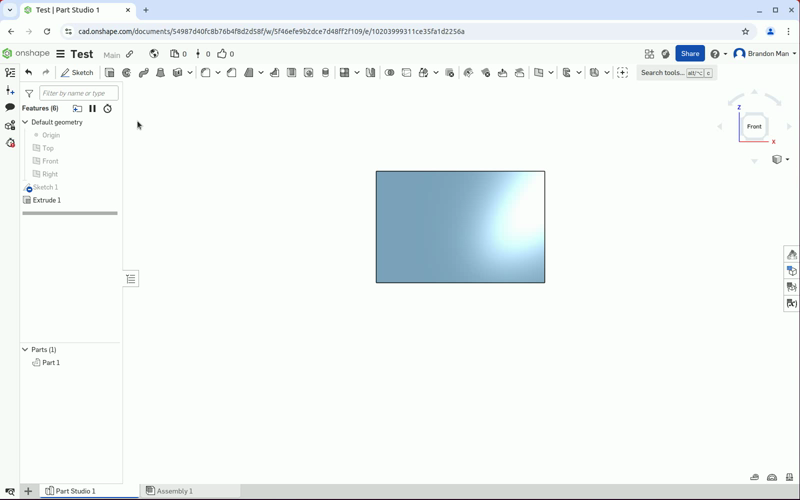
key(shift+h)
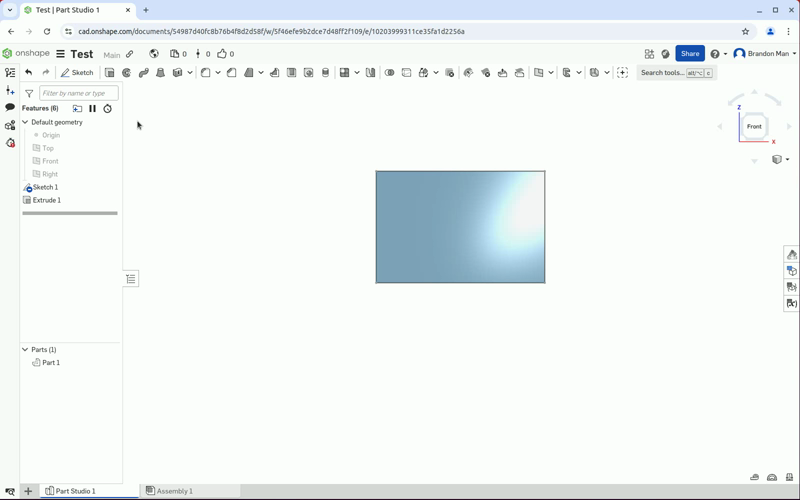
key(shift+h)
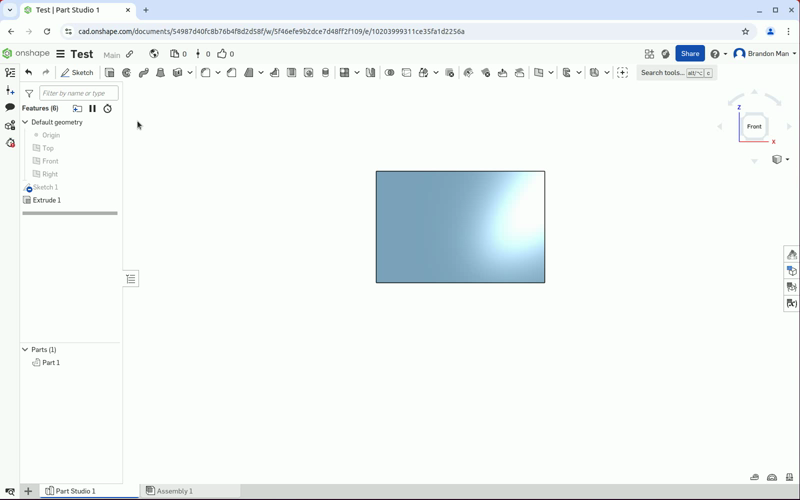
mouse_move(73, 189)
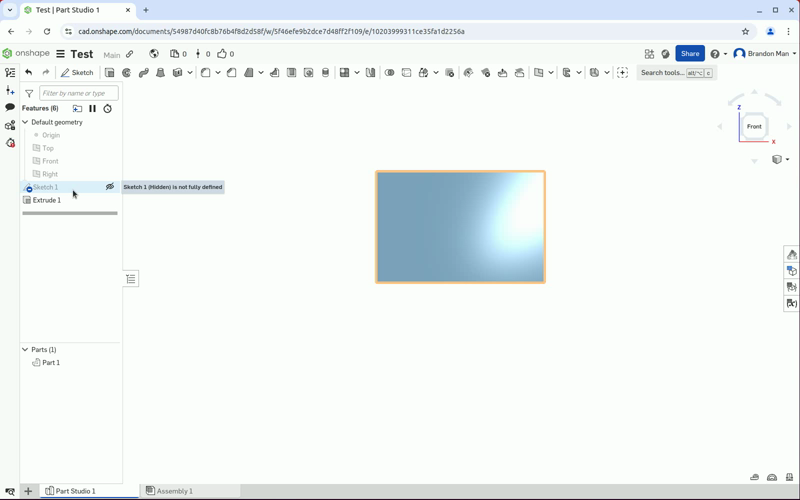
click(73, 189)
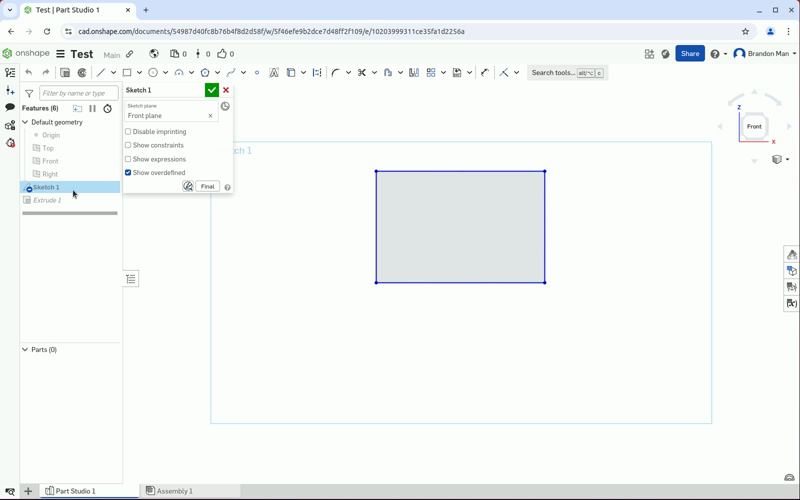
mouse_move(229, 92)
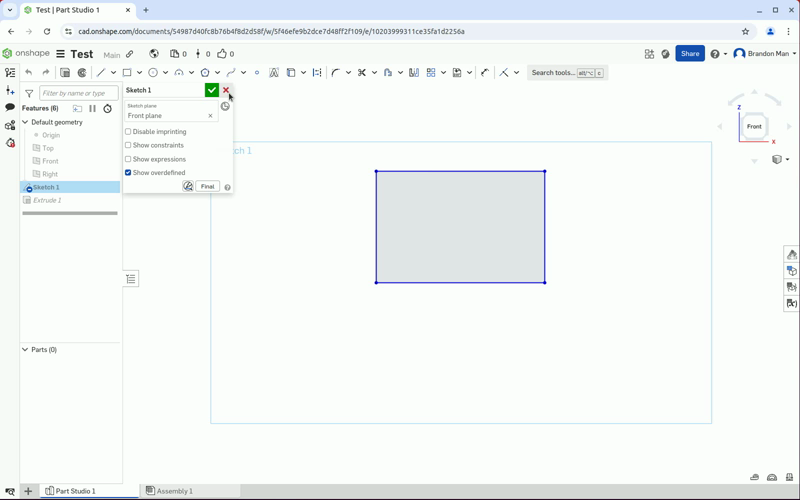
click(229, 92)
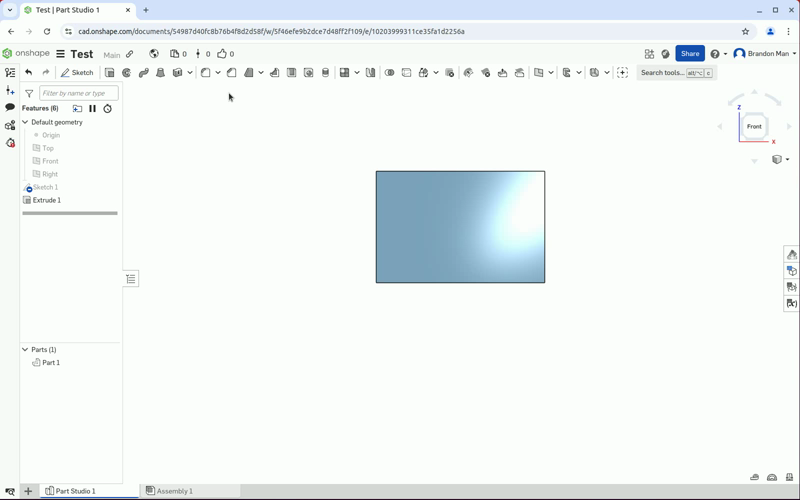
mouse_move(541, 75)
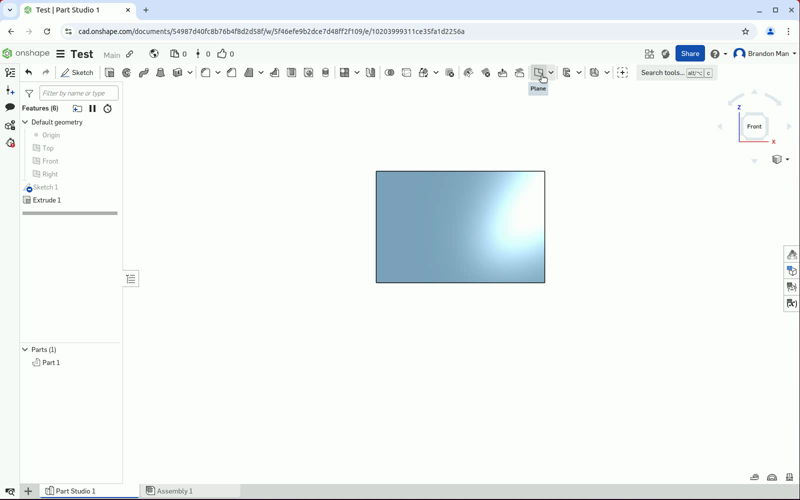
click(541, 75)
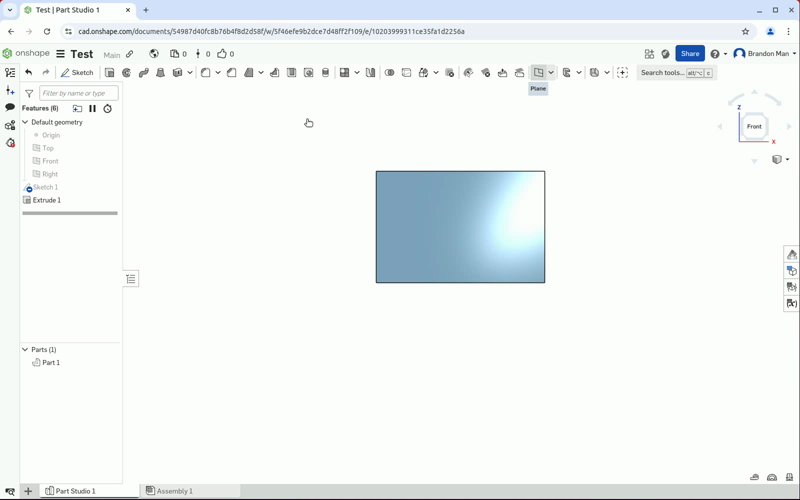
mouse_move(73, 163)
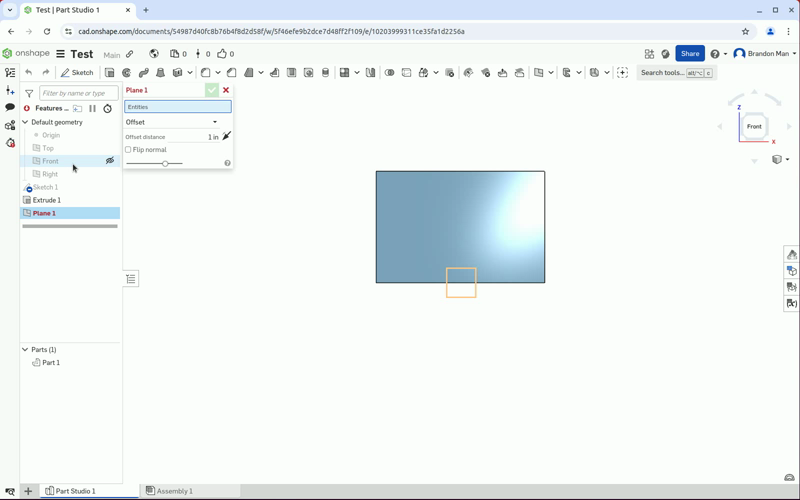
click(73, 163)
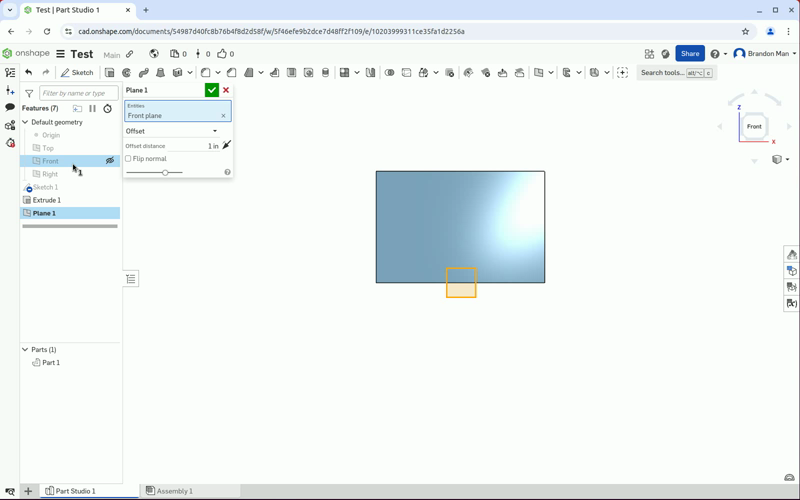
key(tab, 2)
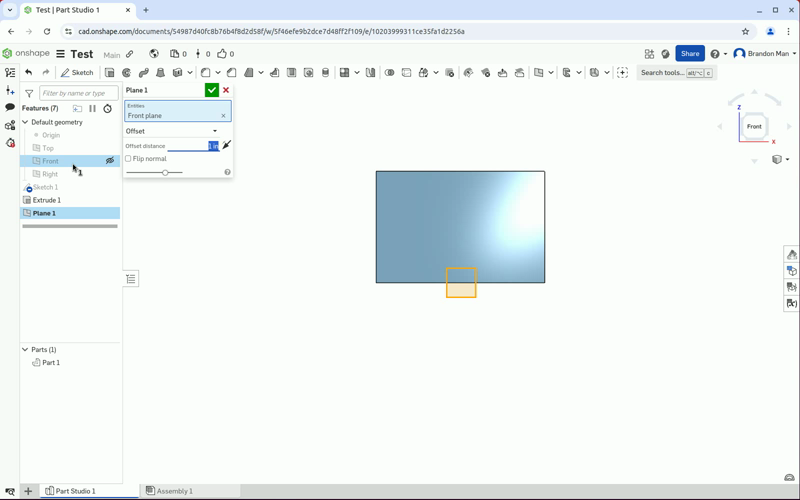
text(18.548)
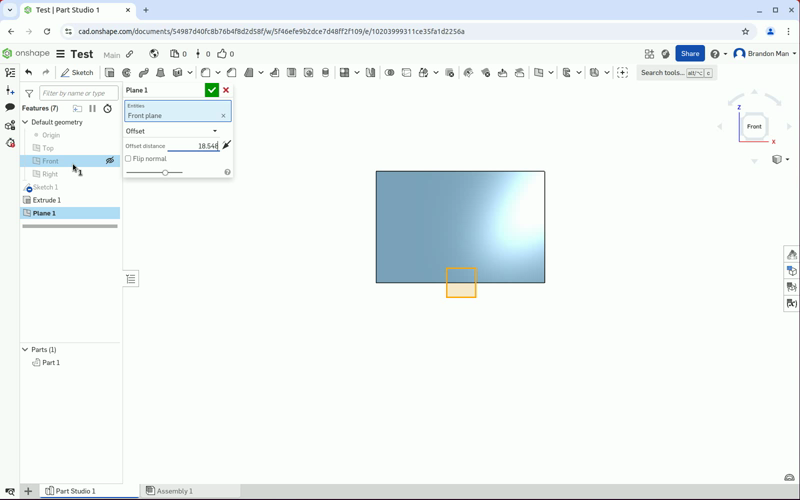
key(enter, 2)
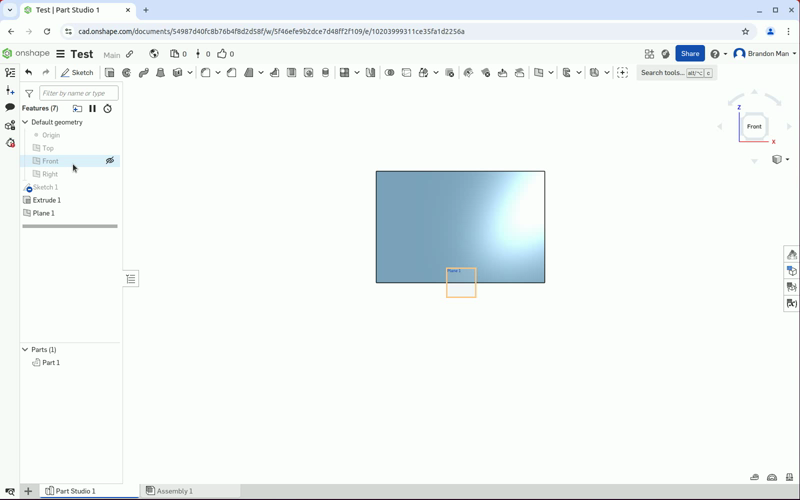
key(shift+s)
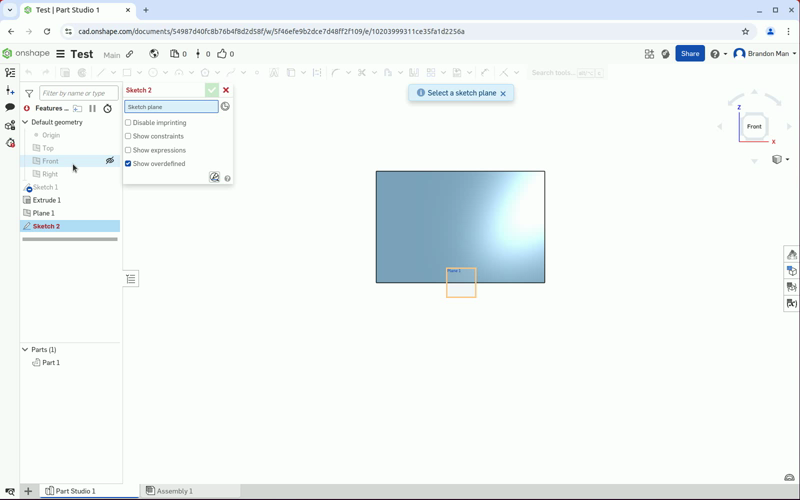
mouse_move(73, 215)
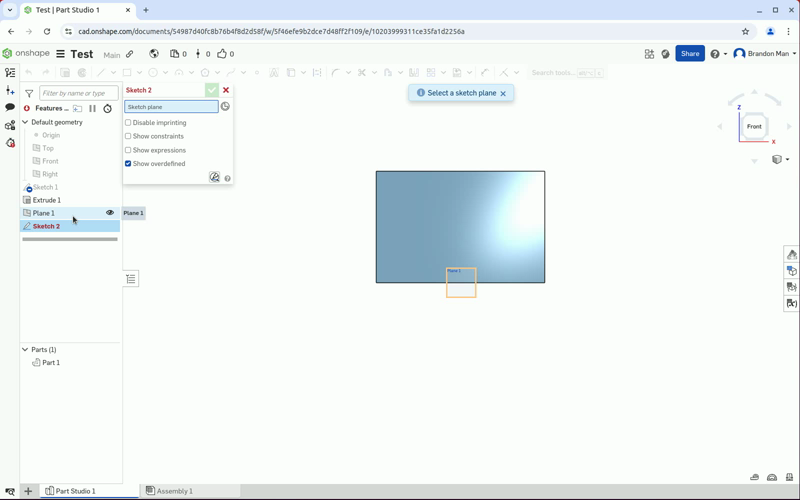
click(73, 215)
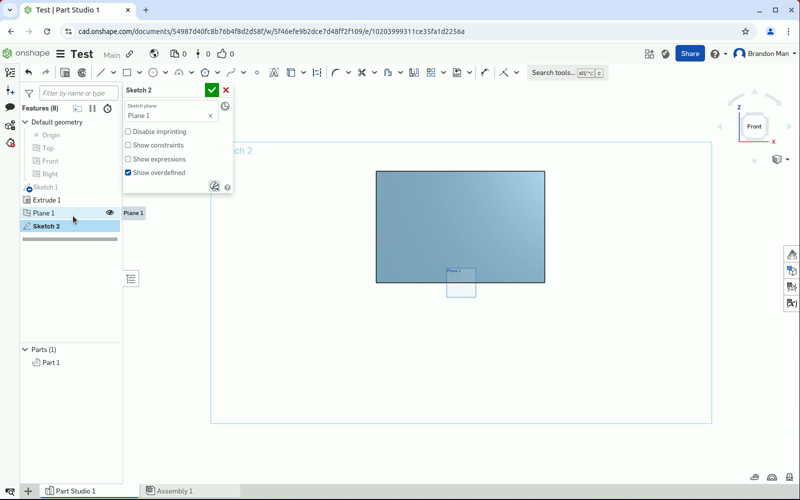
mouse_move(73, 352)
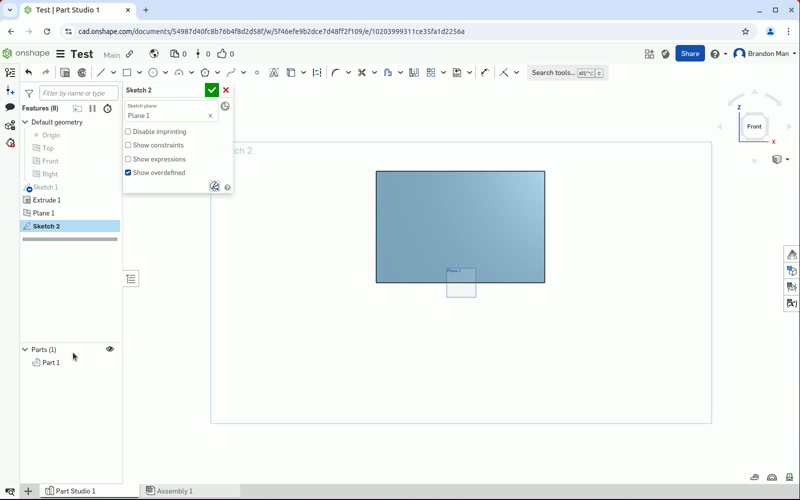
key(y)
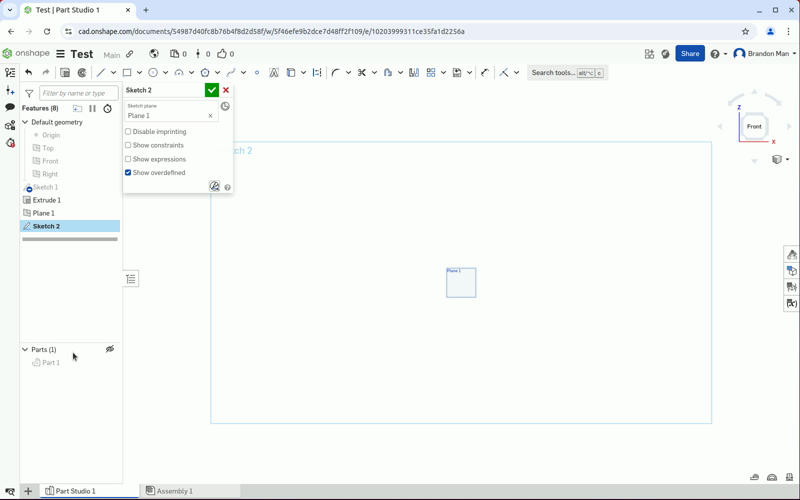
key(l)
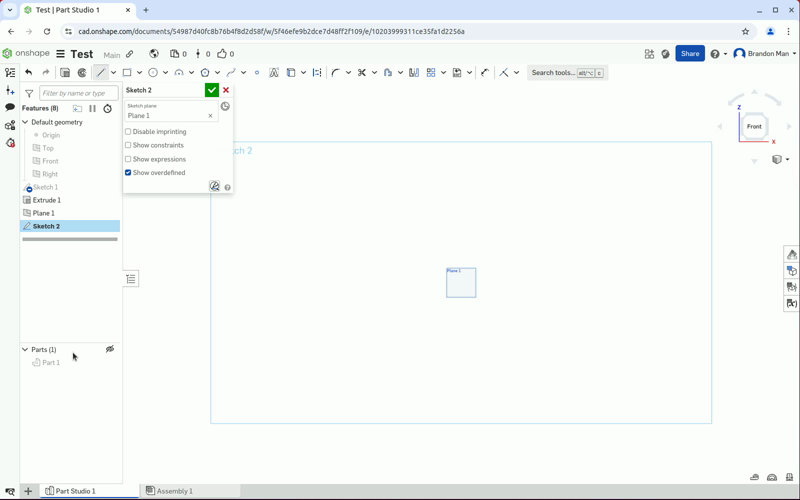
key_down(shift)
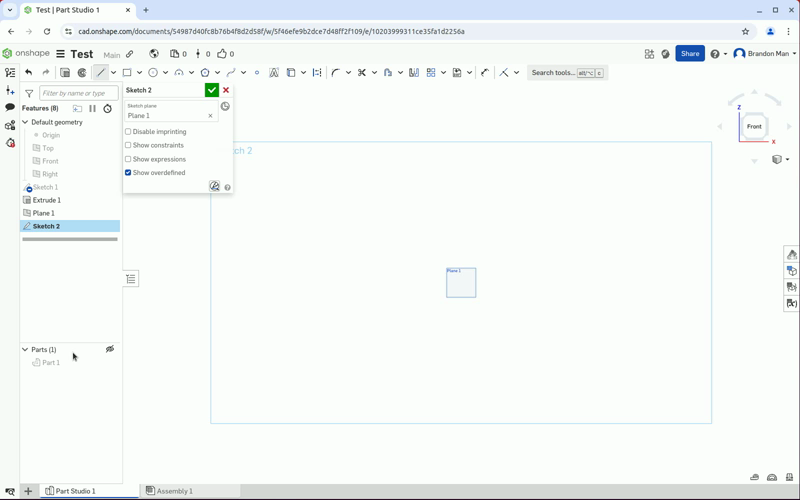
mouse_move(404, 260)
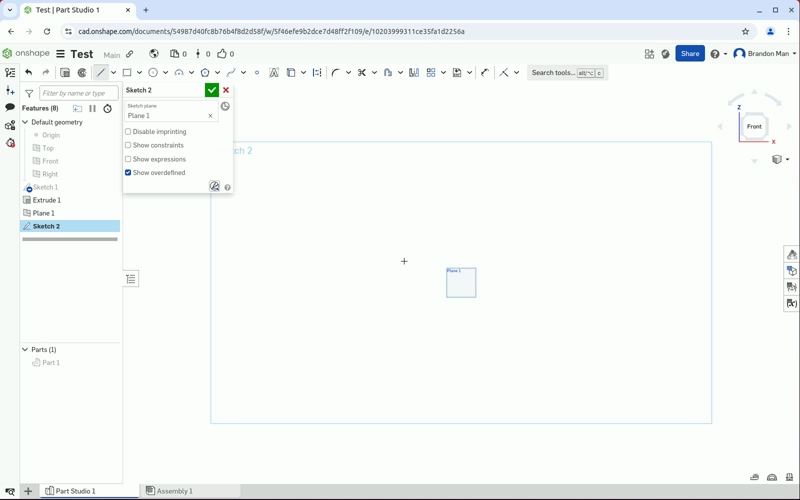
click(404, 260)
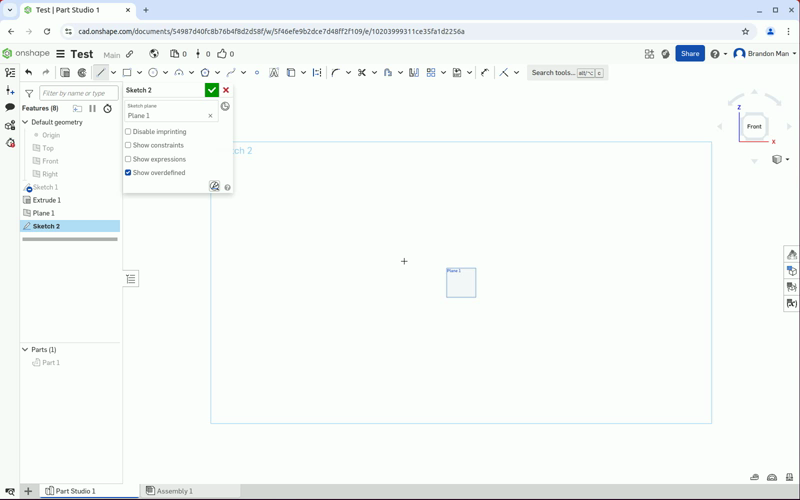
key_up(shift)
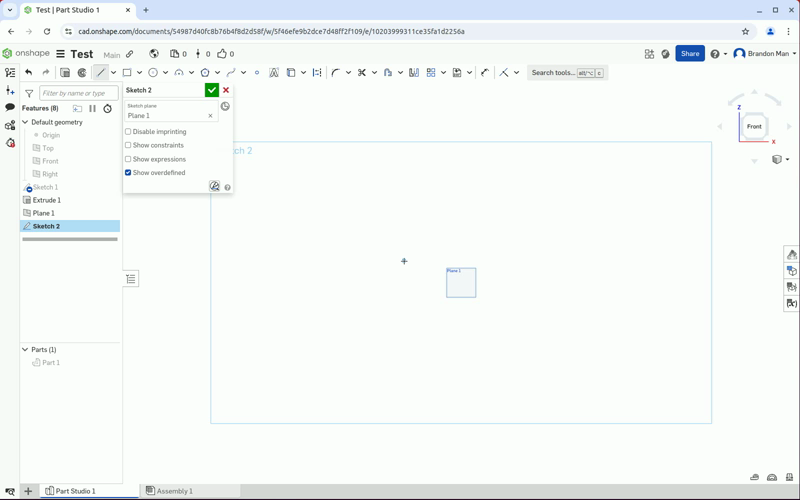
key_down(shift)
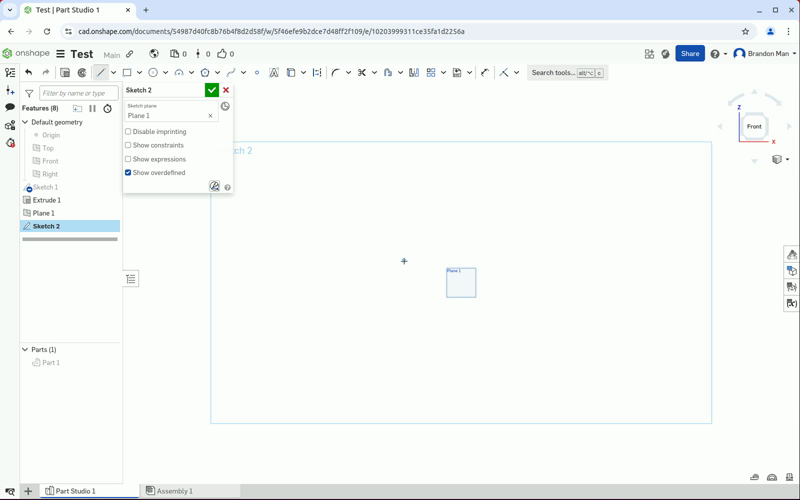
mouse_move(516, 260)
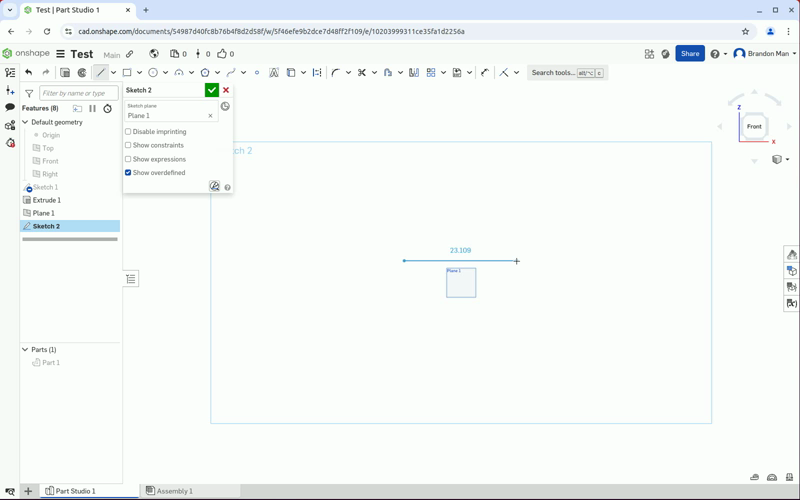
click(516, 260)
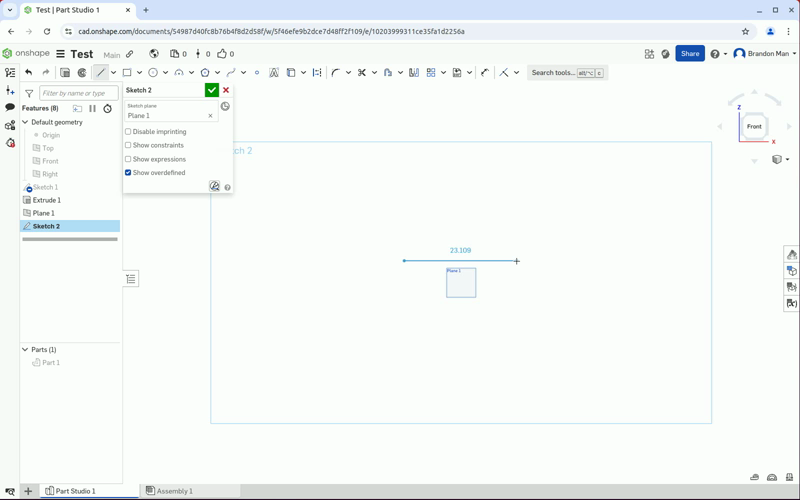
key_up(shift)
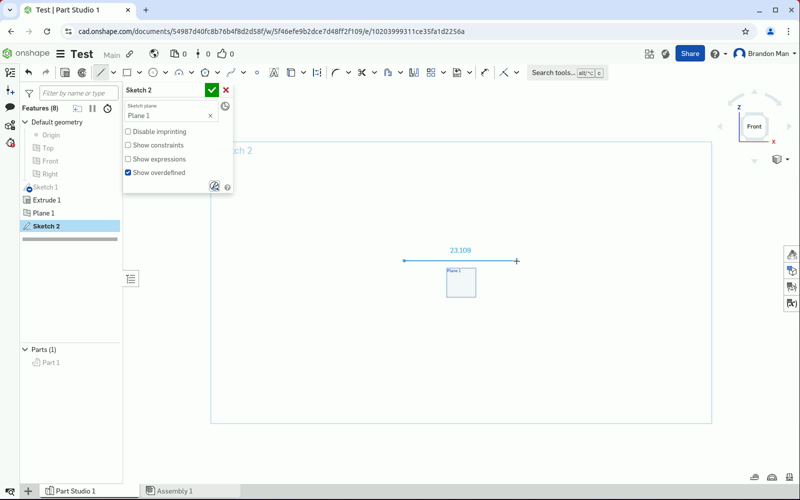
key_down(shift)
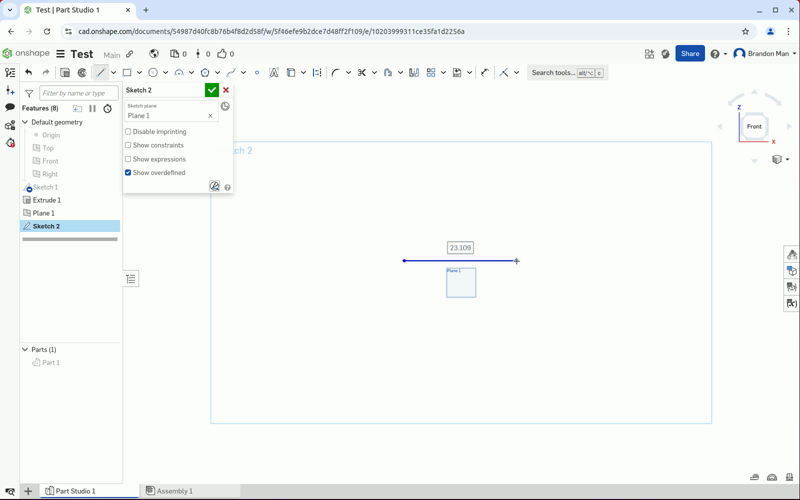
mouse_move(546, 260)
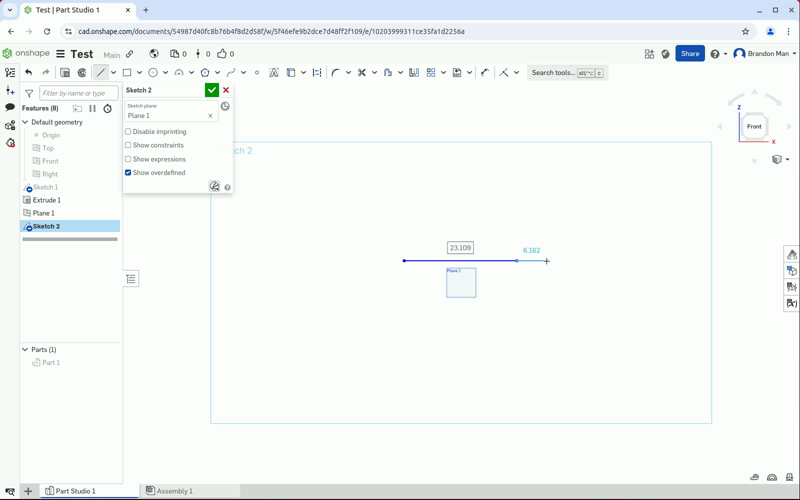
mouse_move(516, 215)
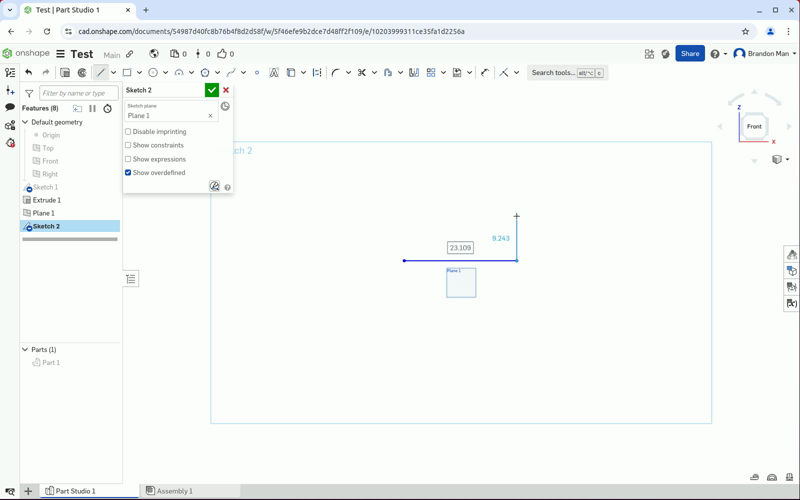
click(516, 215)
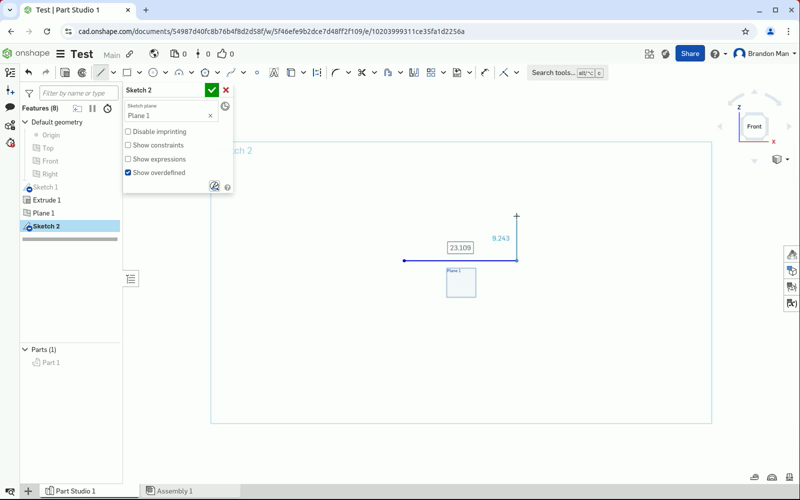
key_up(shift)
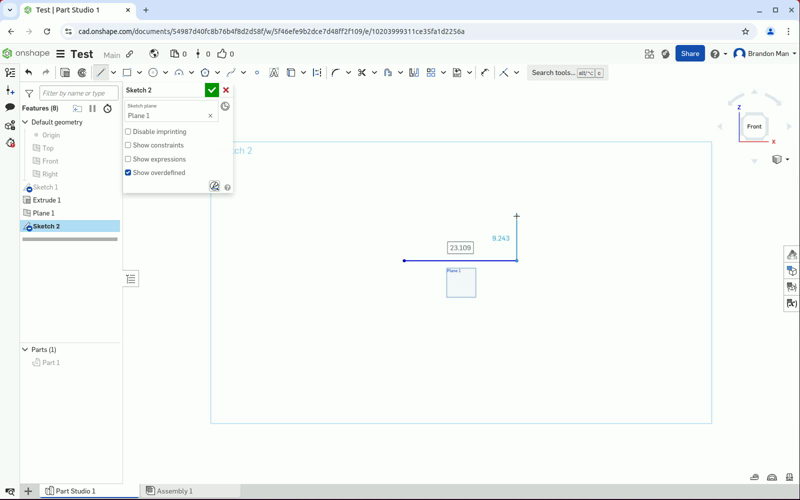
key_down(shift)
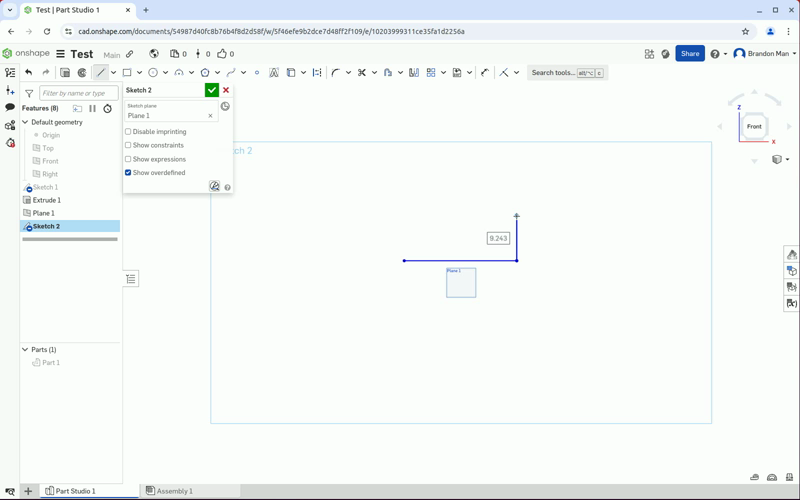
mouse_move(404, 215)
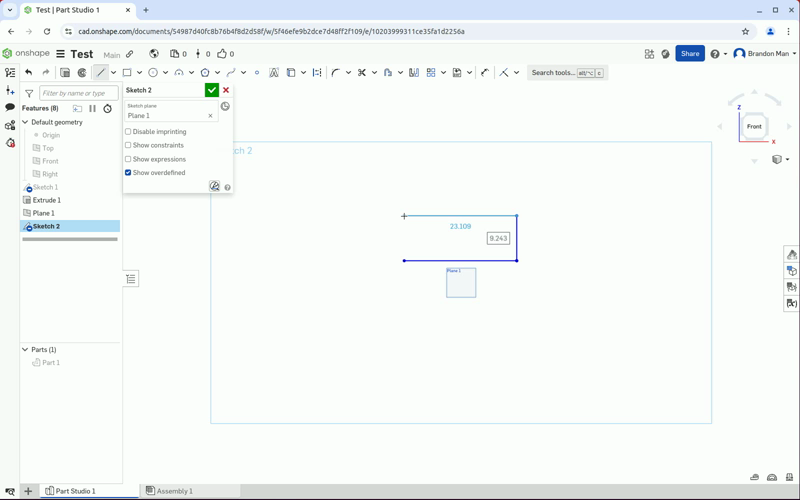
click(404, 215)
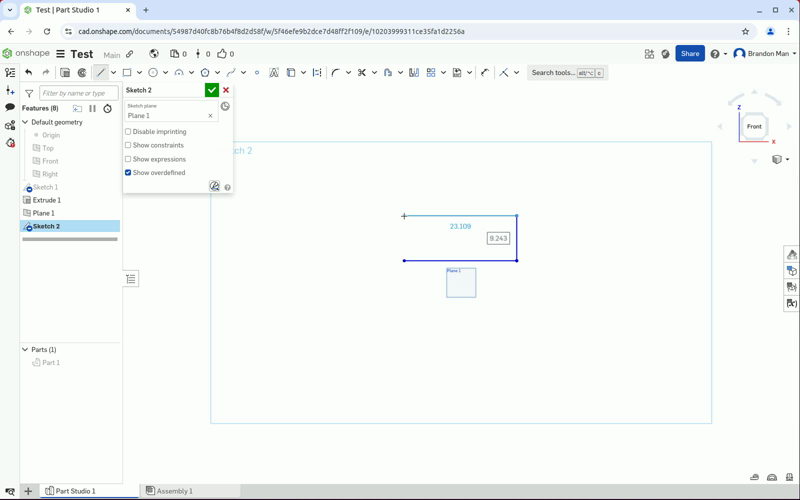
key_up(shift)
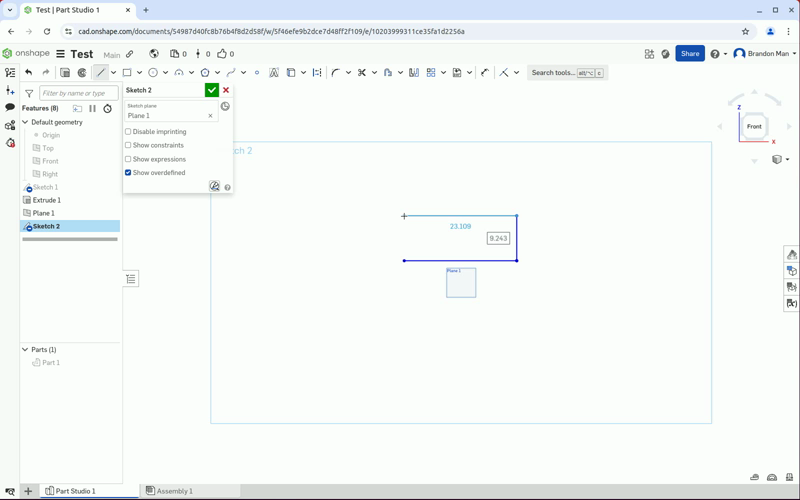
mouse_move(434, 215)
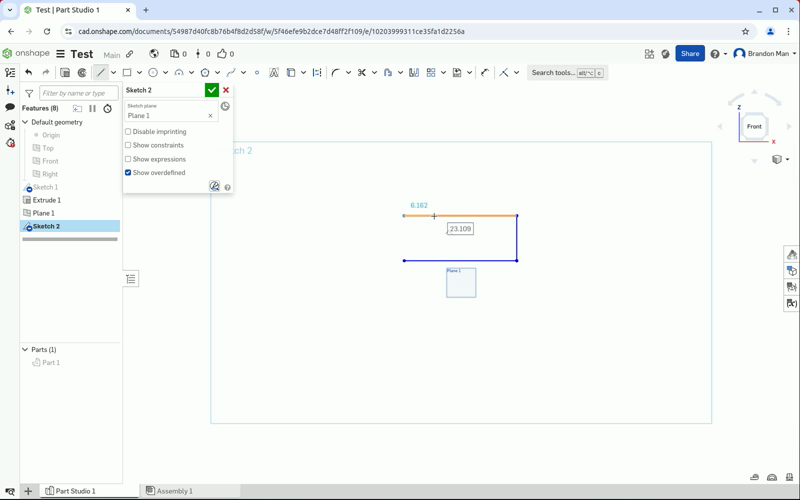
key_down(shift)
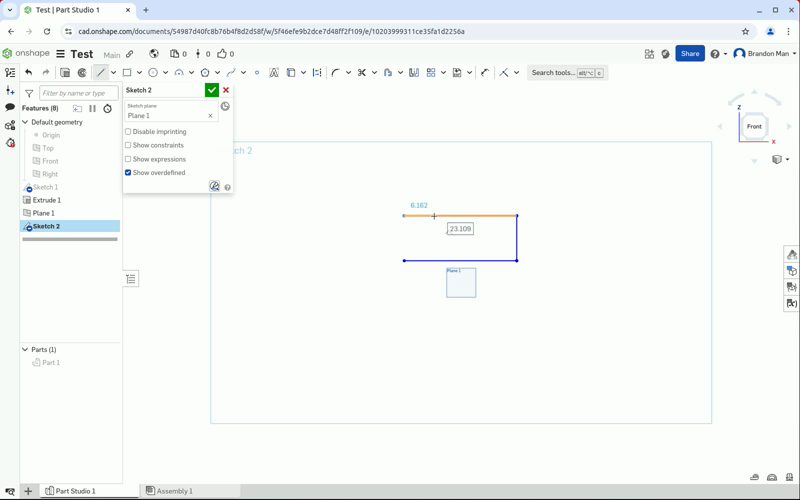
mouse_move(404, 260)
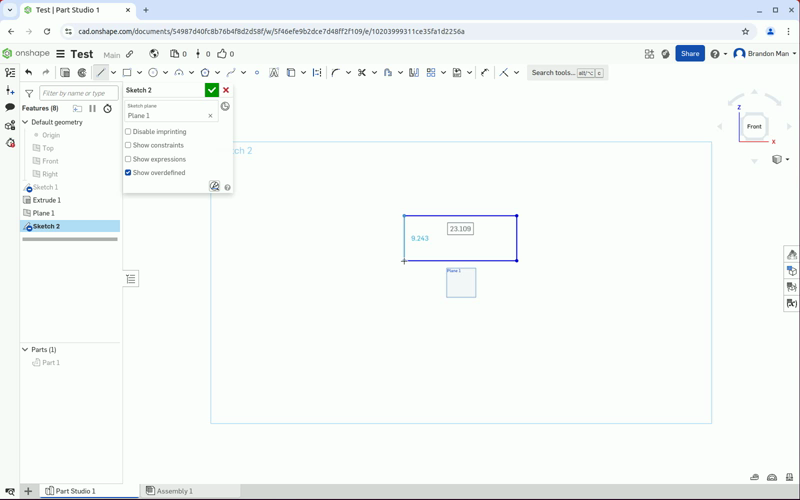
key_up(shift)
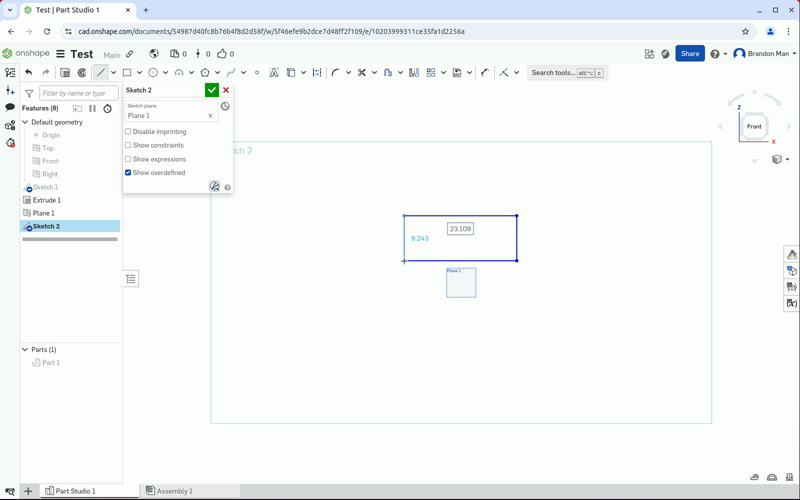
click(404, 260)
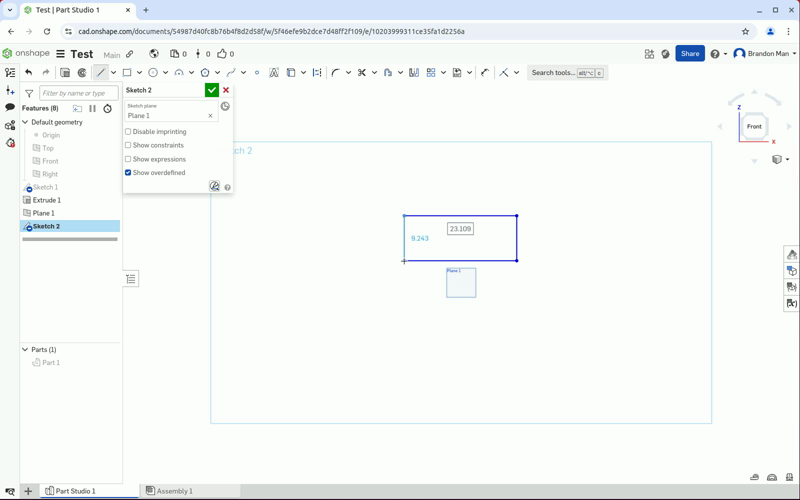
key(esc)
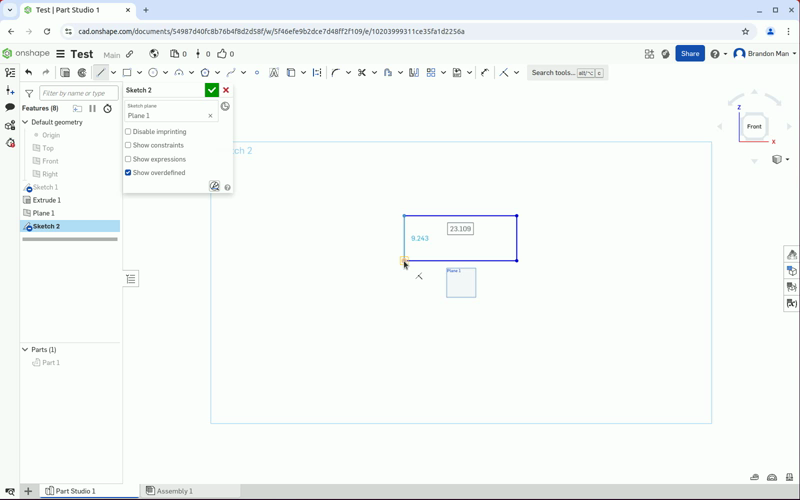
mouse_move(444, 254)
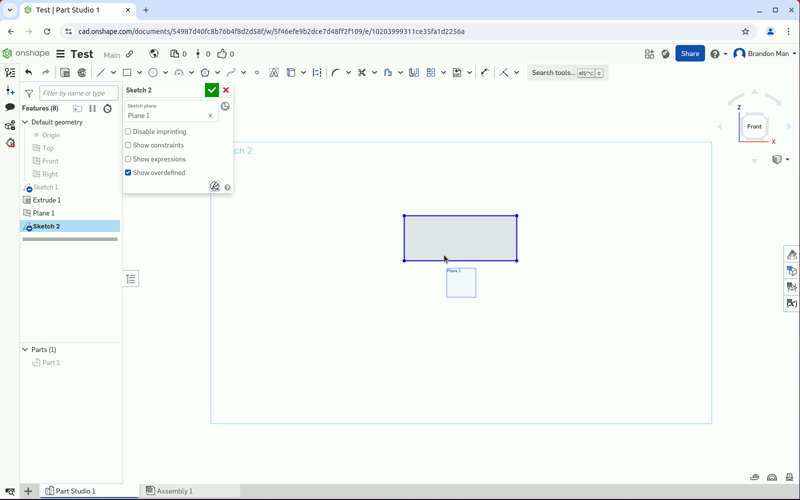
click(444, 254)
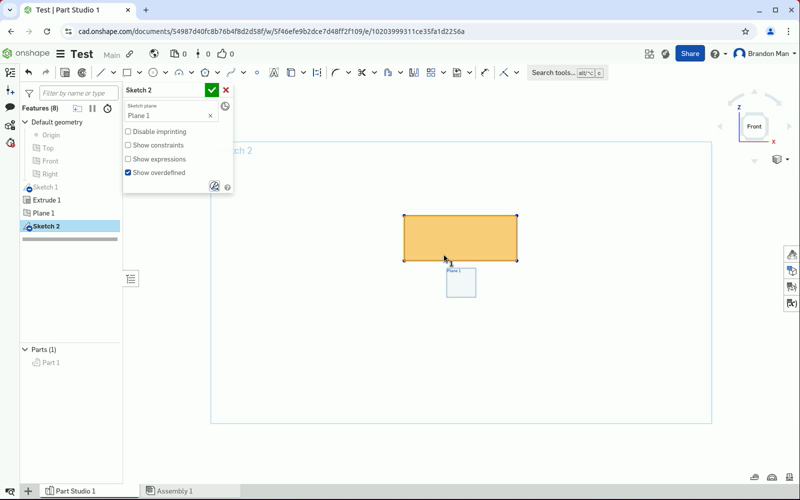
mouse_move(73, 352)
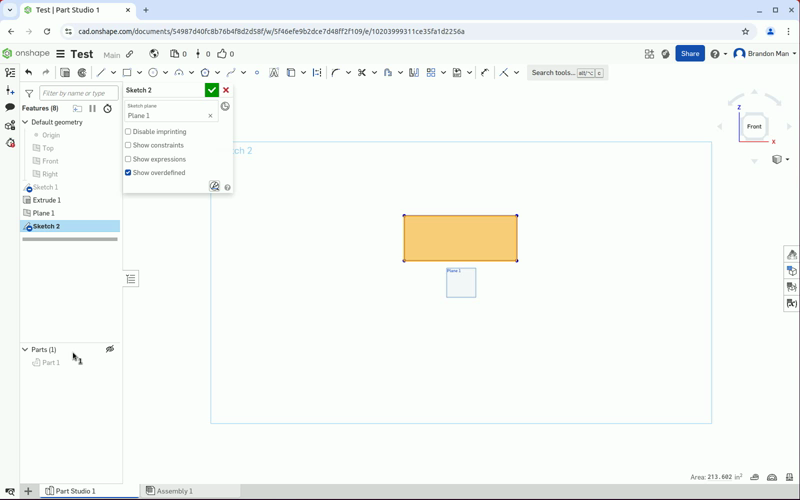
key(shift+y)
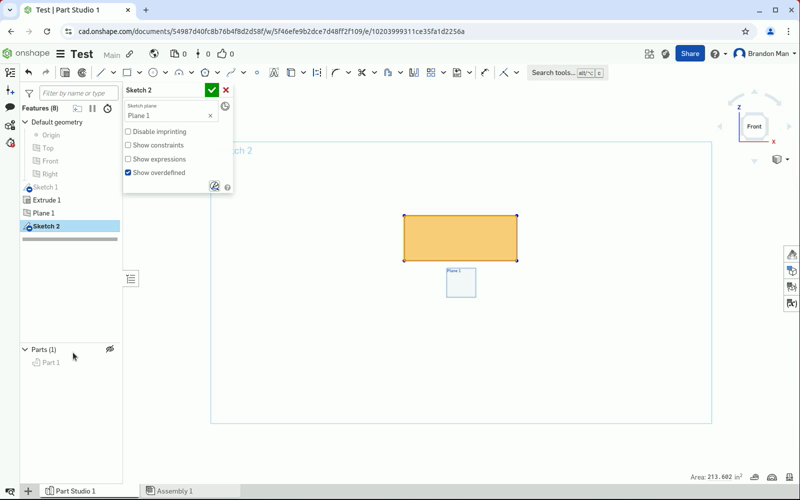
key(shift+e)
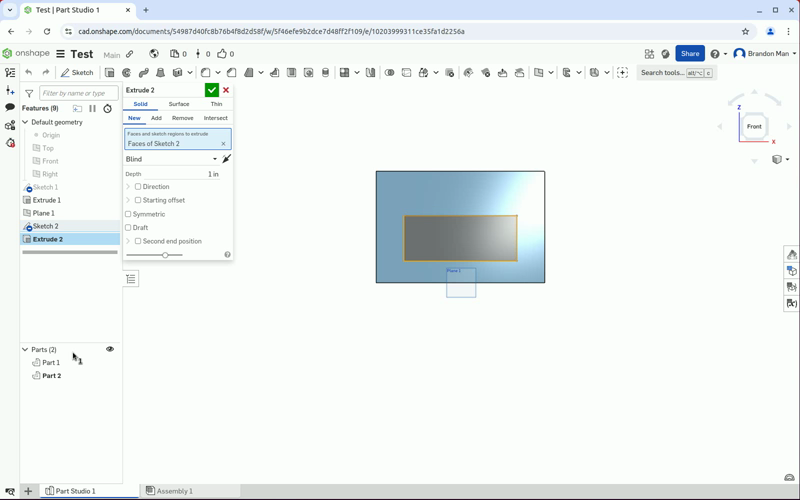
mouse_move(143, 106)
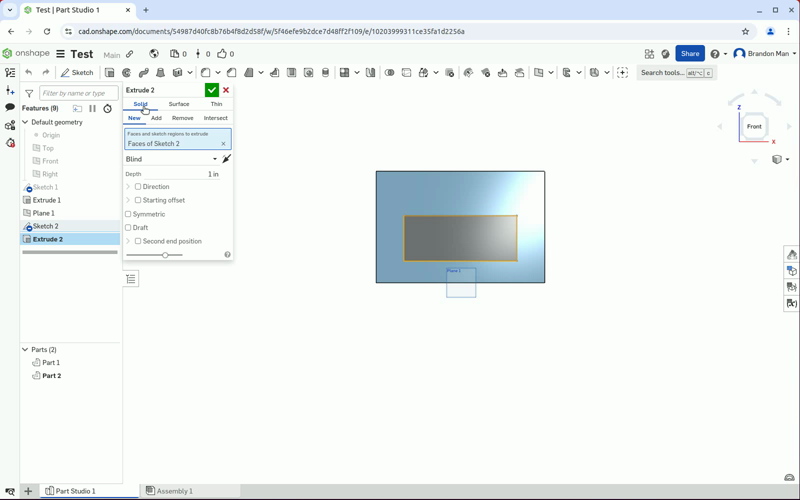
click(143, 106)
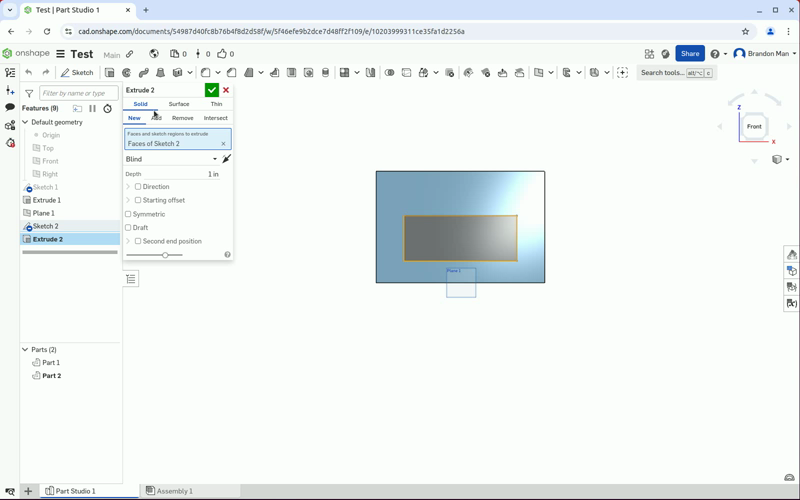
mouse_move(186, 120)
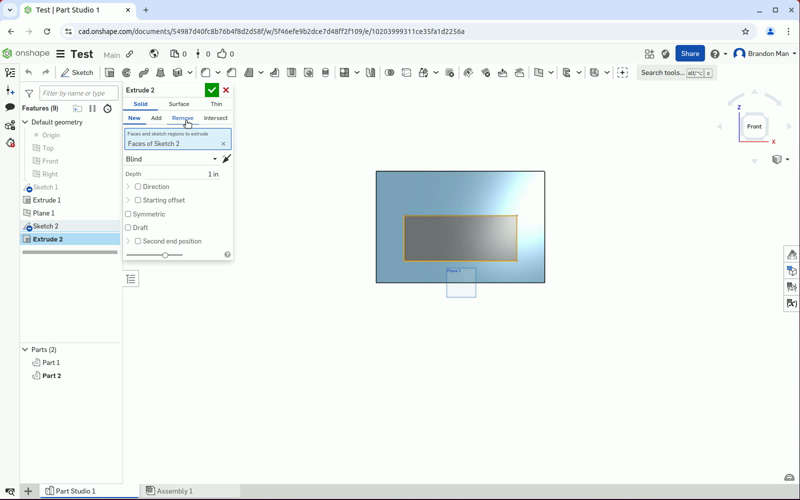
click(186, 120)
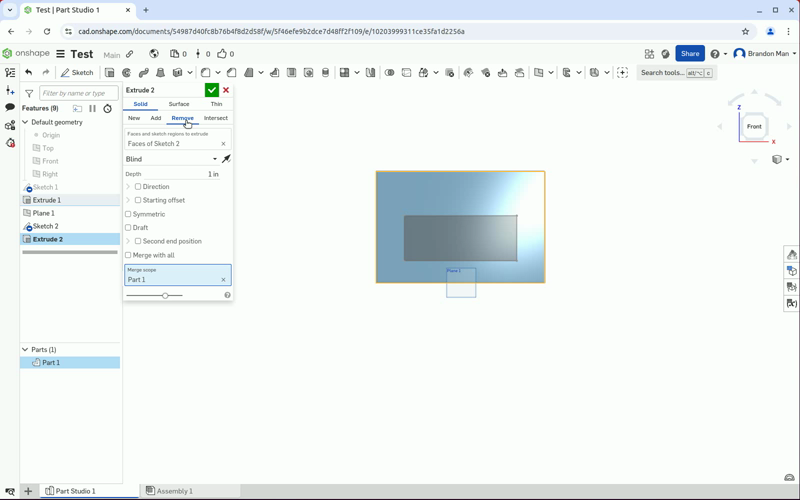
key(tab, 4)
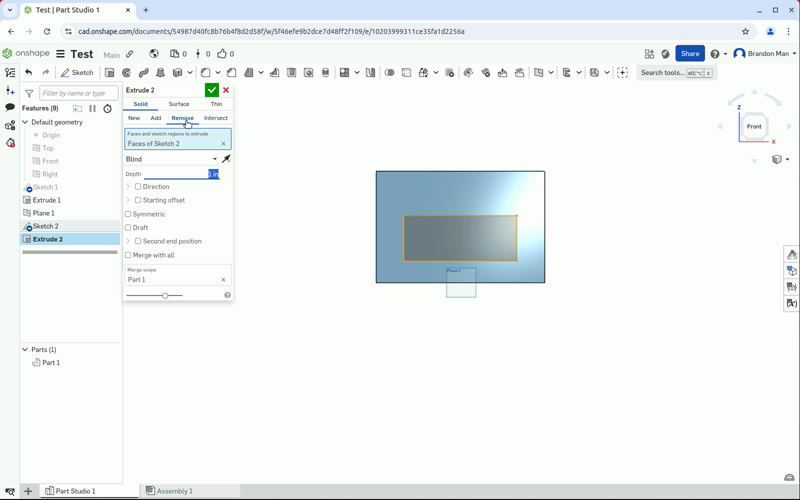
text(9.147)
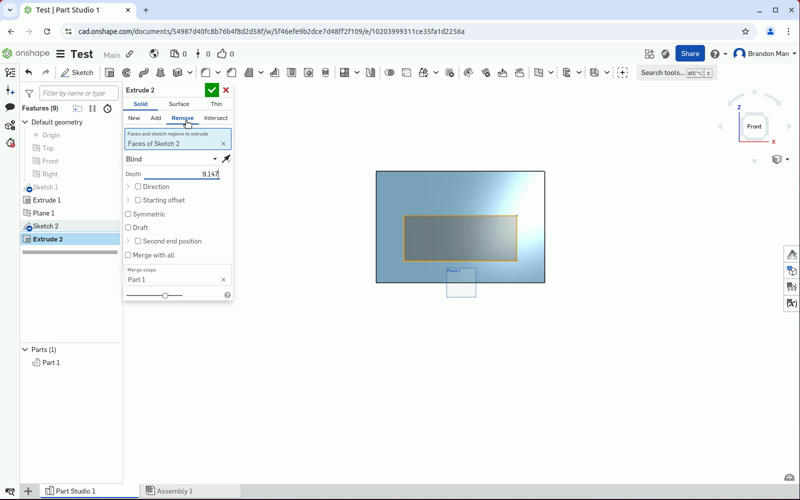
key(tab, 6)
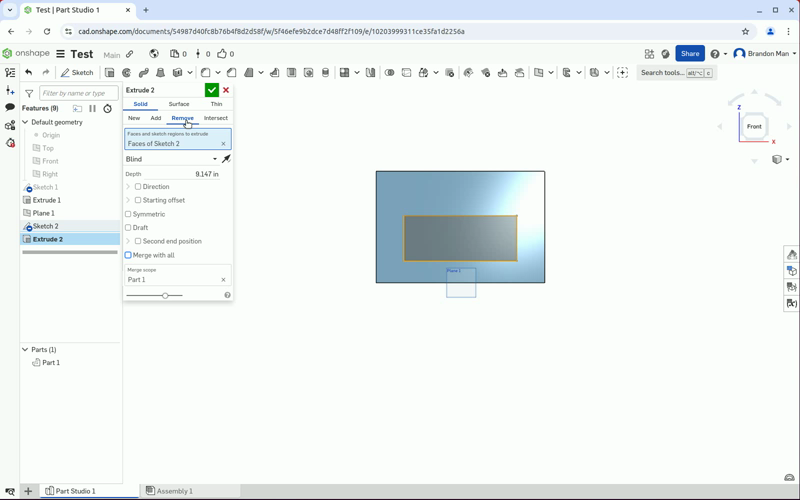
key(space)
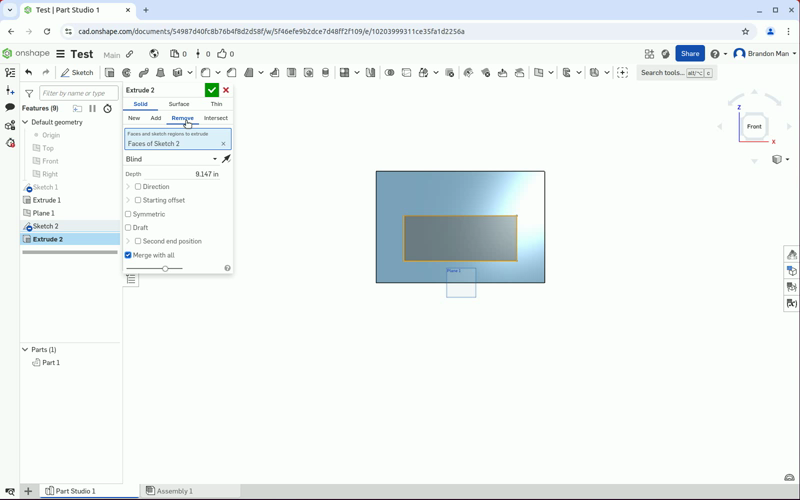
key(enter)
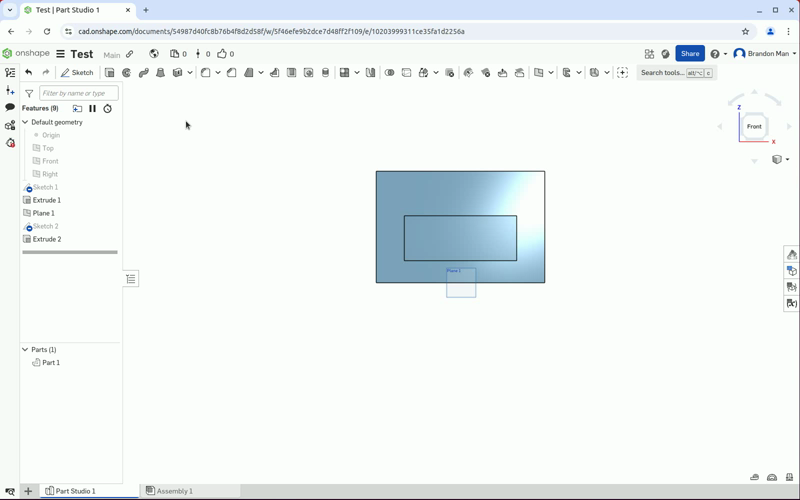
key(shift+h)
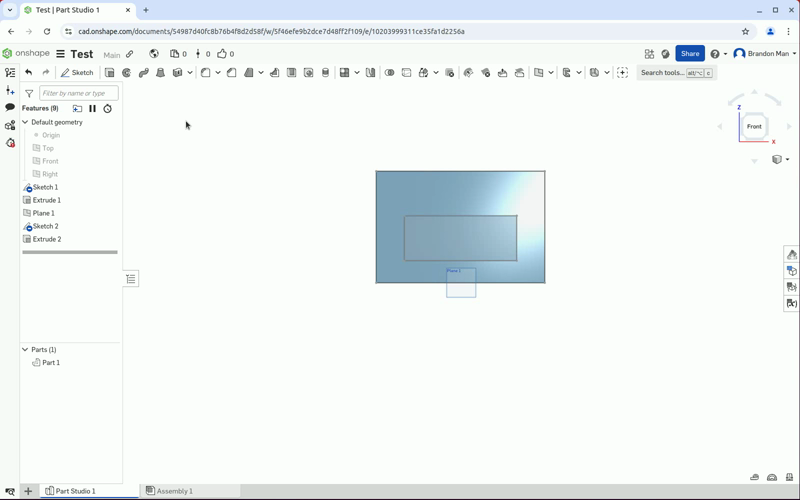
key(shift+h)
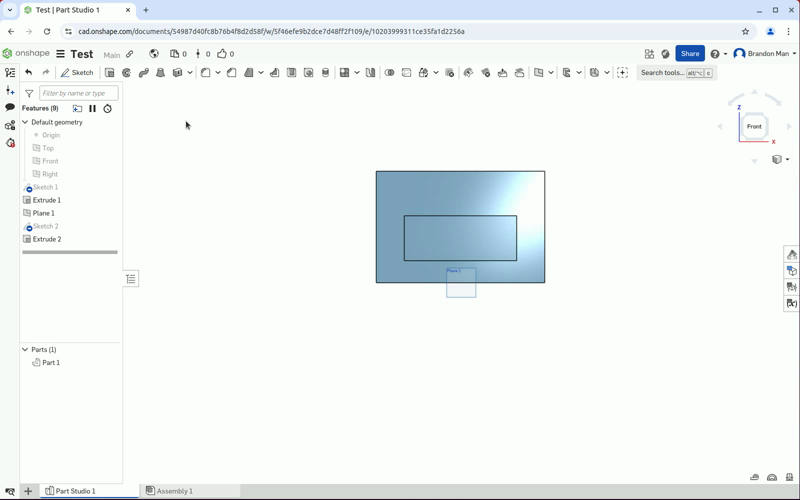
mouse_move(73, 189)
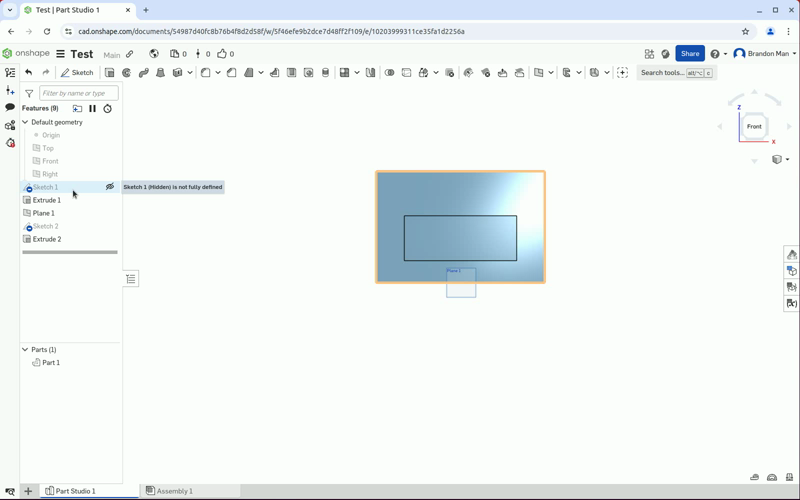
click(73, 189)
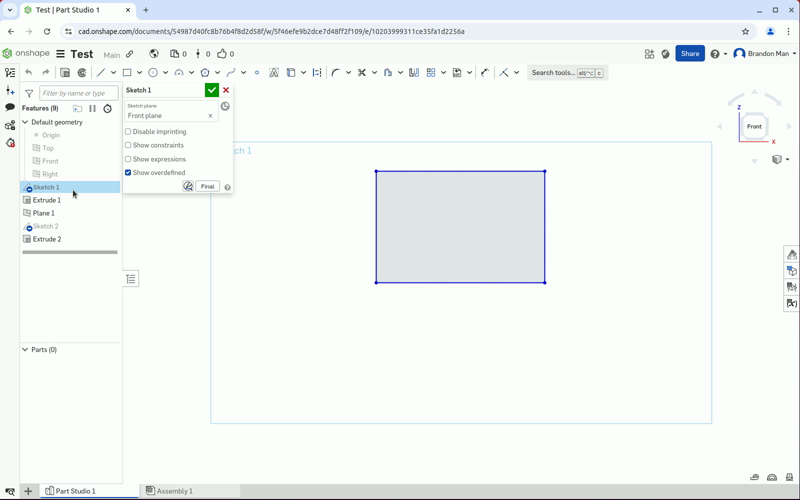
mouse_move(229, 92)
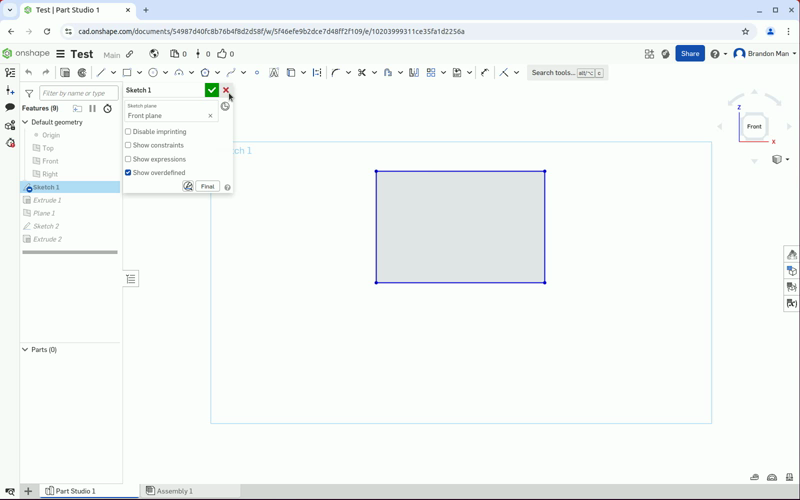
click(229, 92)
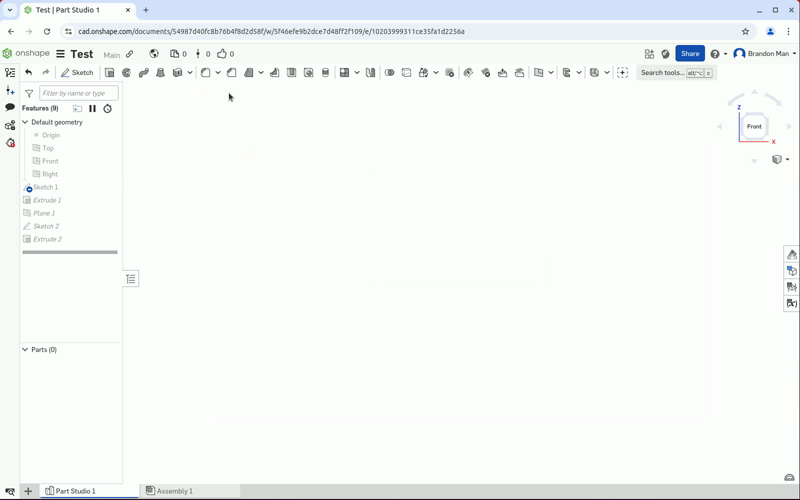
key(shift+s)
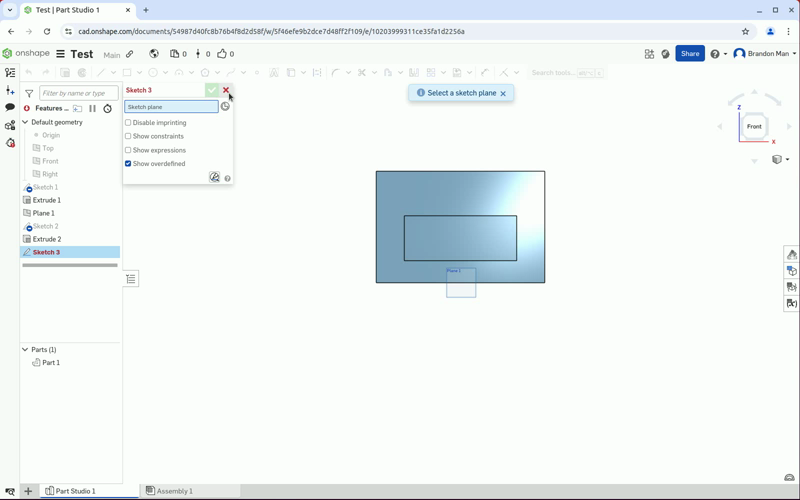
mouse_move(73, 215)
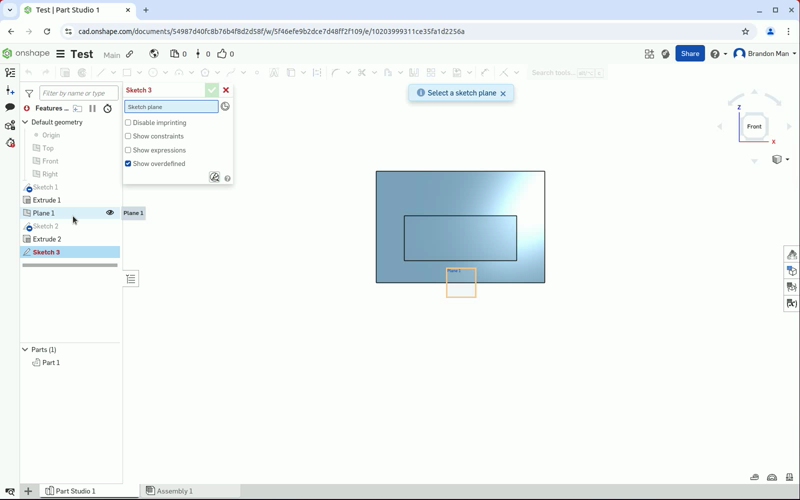
click(73, 215)
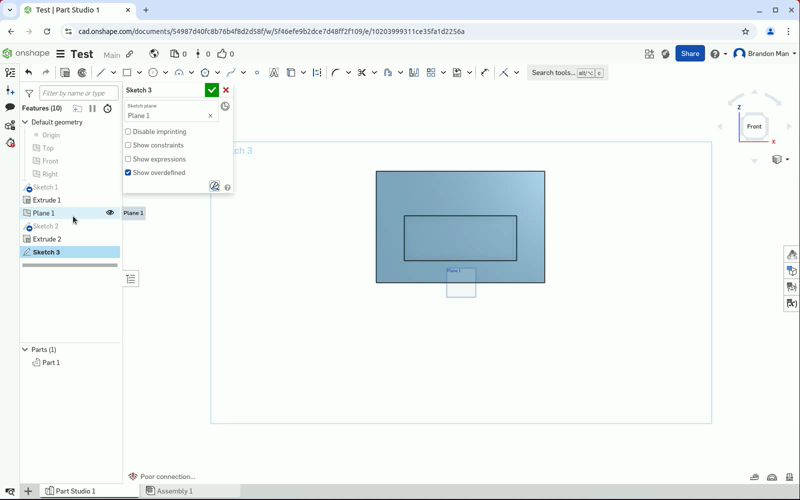
mouse_move(73, 352)
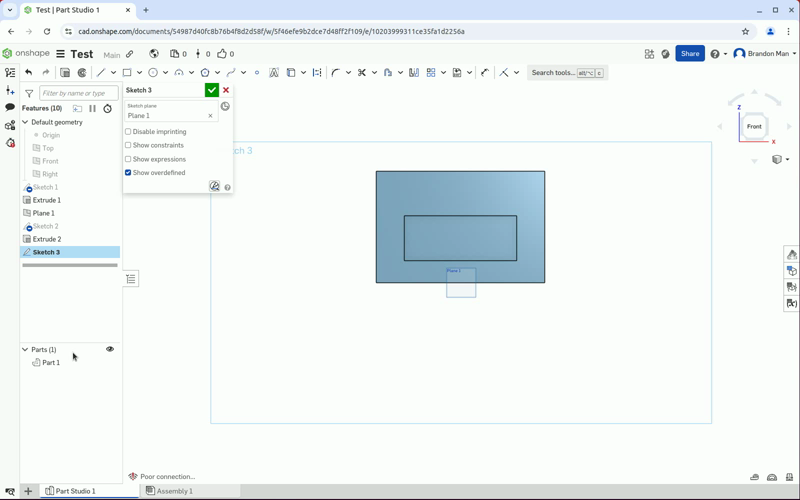
key(y)
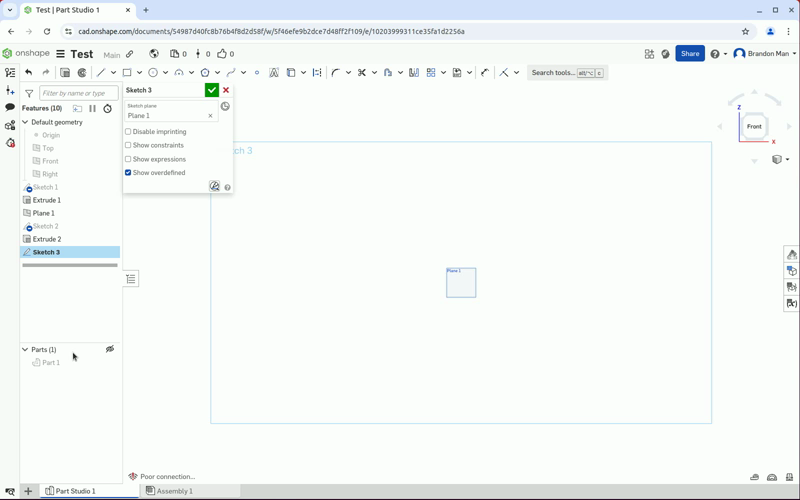
key(c)
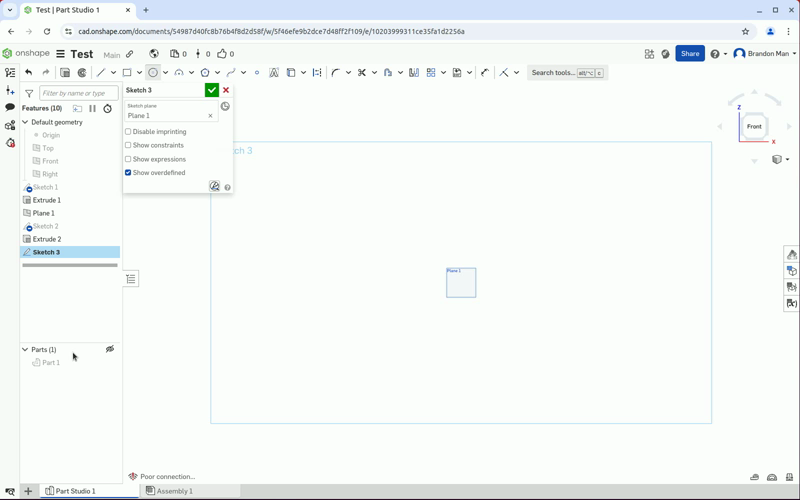
key_down(shift)
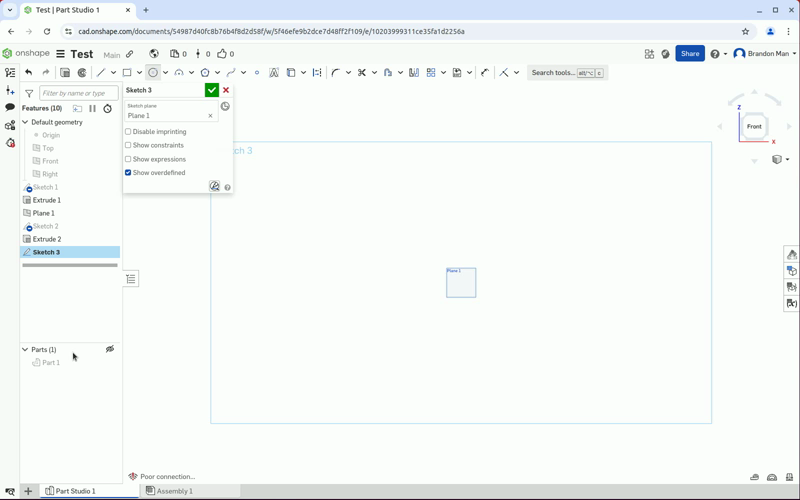
mouse_move(522, 192)
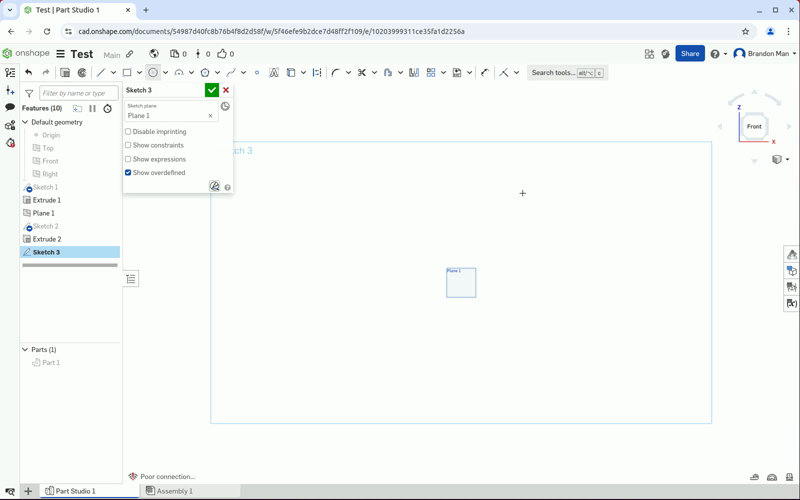
click(522, 192)
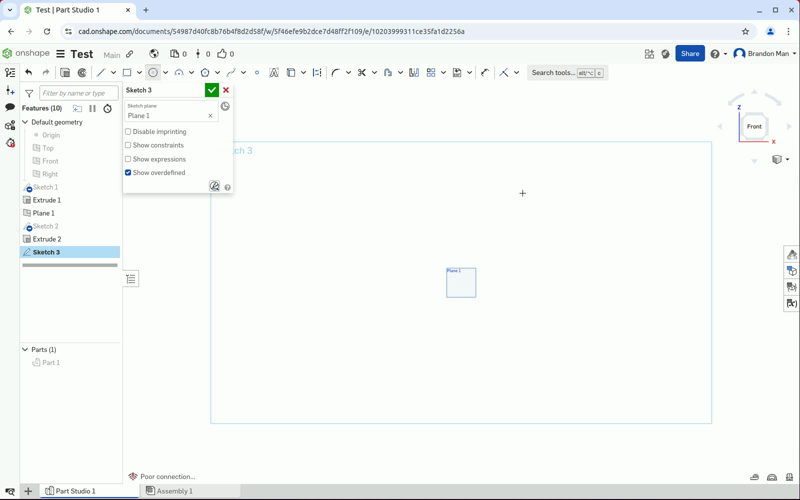
key_up(shift)
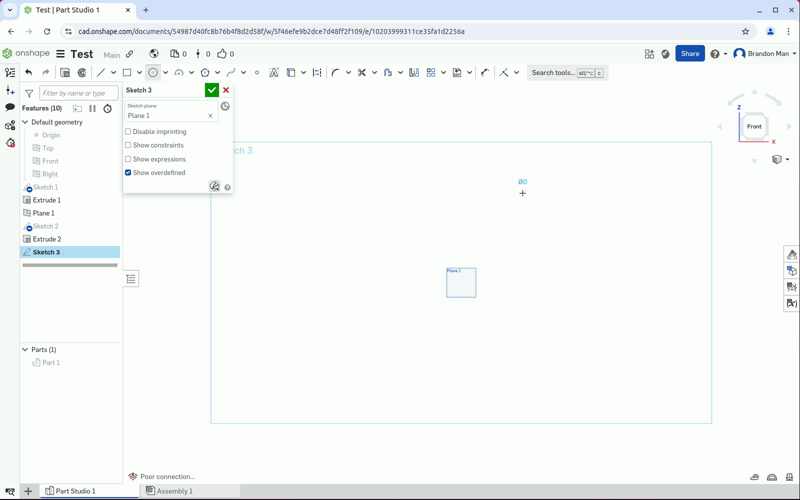
mouse_move(534, 192)
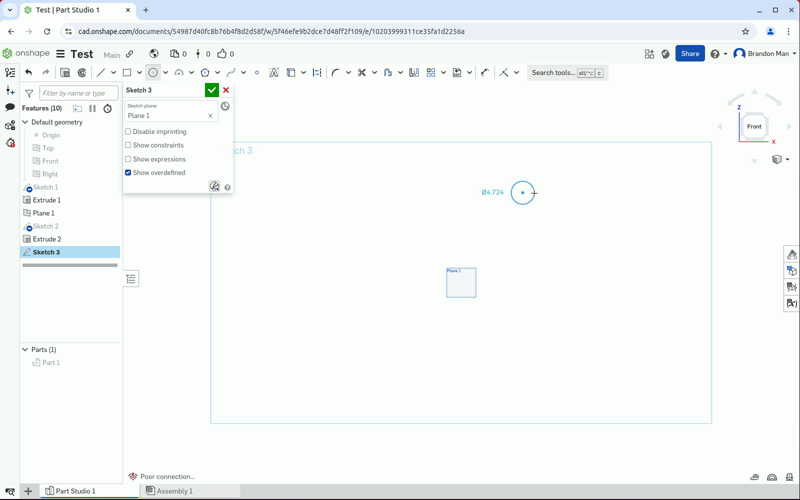
click(534, 192)
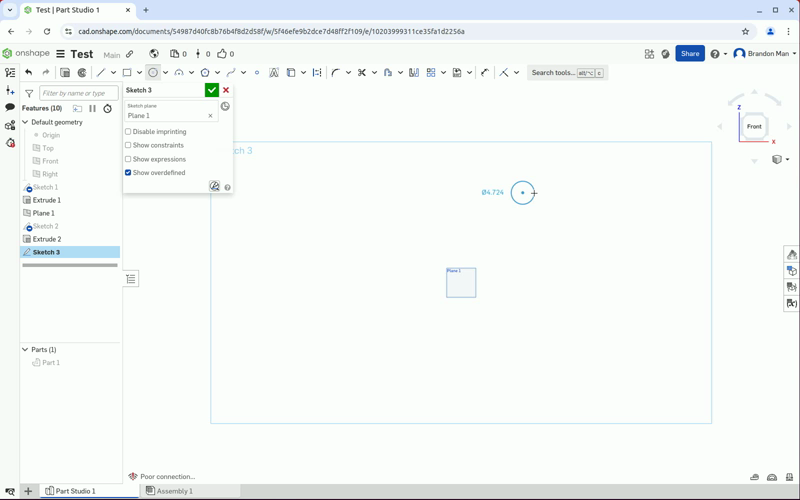
key(esc)
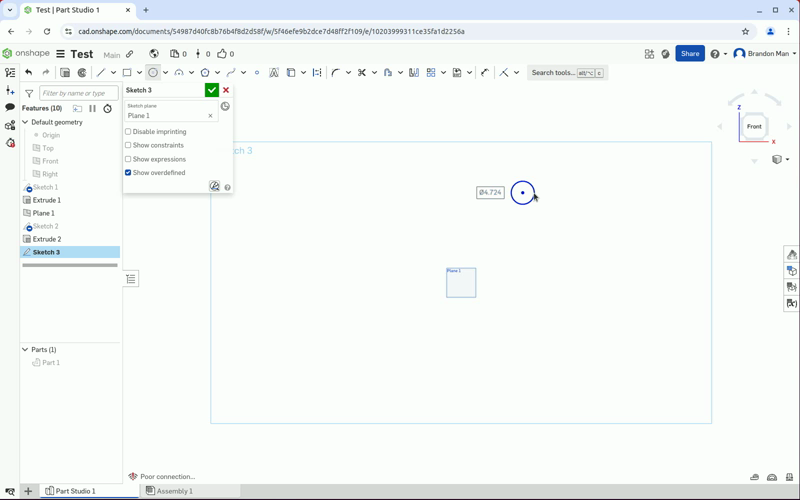
mouse_move(518, 184)
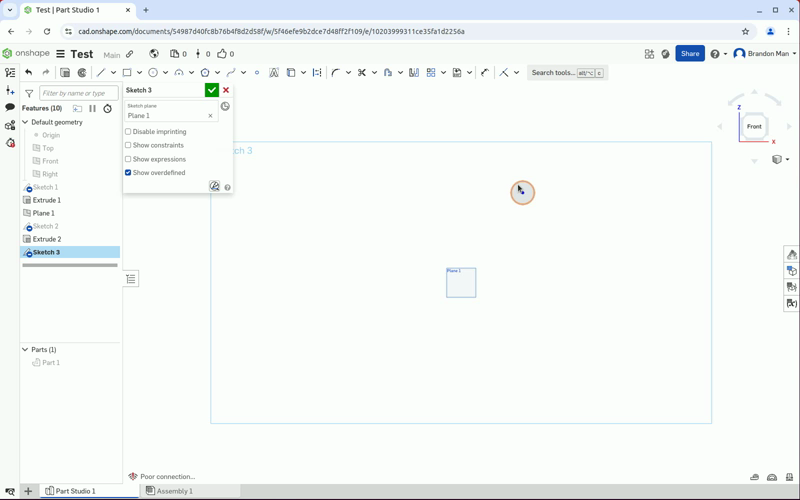
scroll(6)
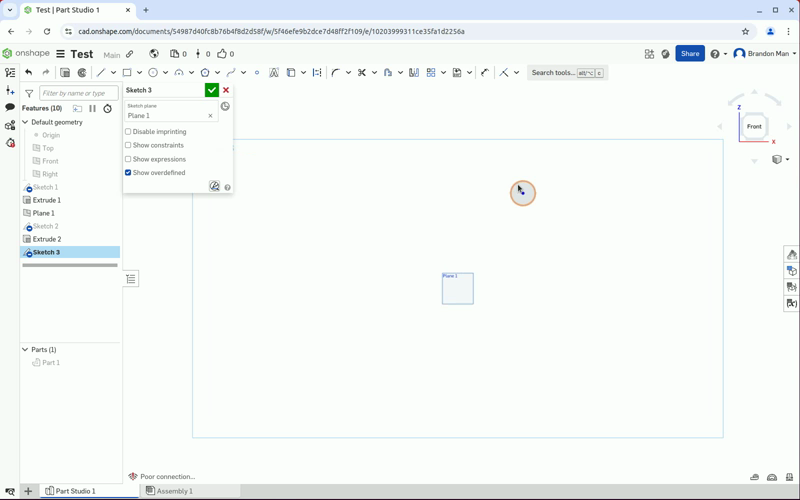
scroll(6)
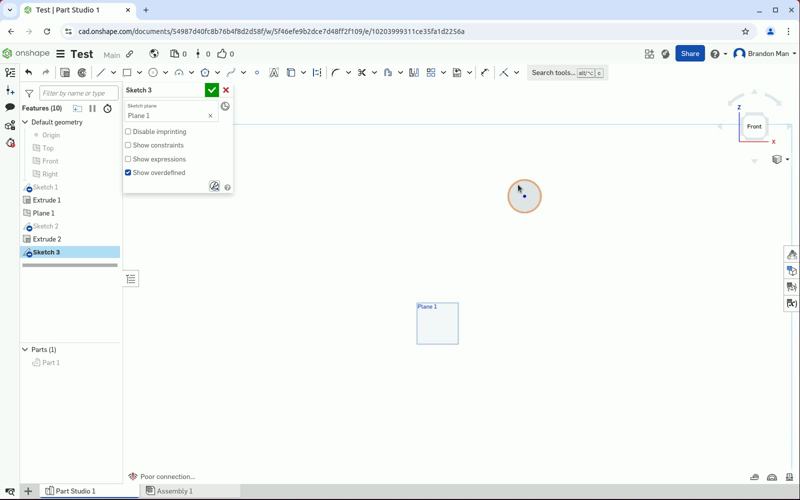
scroll(6)
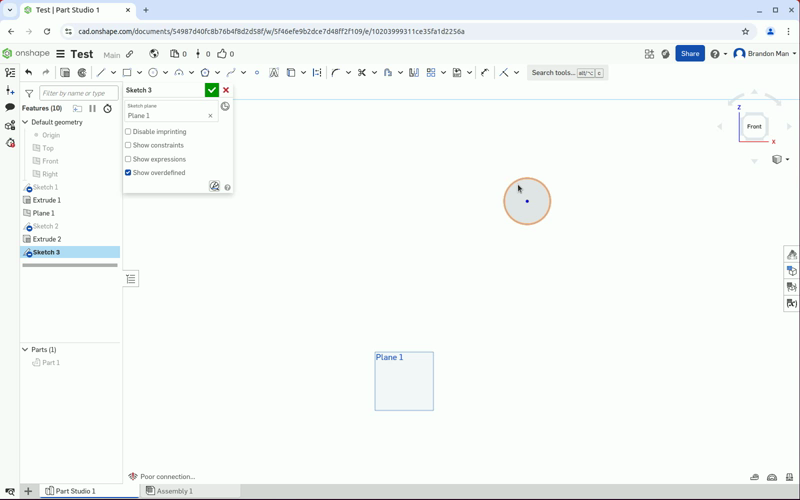
scroll(6)
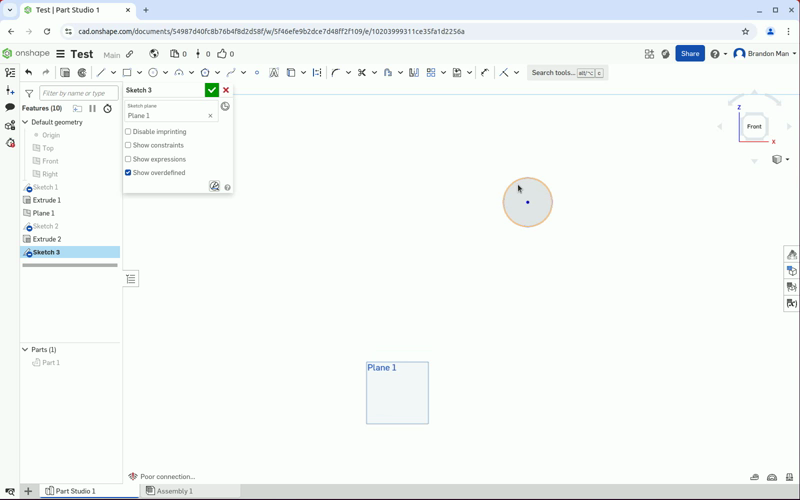
scroll(6)
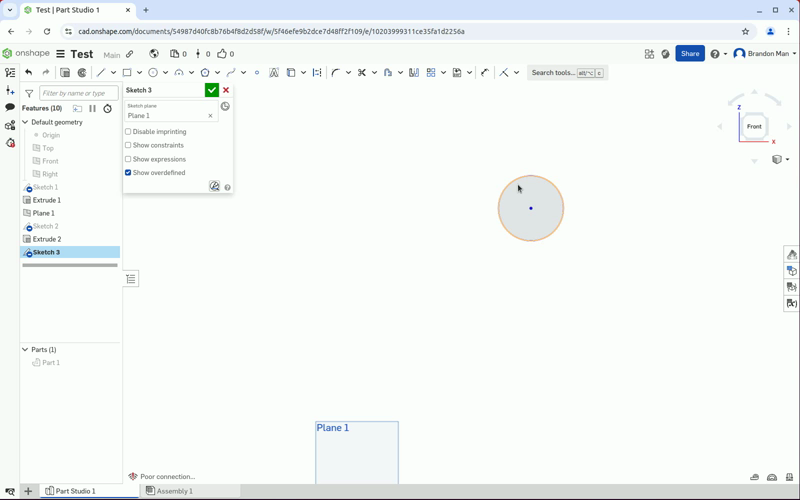
scroll(6)
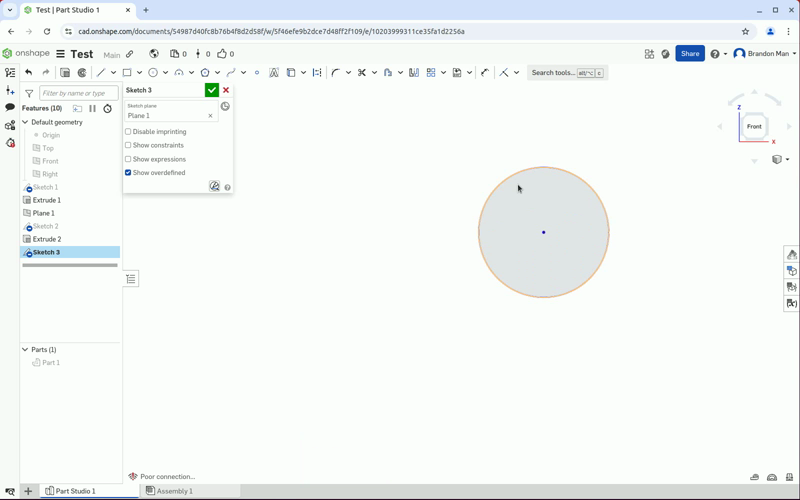
scroll(6)
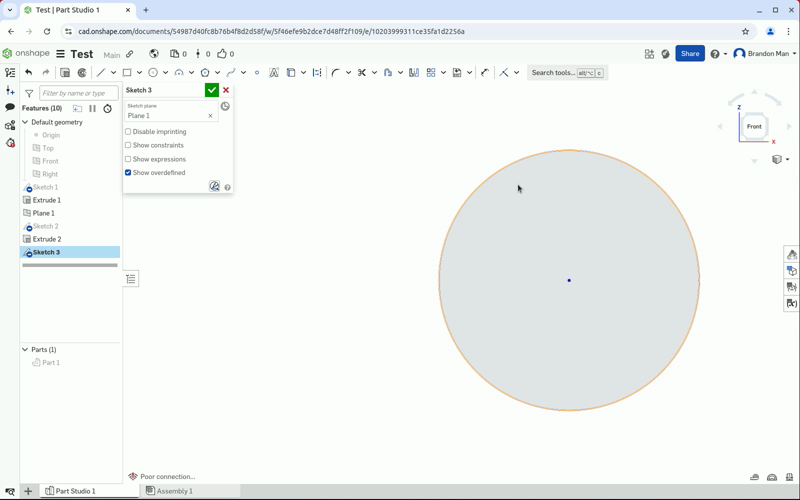
click(518, 184)
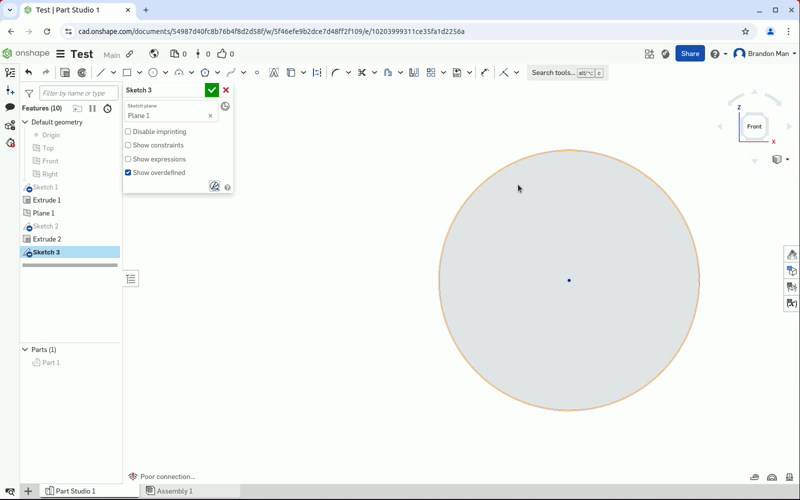
scroll(-6)
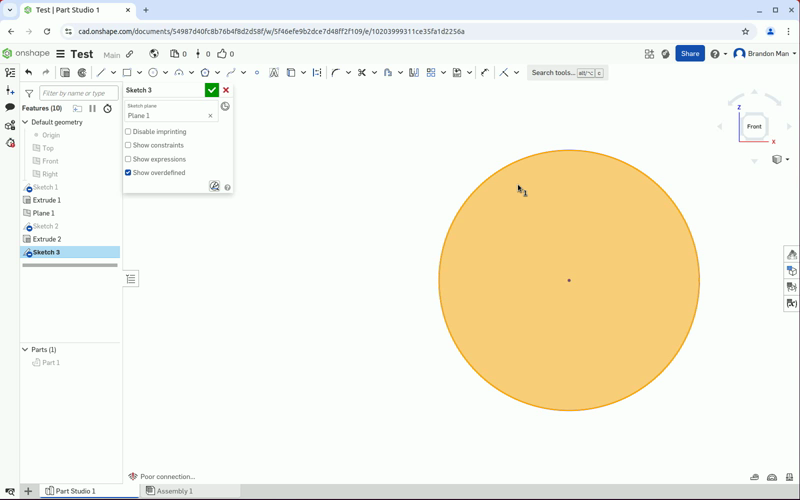
scroll(-6)
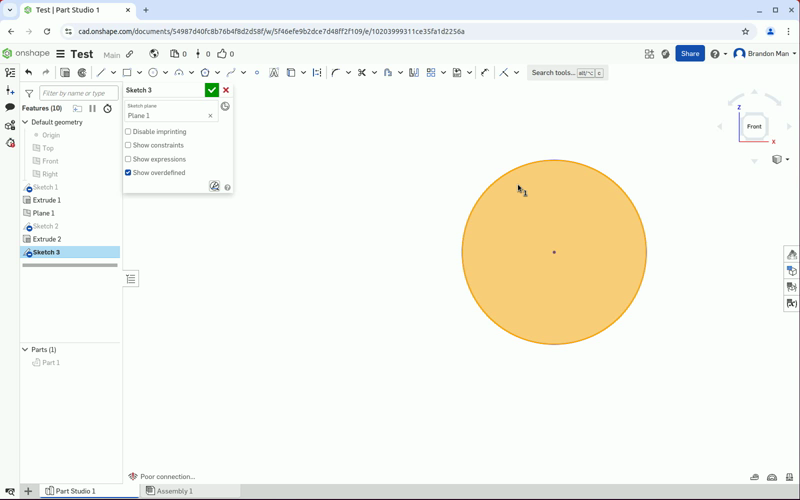
scroll(-6)
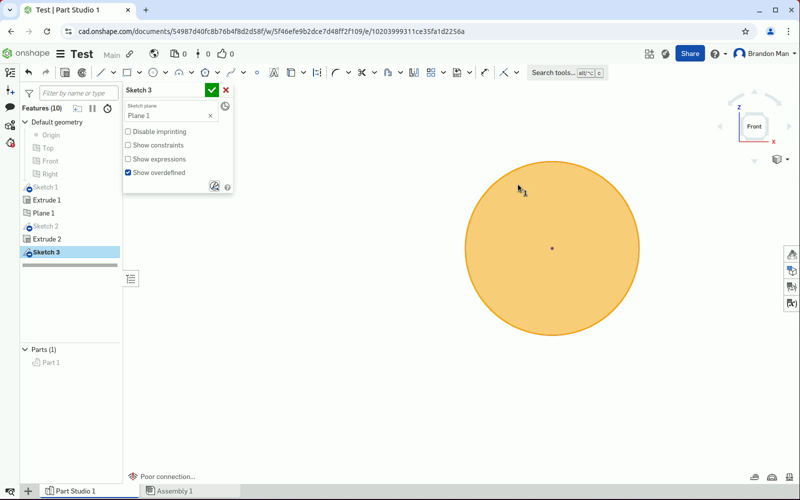
scroll(-6)
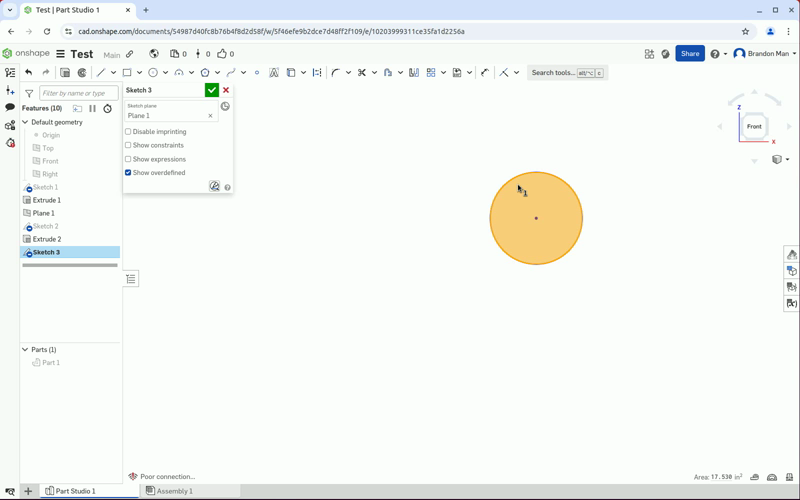
scroll(-6)
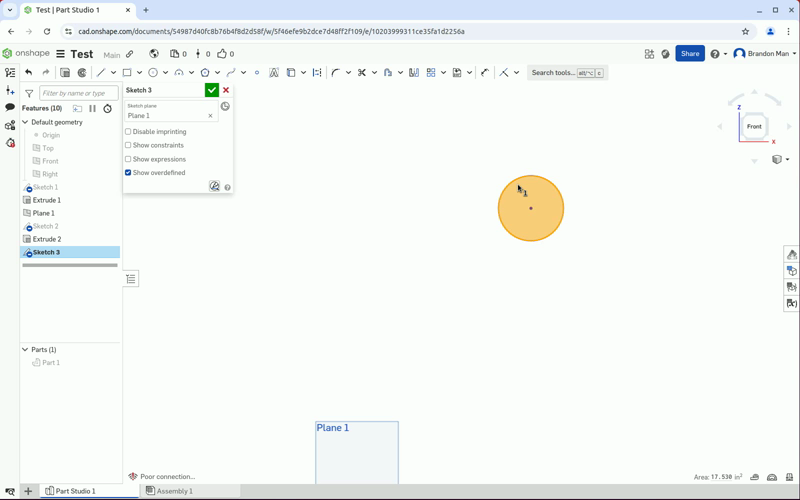
scroll(-6)
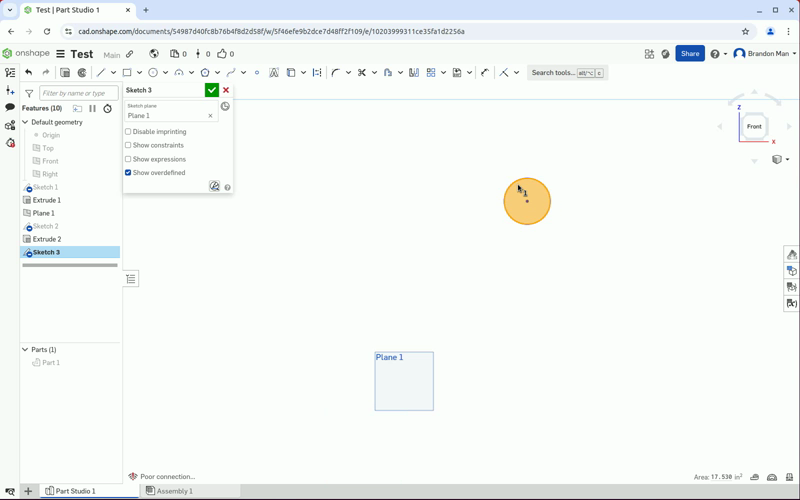
scroll(-6)
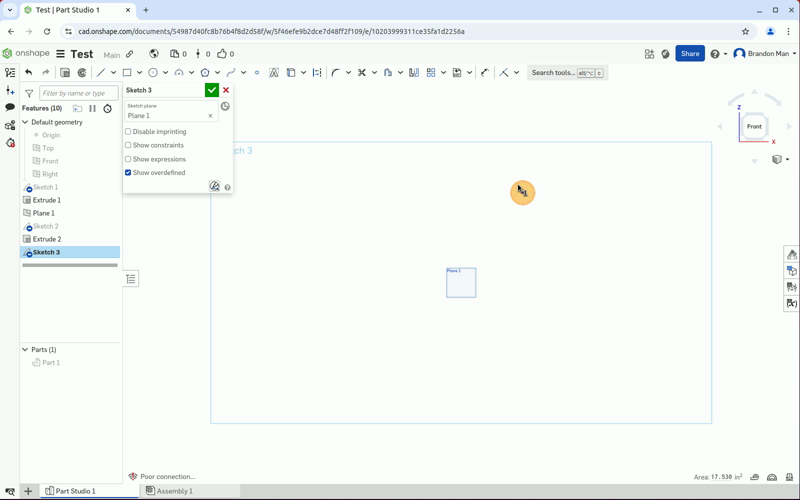
mouse_move(73, 352)
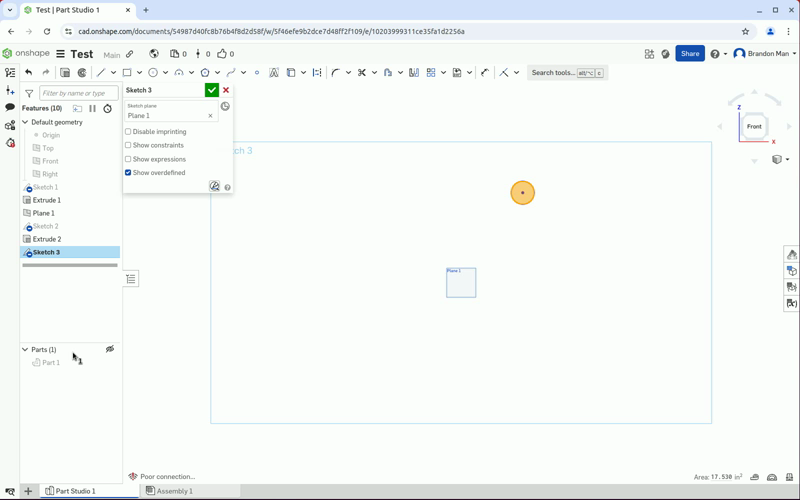
key(shift+y)
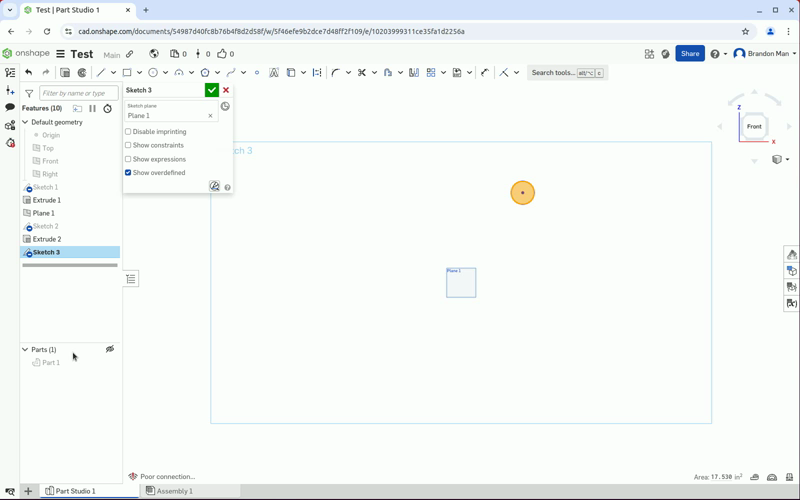
key(shift+e)
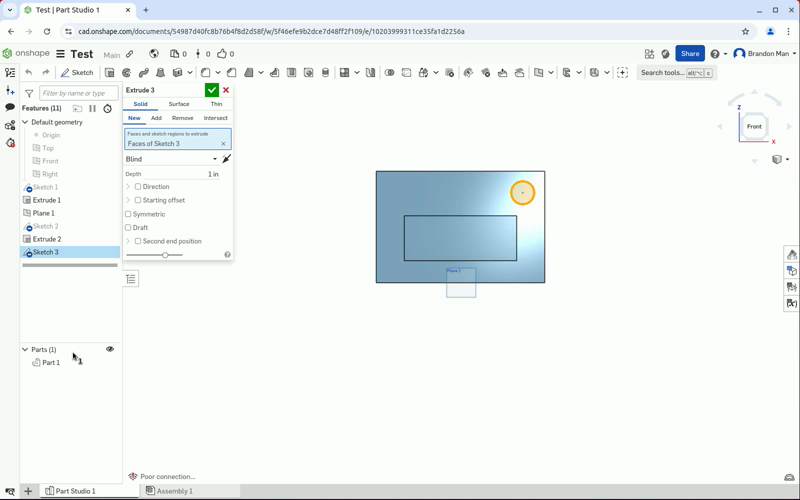
mouse_move(143, 106)
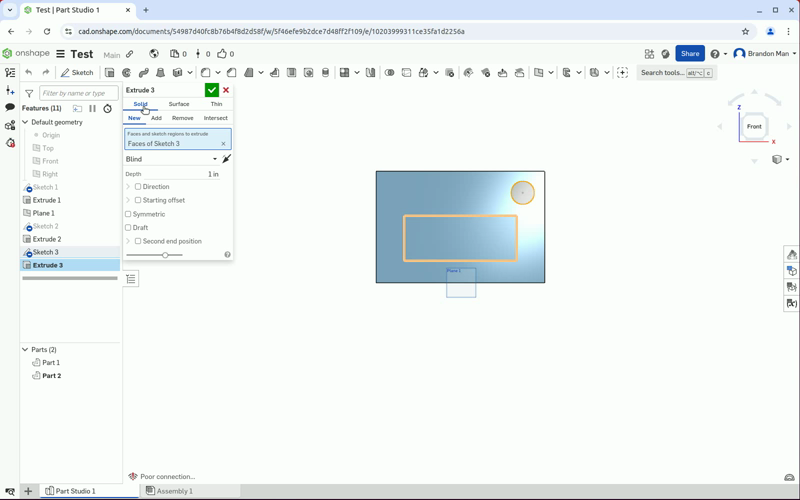
click(143, 106)
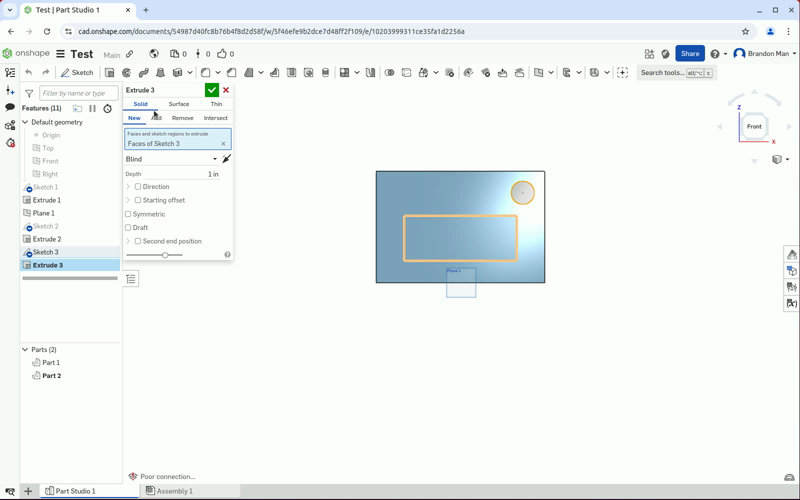
mouse_move(186, 120)
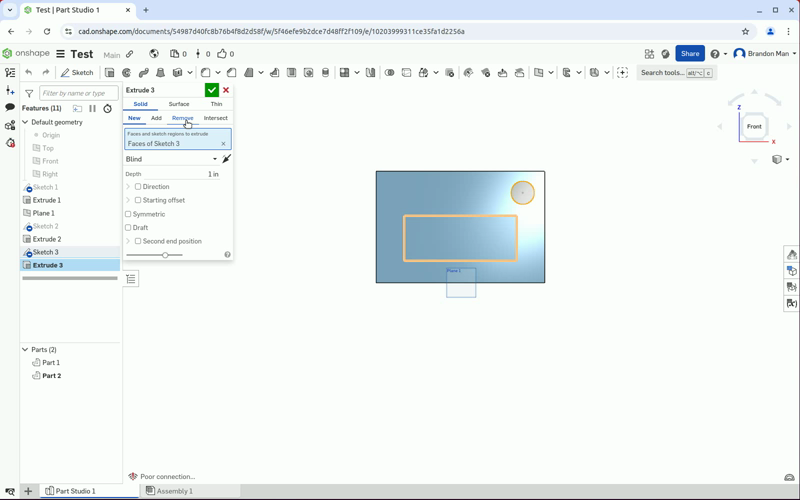
click(186, 120)
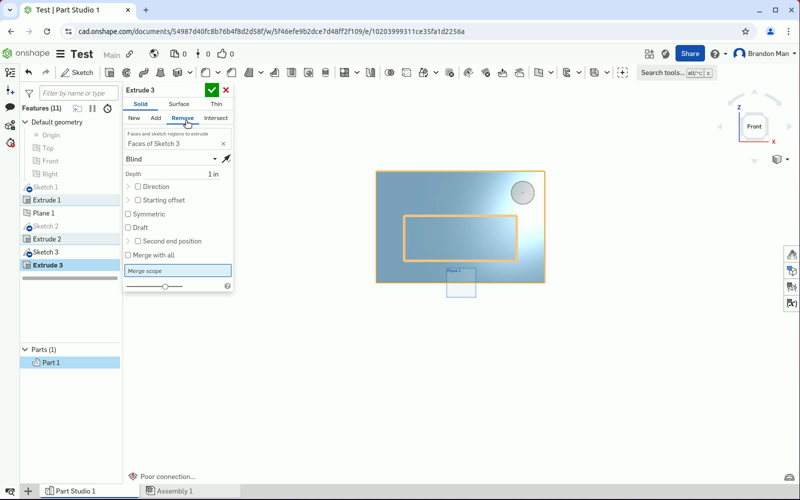
key(tab, 4)
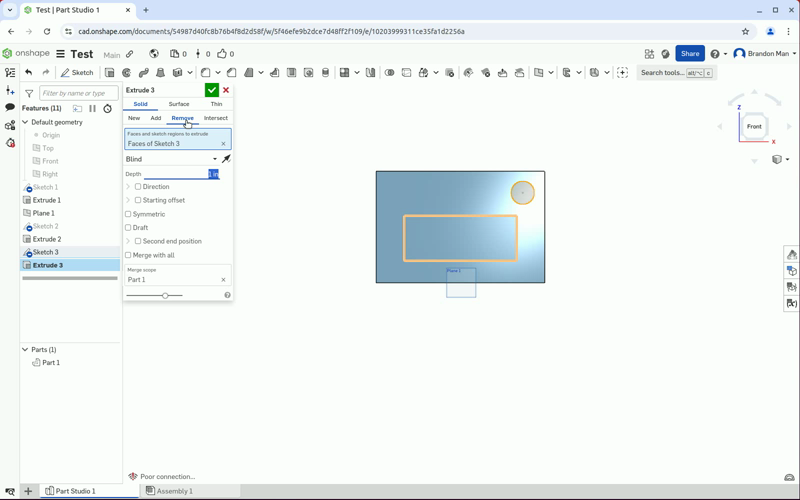
text(18.535)
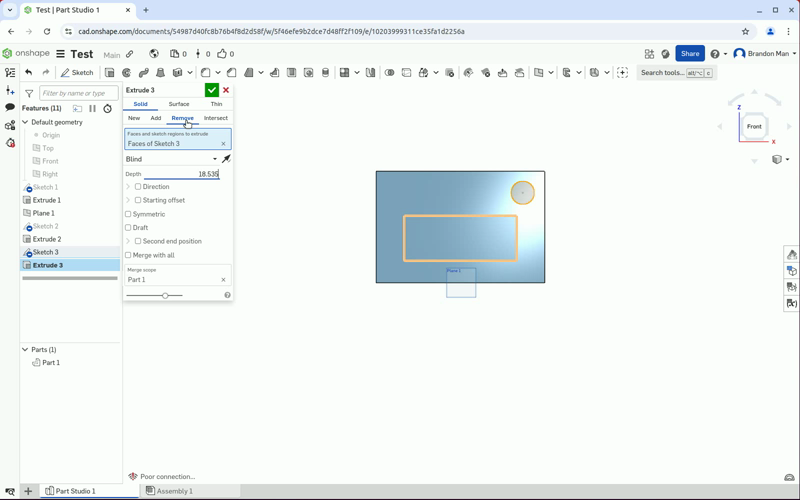
key(tab, 6)
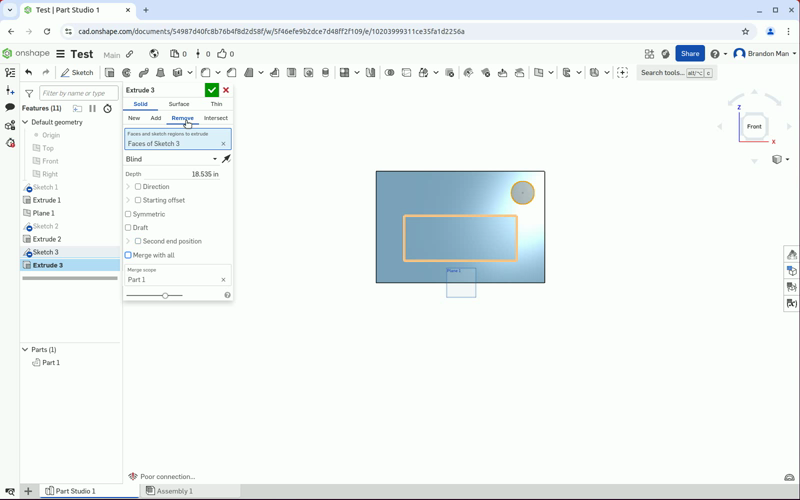
key(space)
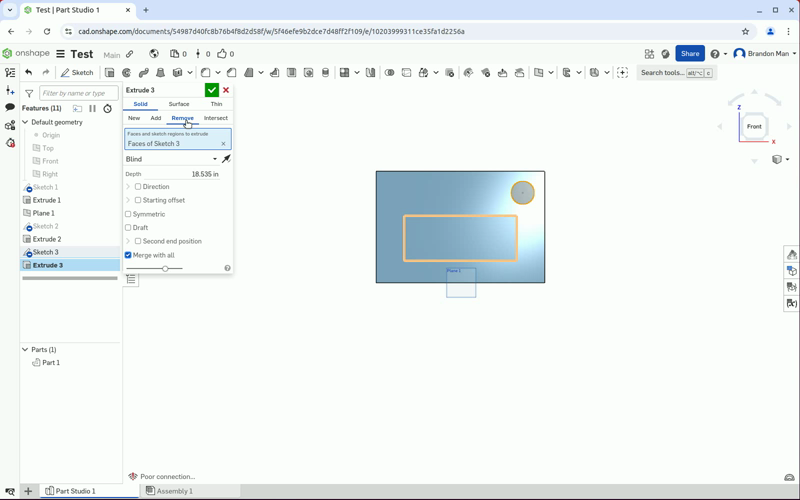
key(enter)
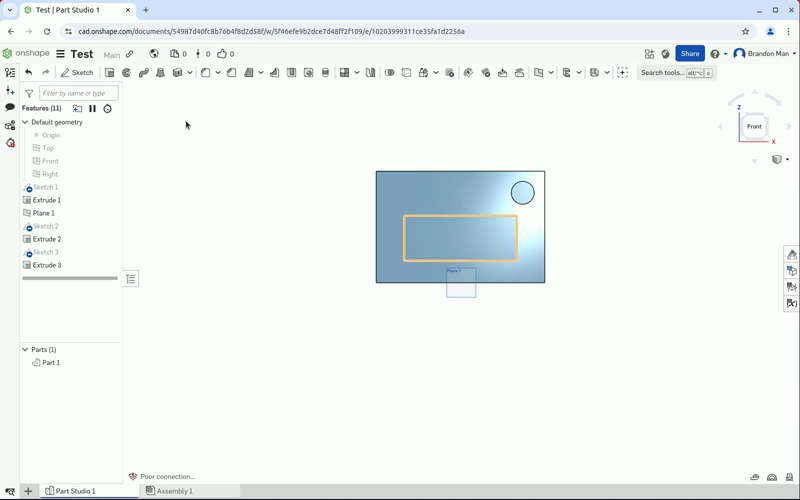
key(shift+h)
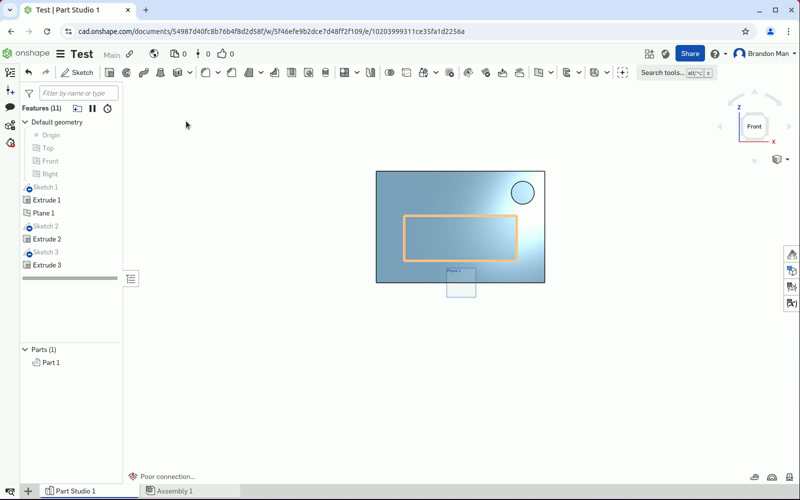
key(shift+h)
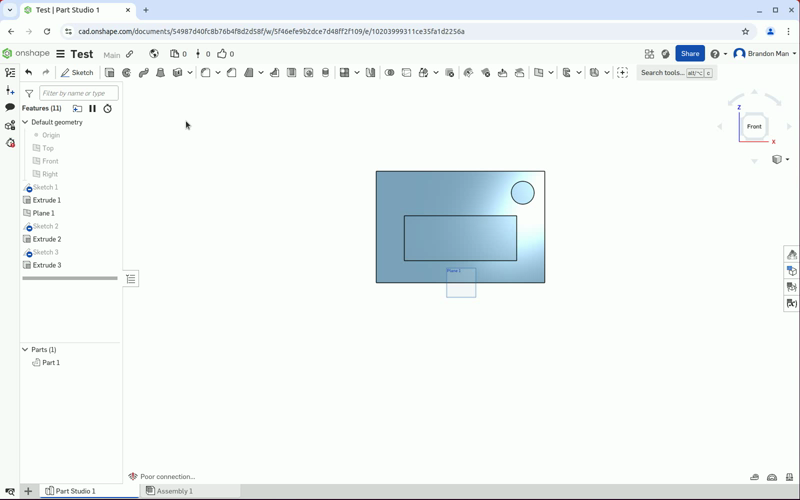
mouse_move(73, 189)
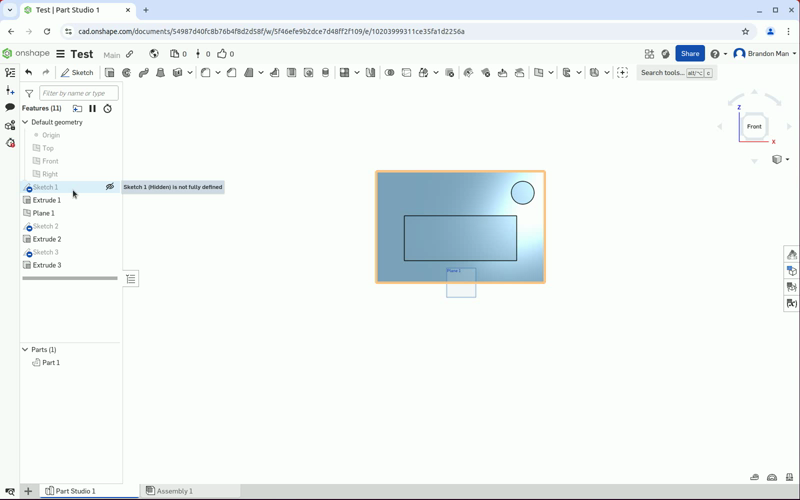
click(73, 189)
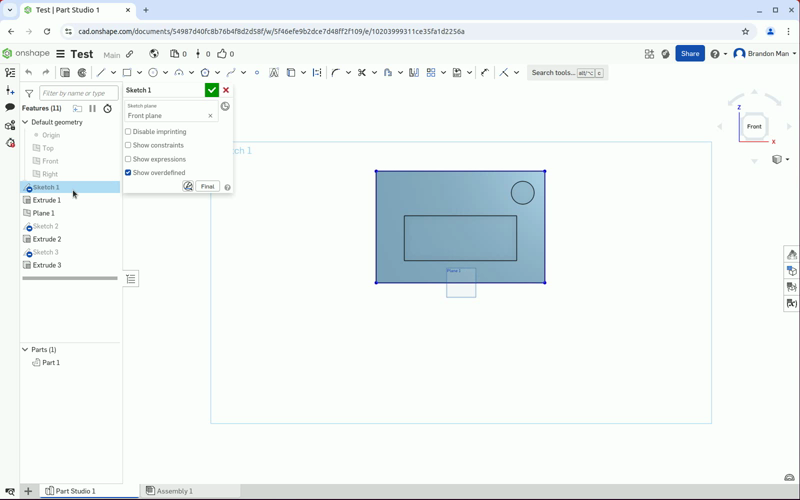
mouse_move(229, 92)
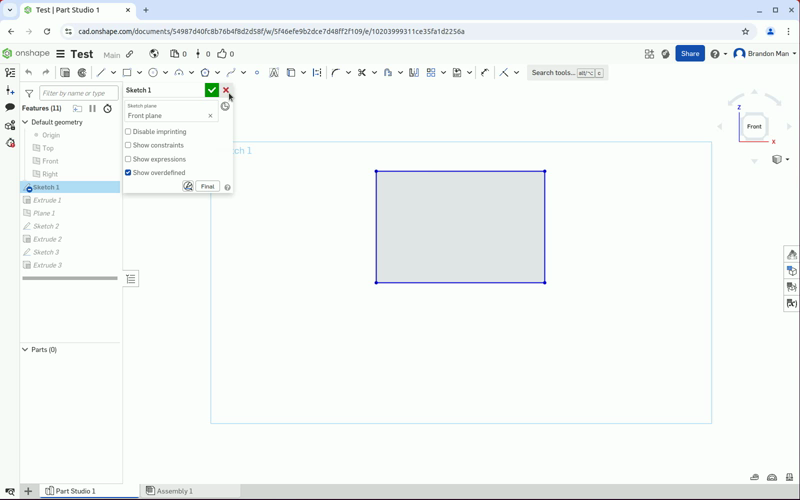
click(229, 92)
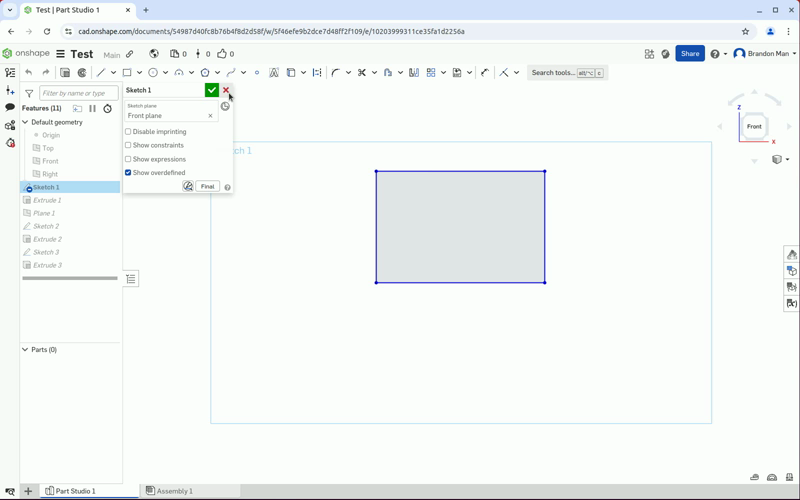
key(shift+s)
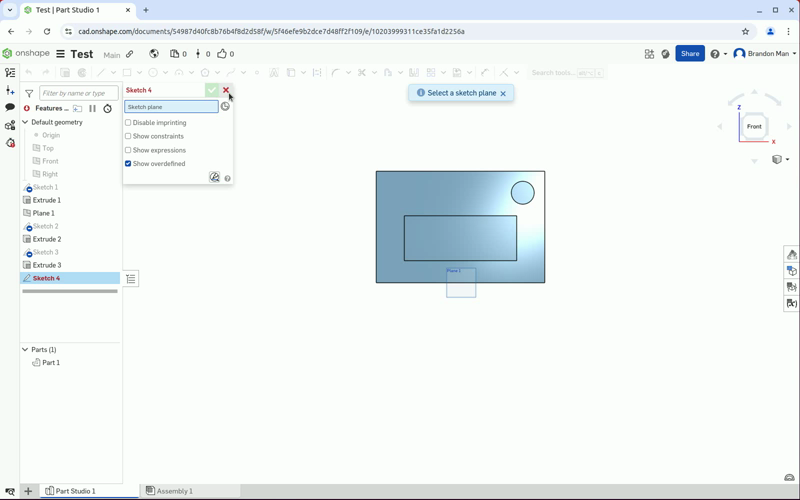
mouse_move(73, 215)
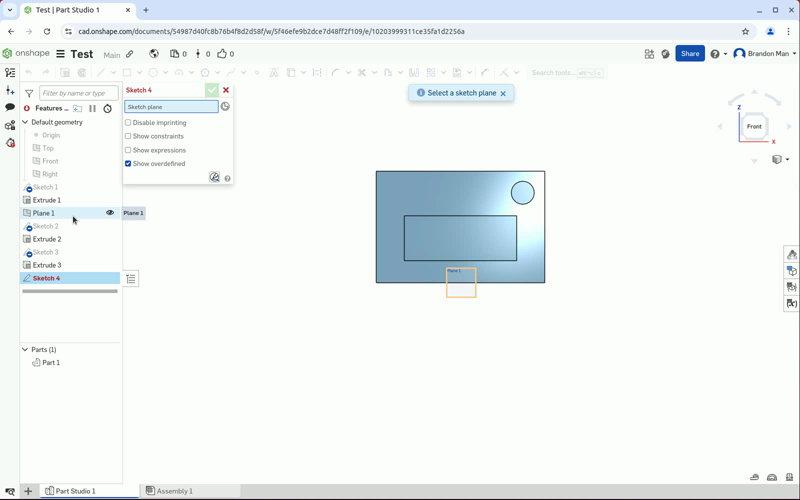
click(73, 215)
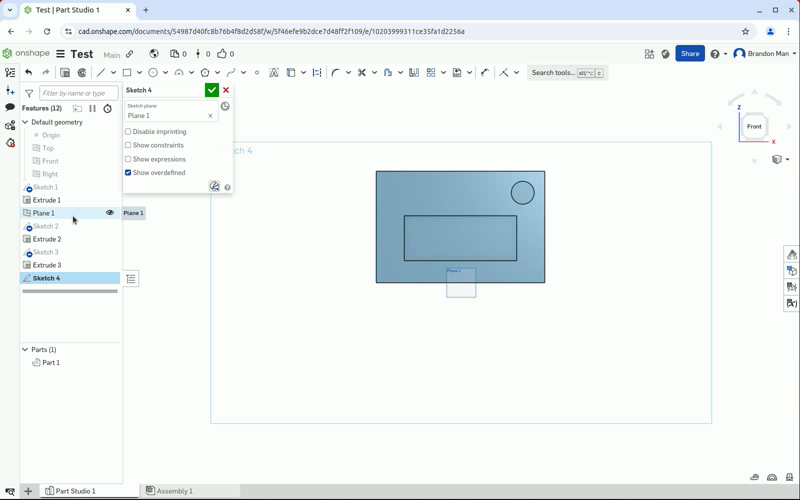
mouse_move(73, 352)
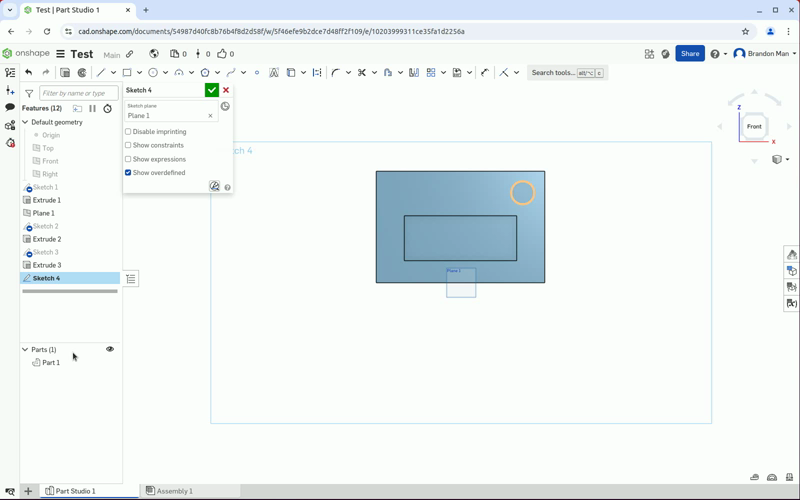
key(y)
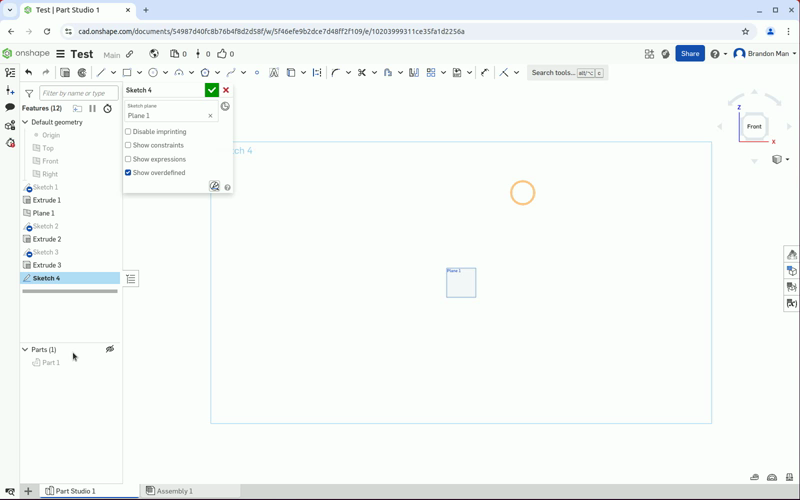
key(c)
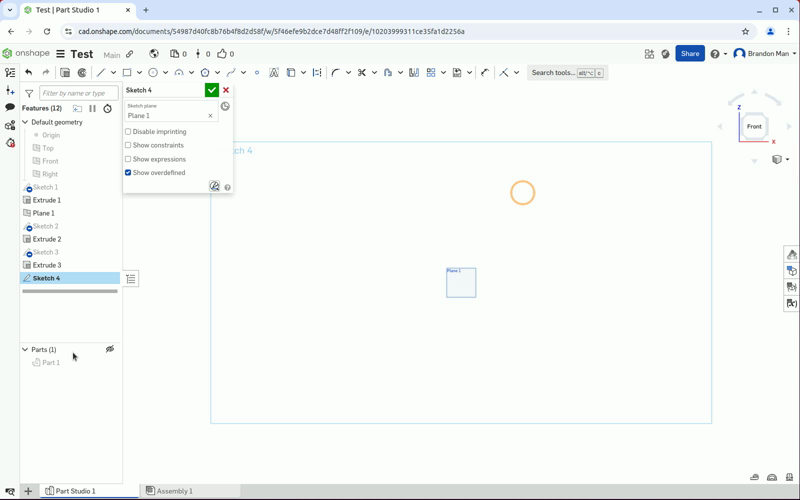
key_down(shift)
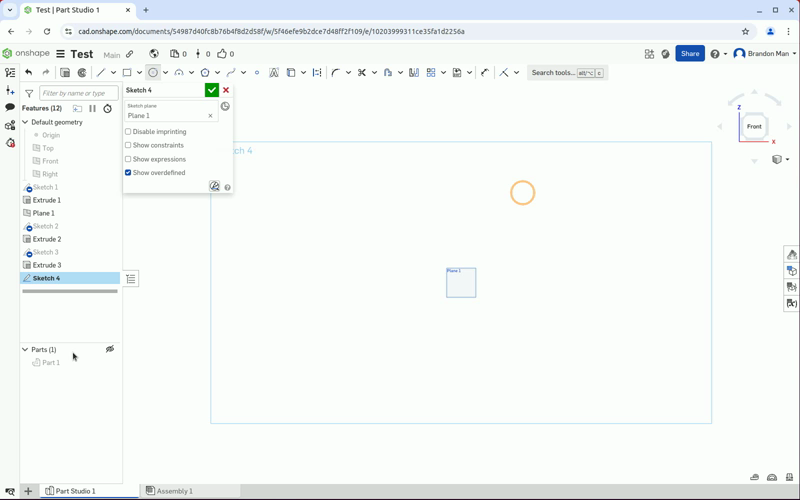
mouse_move(399, 192)
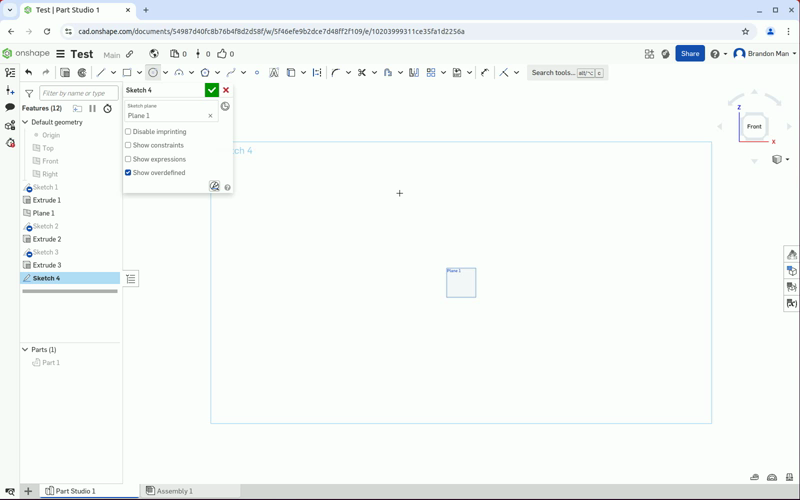
click(399, 192)
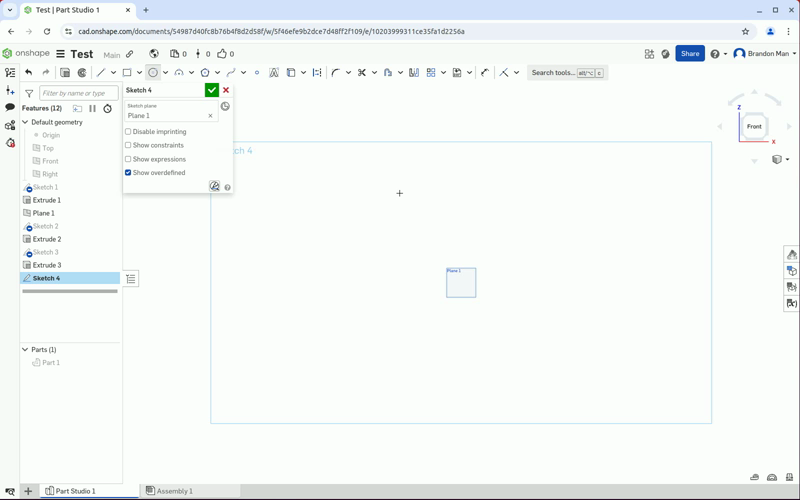
key_up(shift)
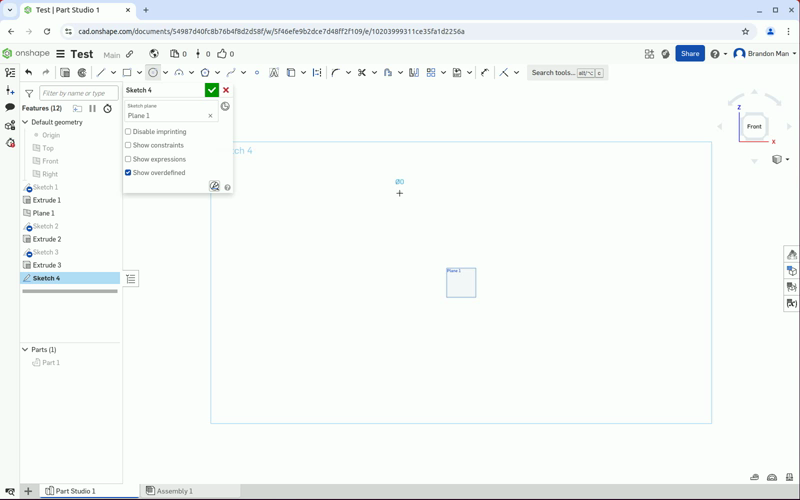
mouse_move(411, 192)
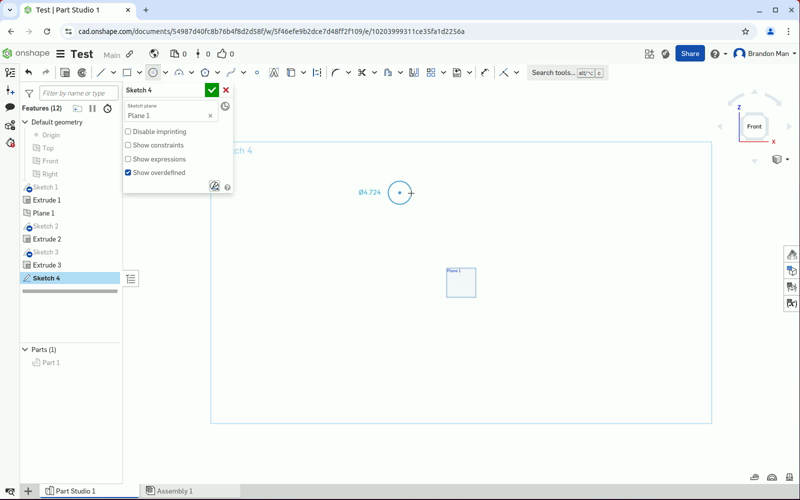
click(411, 192)
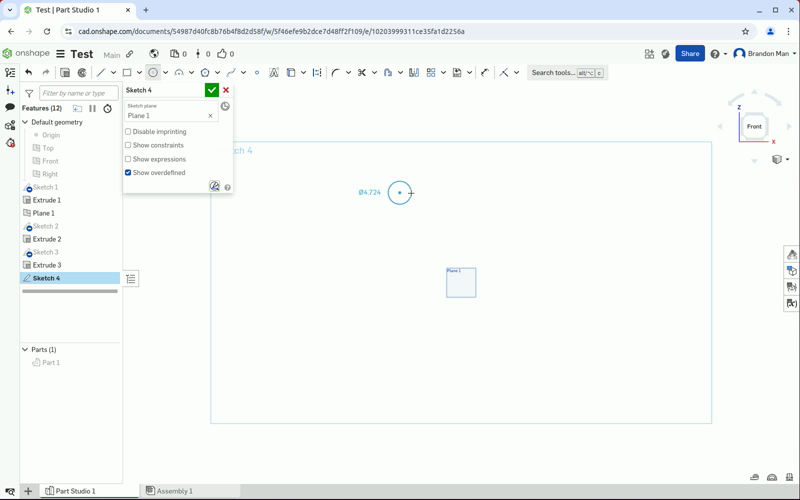
key(esc)
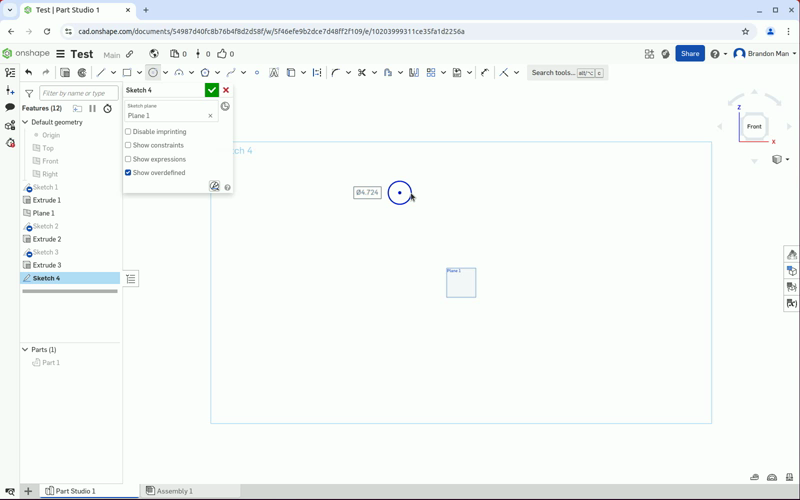
mouse_move(406, 194)
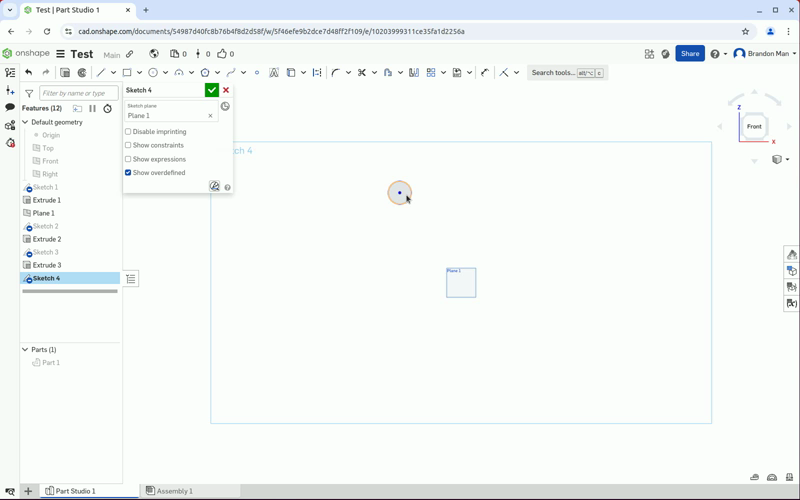
scroll(6)
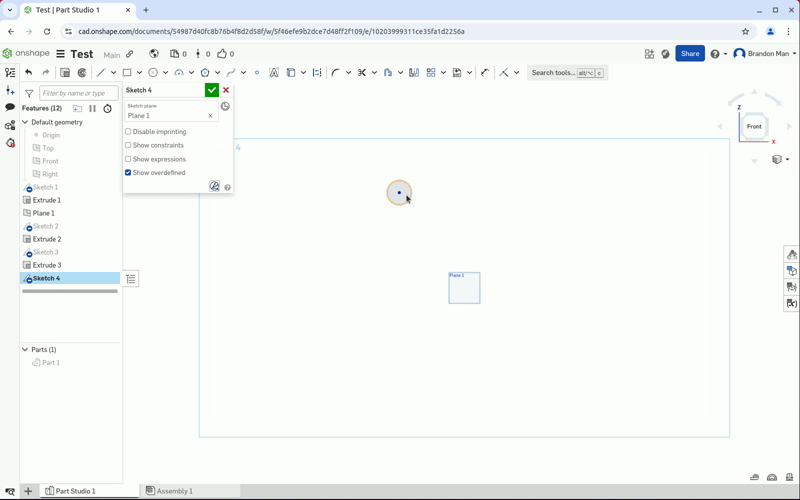
scroll(6)
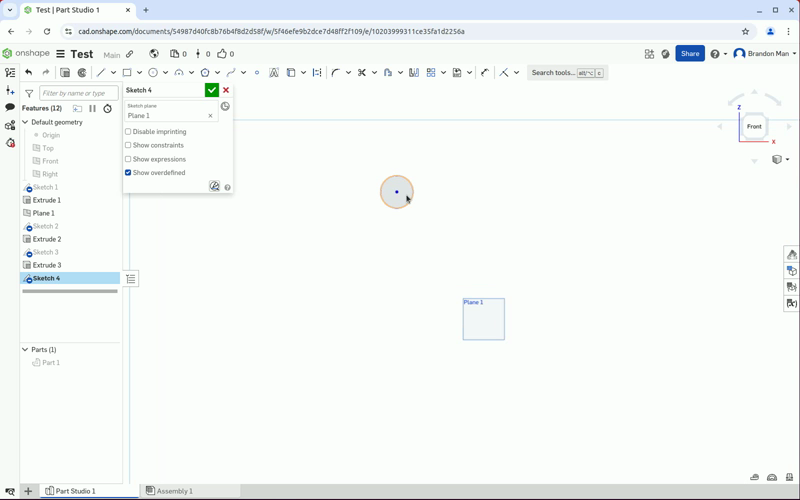
scroll(6)
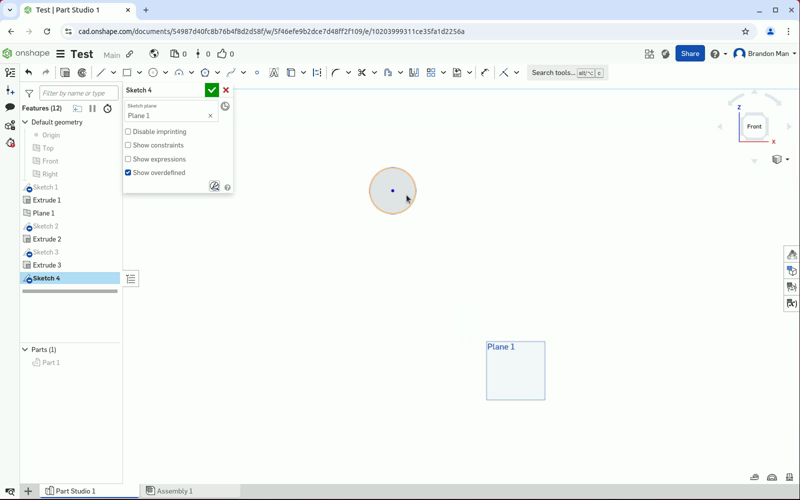
scroll(6)
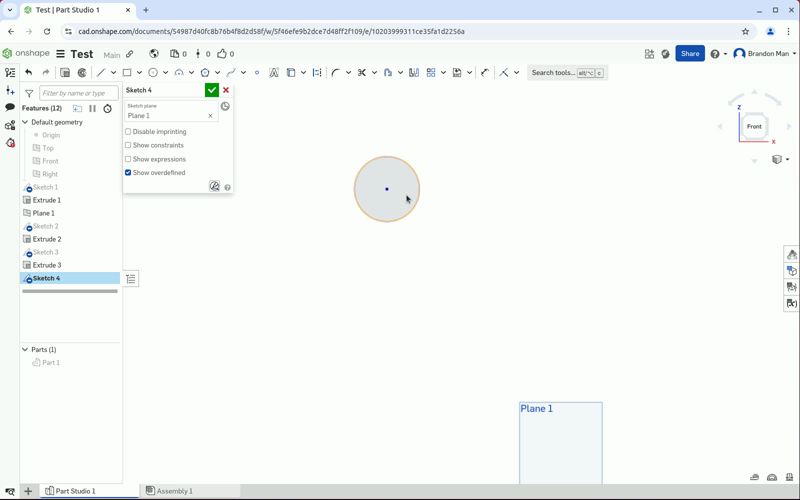
scroll(6)
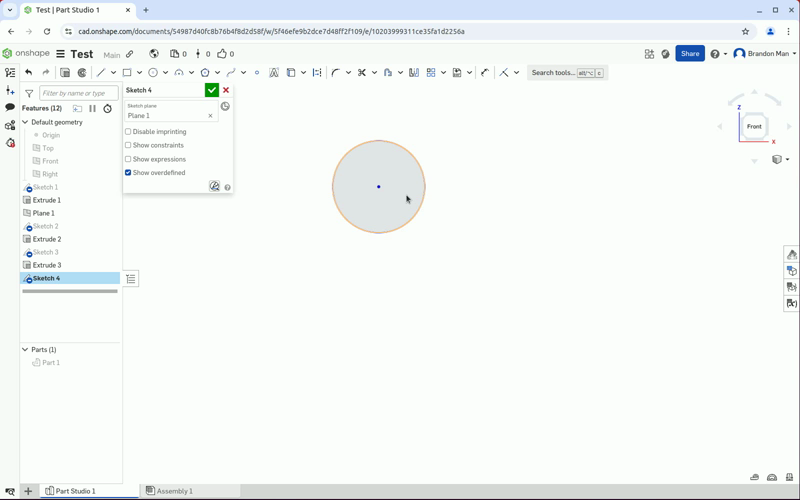
scroll(6)
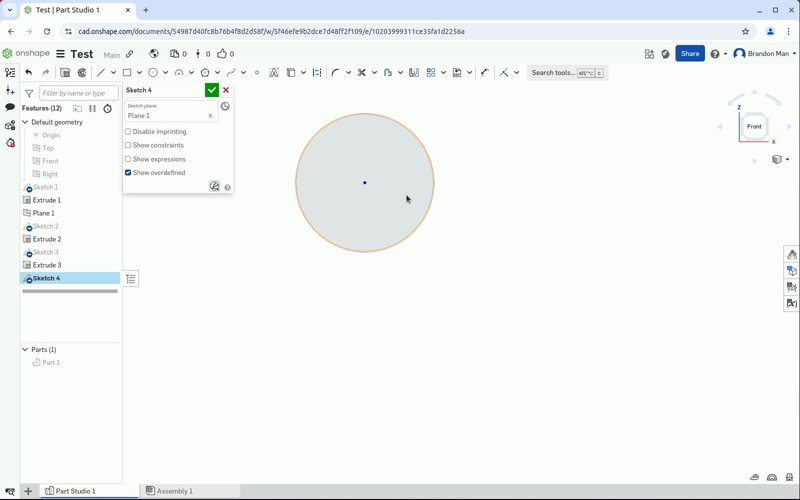
scroll(6)
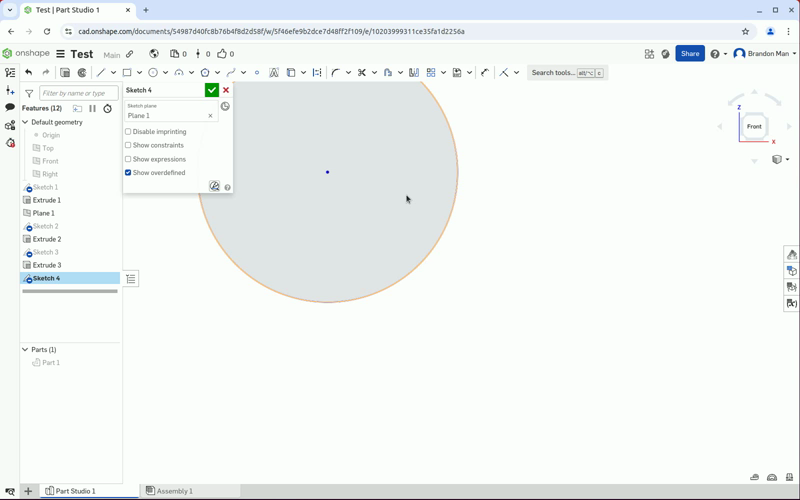
click(406, 194)
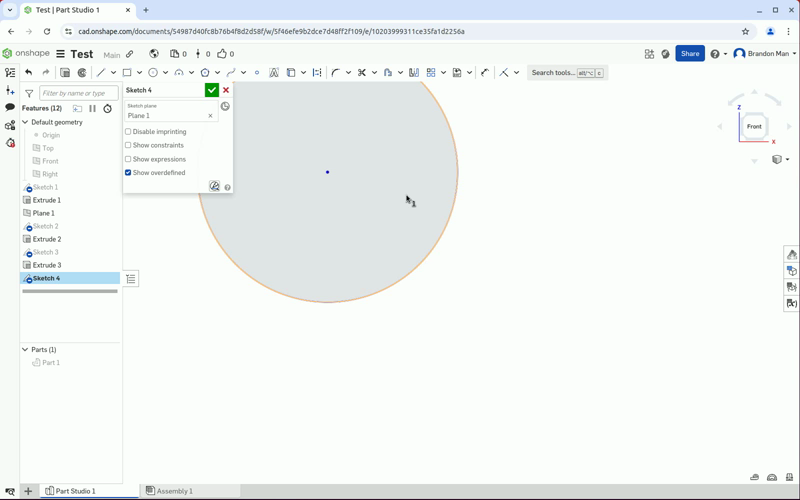
scroll(-6)
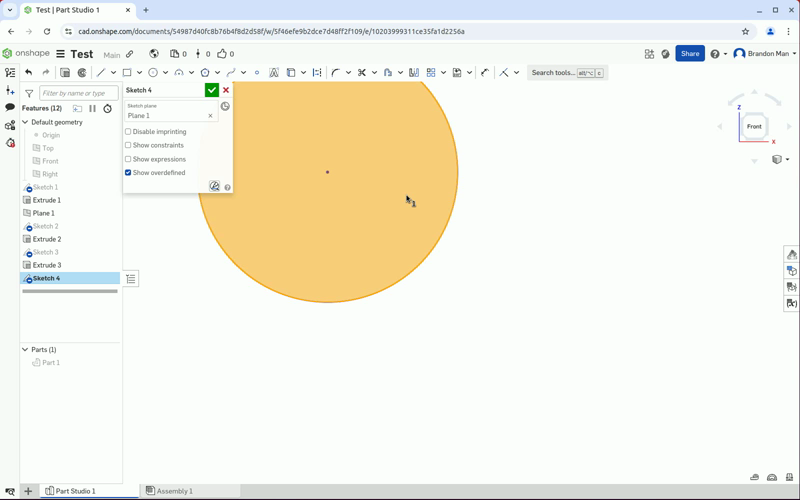
scroll(-6)
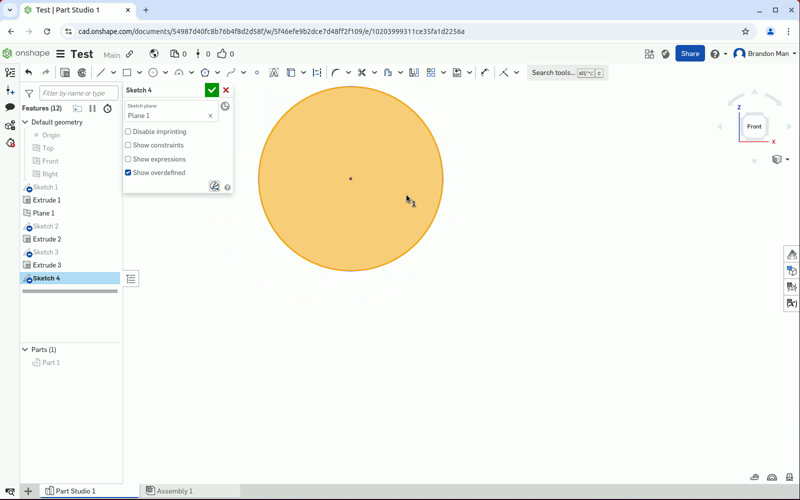
scroll(-6)
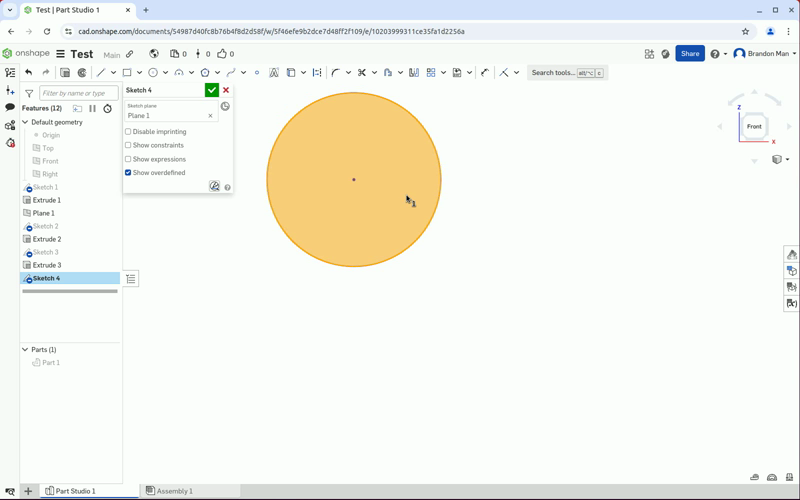
scroll(-6)
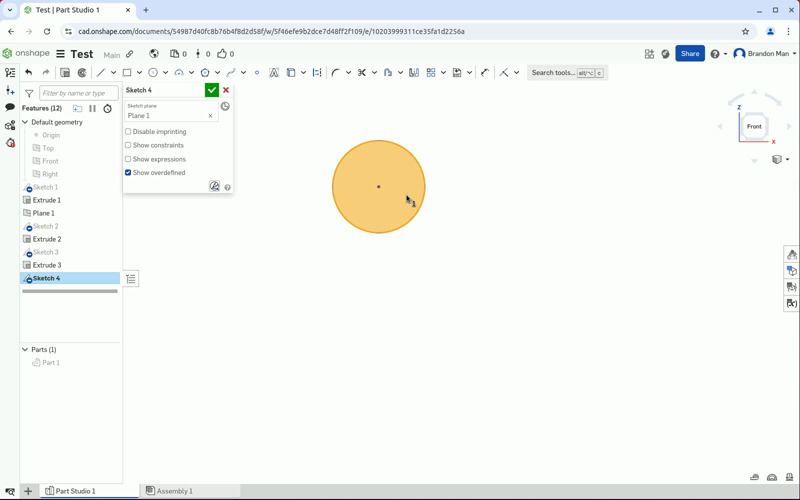
scroll(-6)
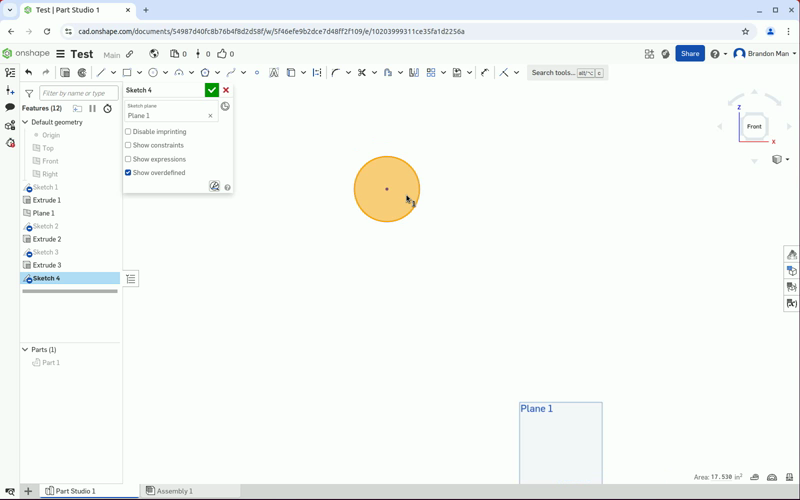
scroll(-6)
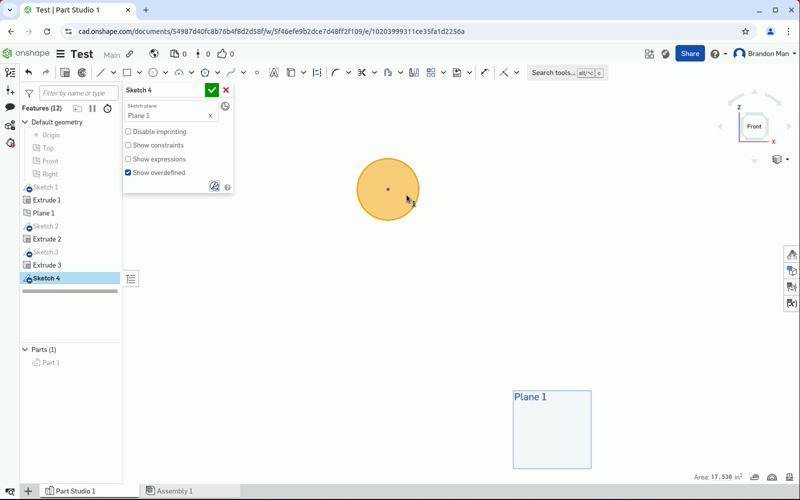
scroll(-6)
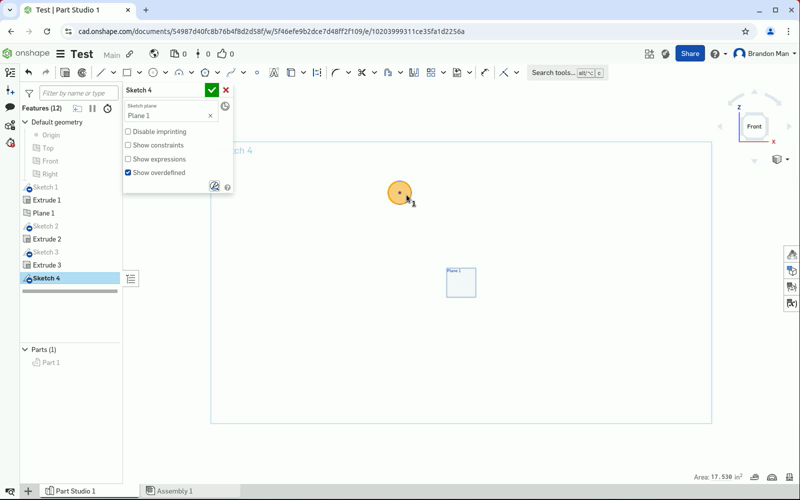
mouse_move(73, 352)
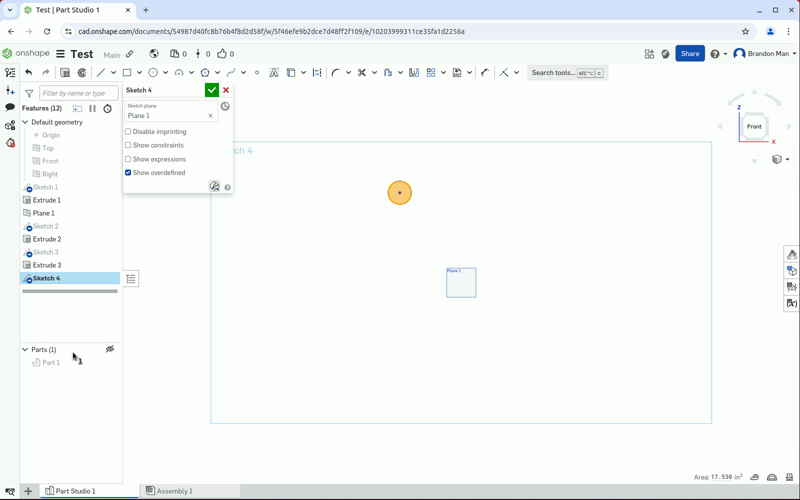
key(shift+y)
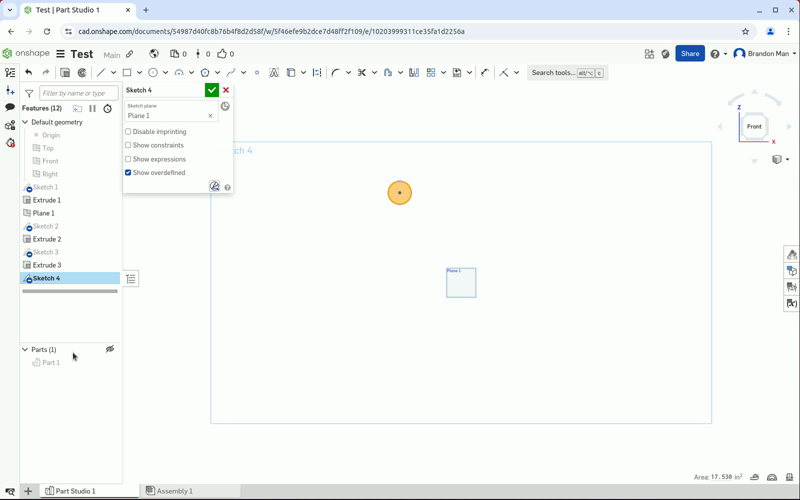
key(shift+e)
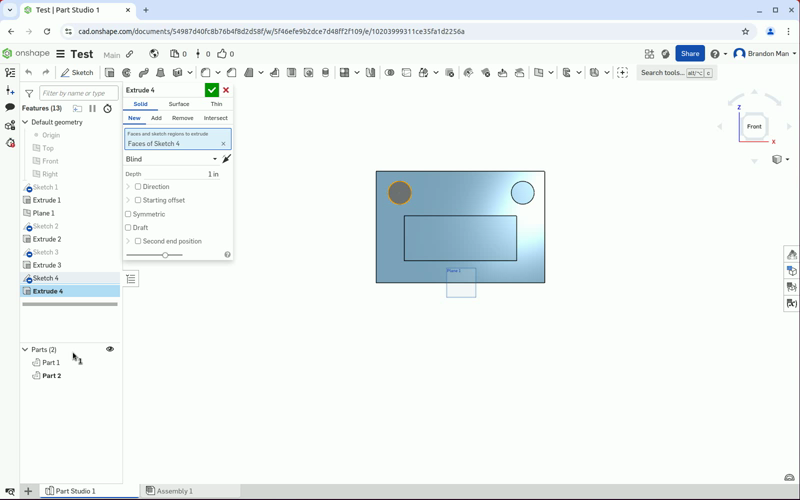
mouse_move(143, 106)
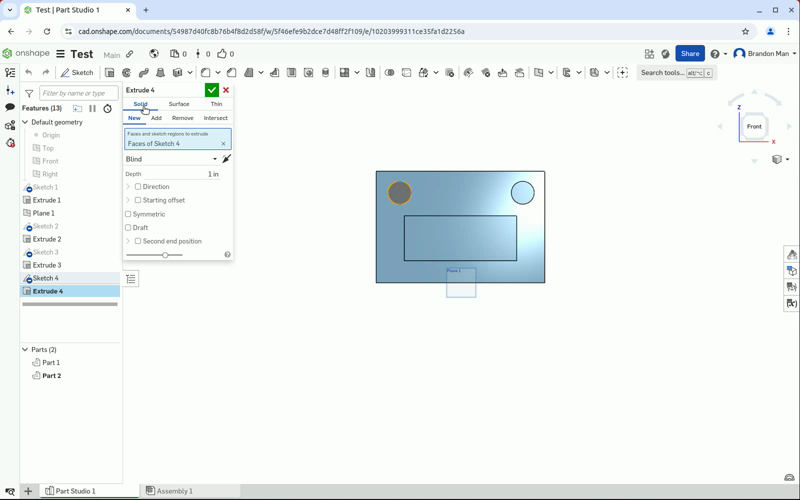
click(143, 106)
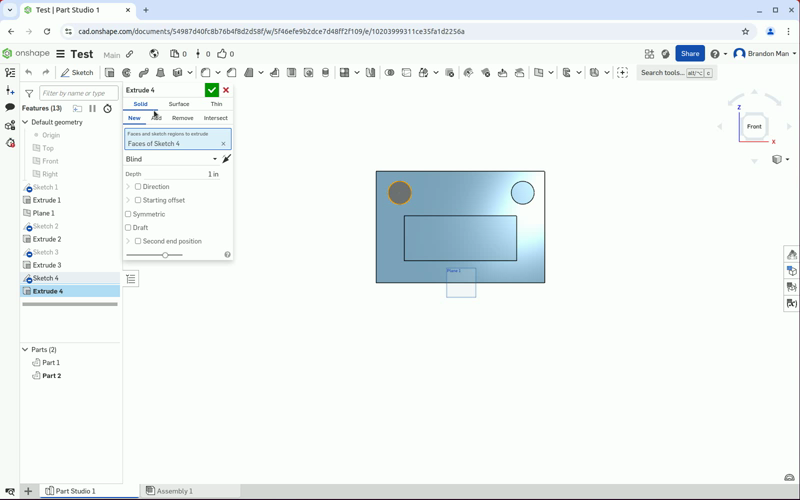
mouse_move(186, 120)
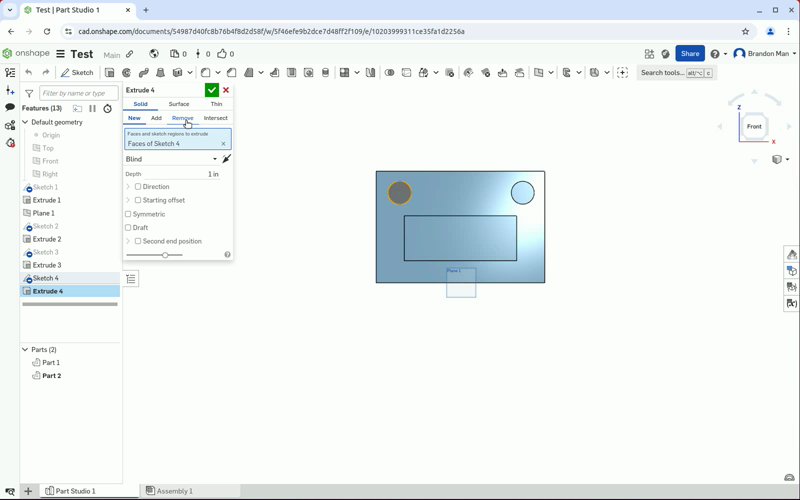
click(186, 120)
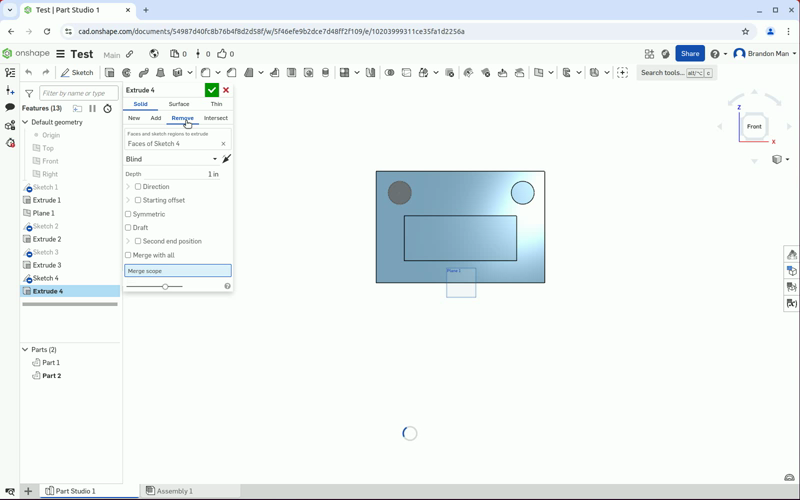
key(tab, 4)
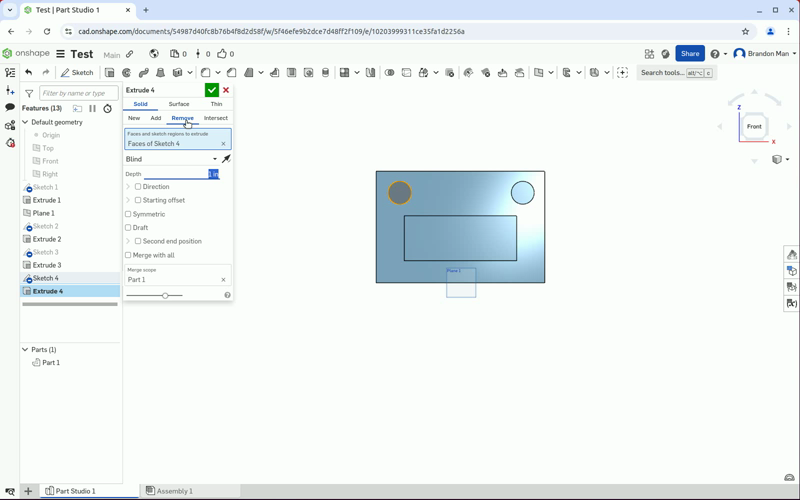
text(18.535)
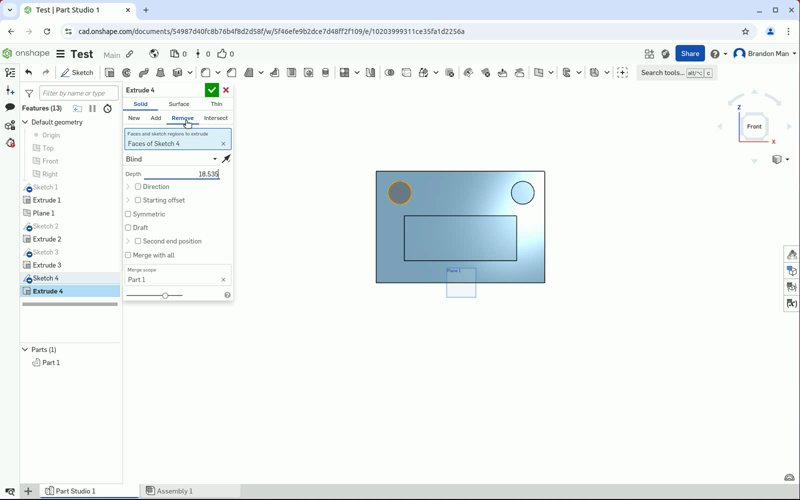
key(tab, 6)
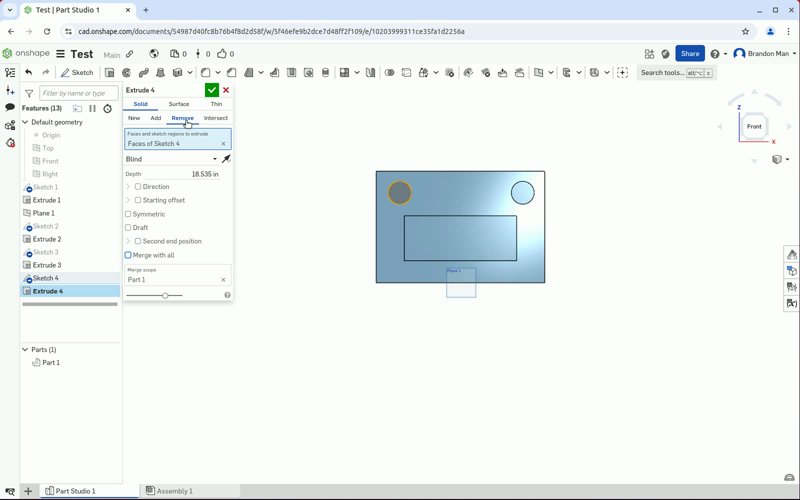
key(space)
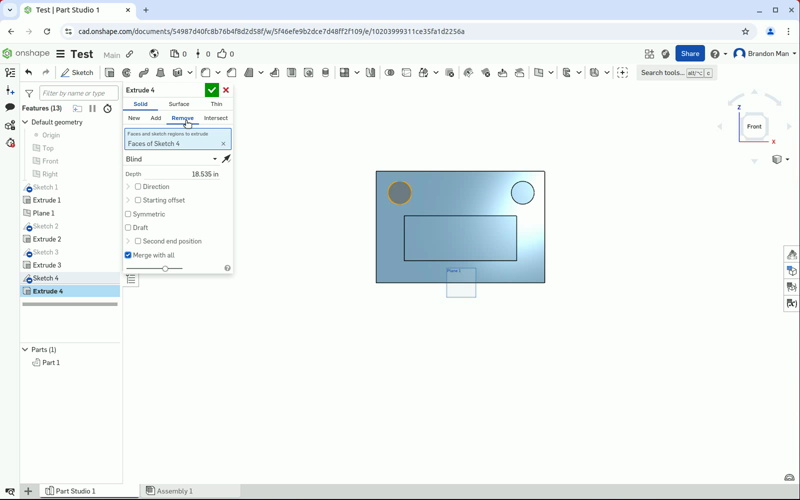
key(enter)
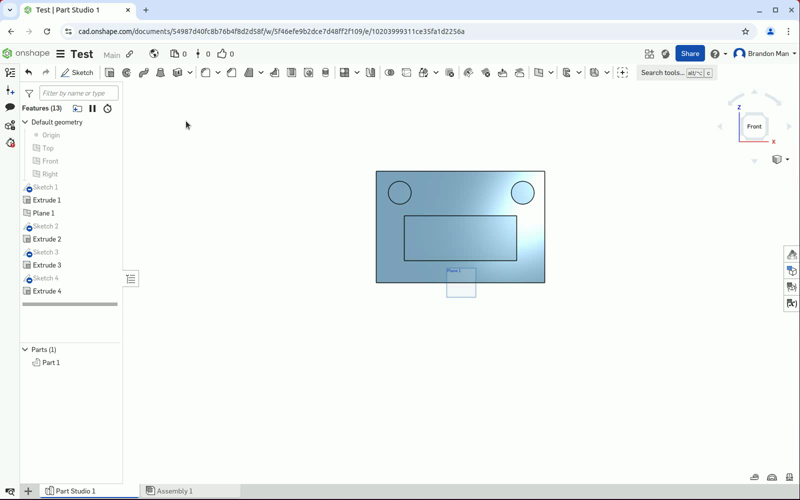
key(shift+h)
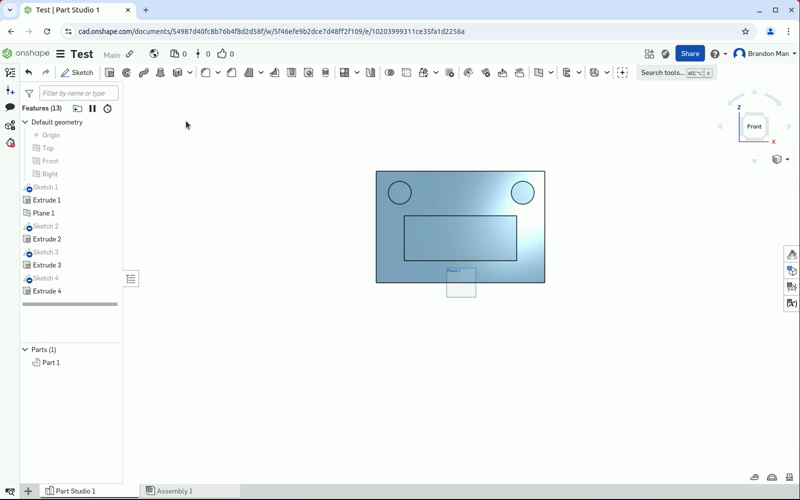
key(shift+h)
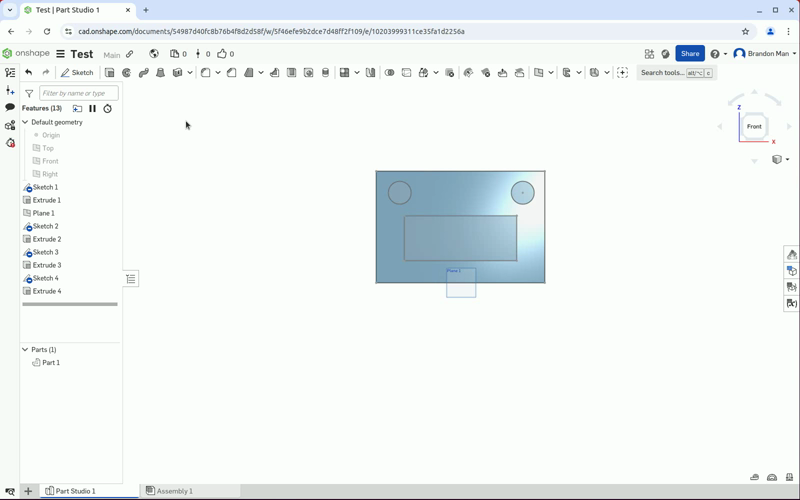
key(shift+7)
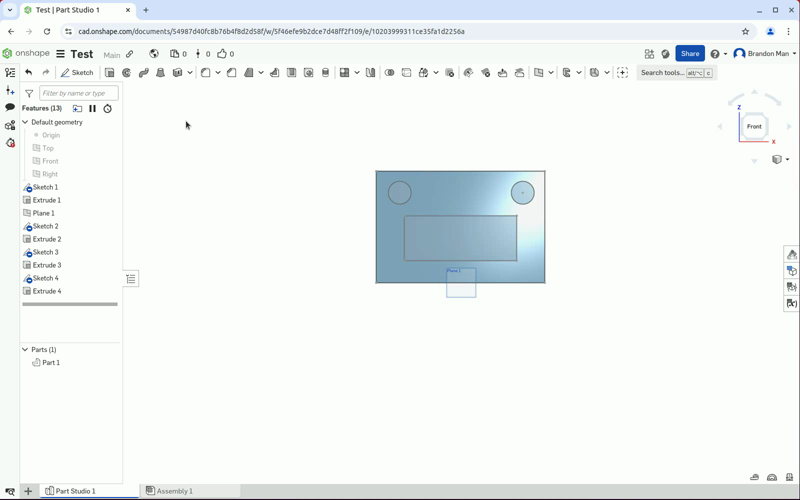
key(left, 2)
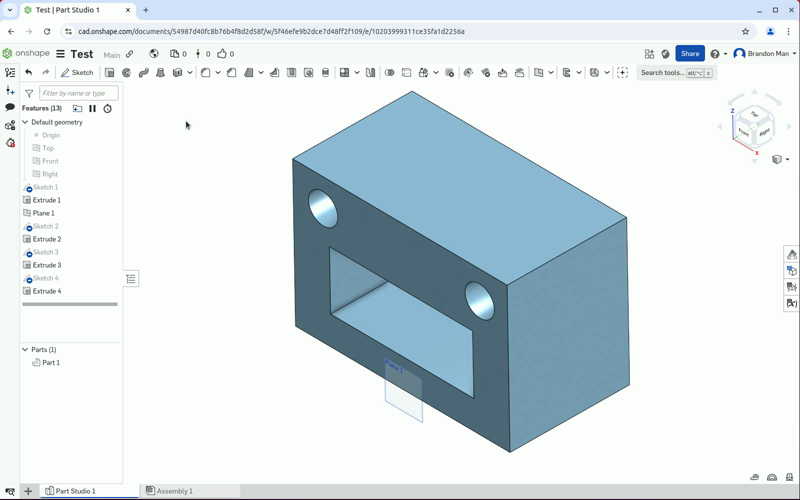
key(down, 2)
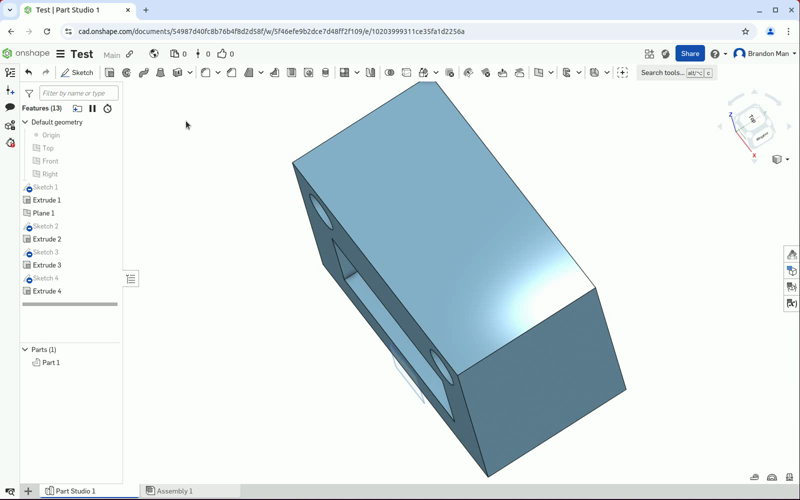
key(up, 2)
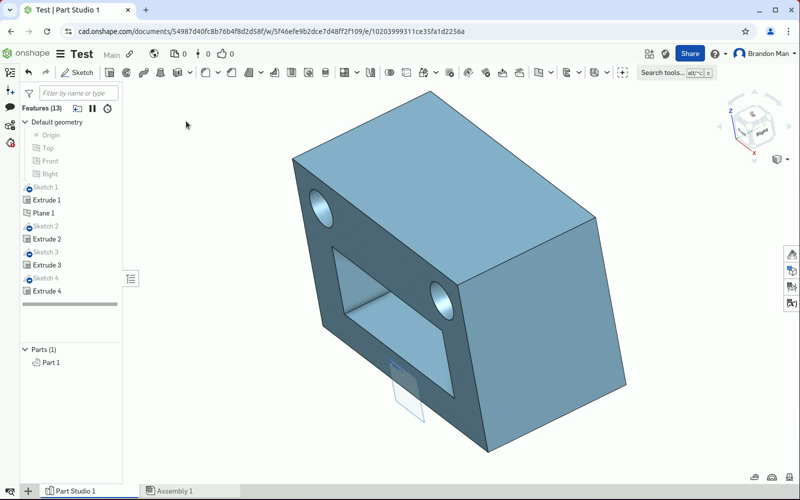
key(right, 2)
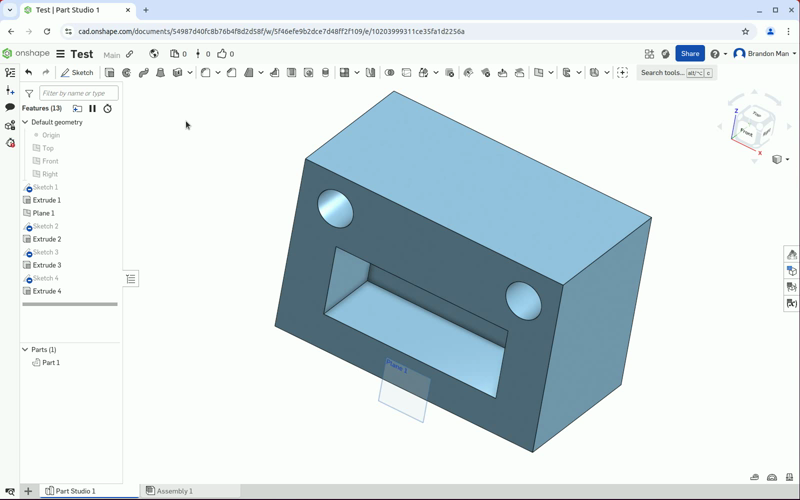
mouse_move(73, 189)
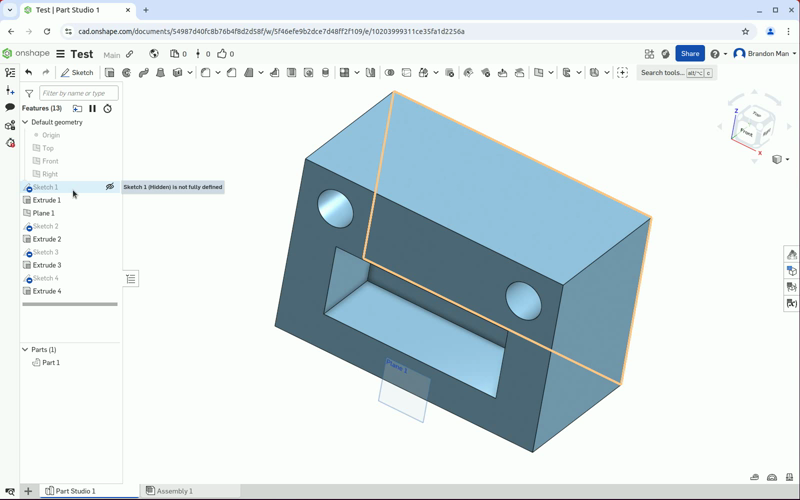
click(73, 189)